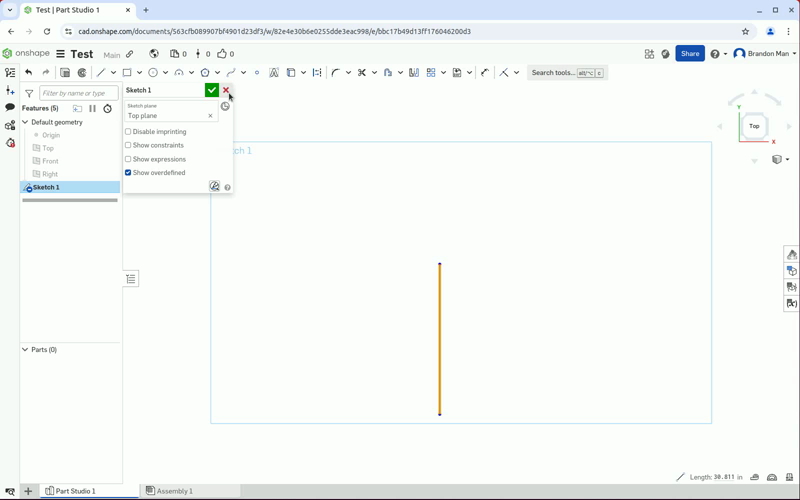
key(shift+h)
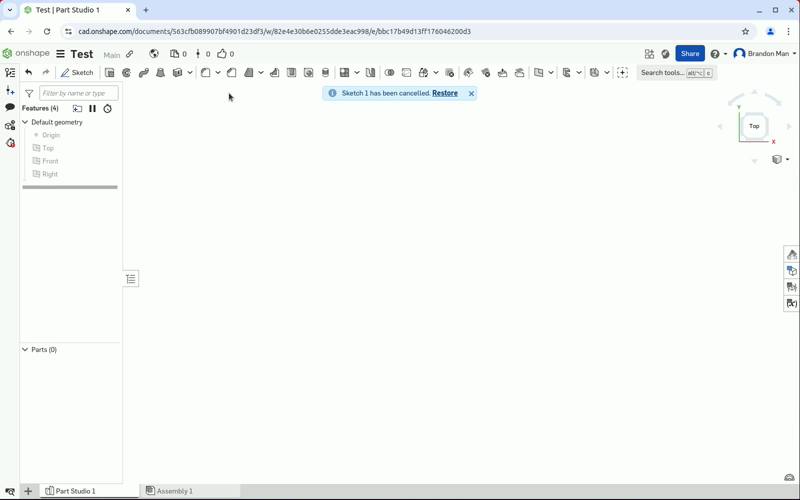
mouse_move(73, 352)
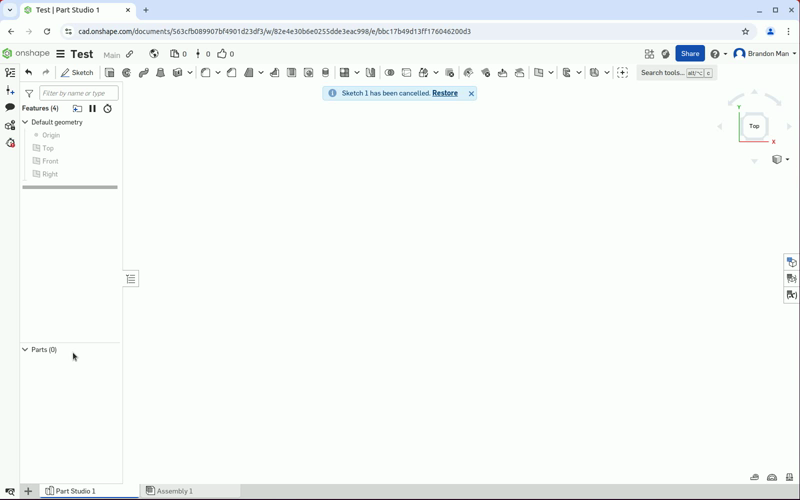
key(y)
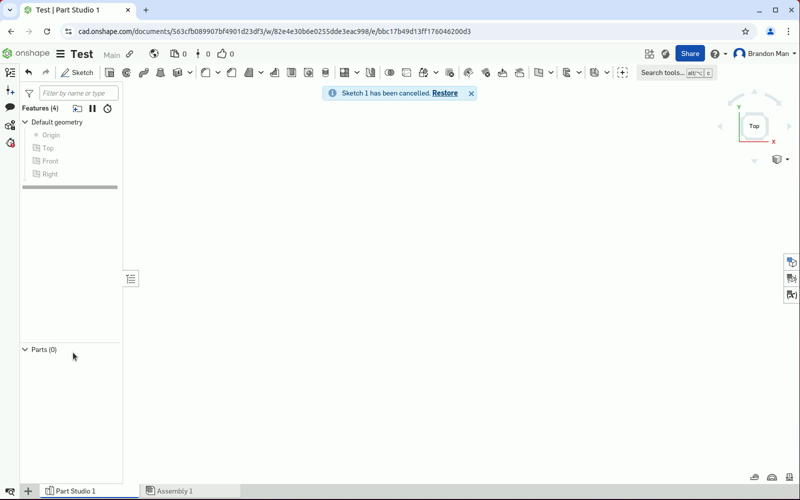
key(shift+p)
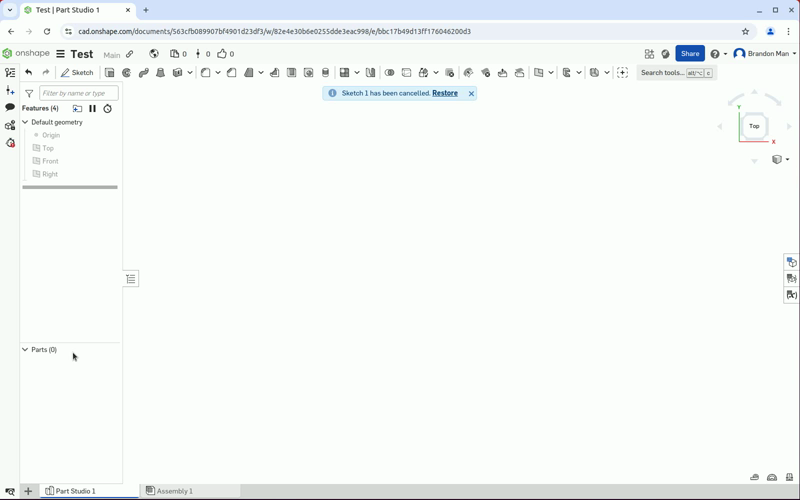
key(space)
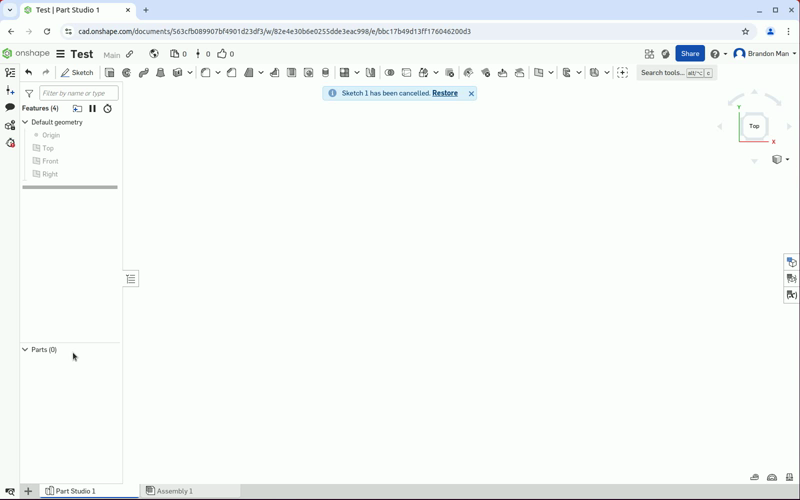
key_down(shift)
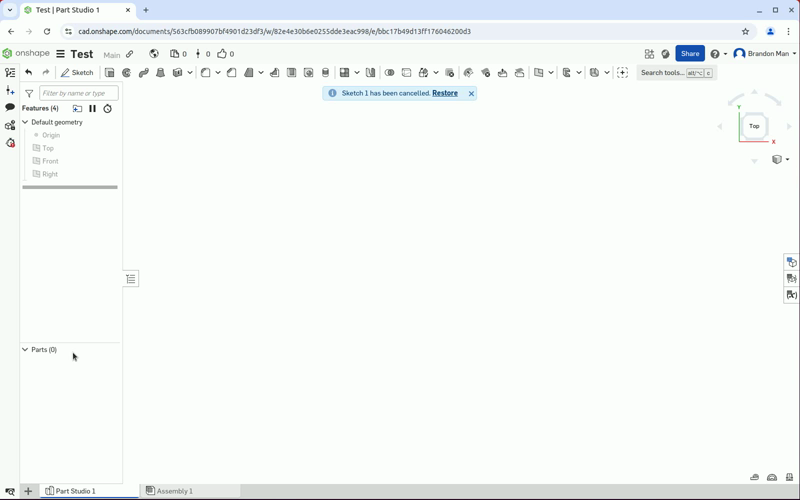
key(up)
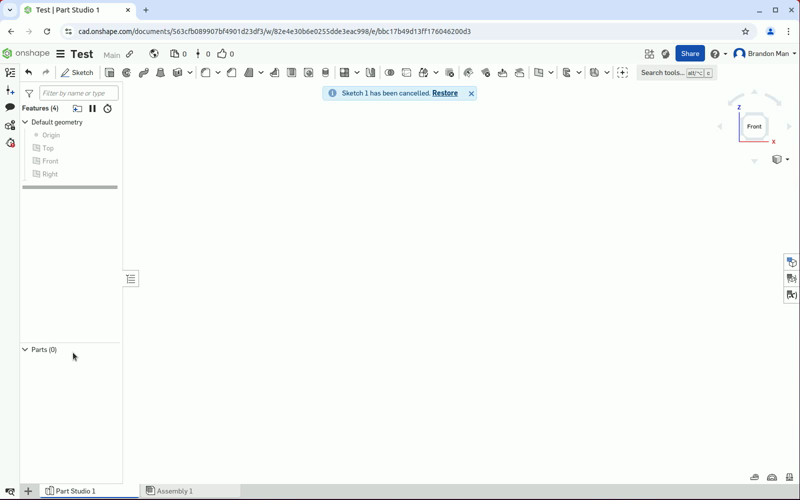
key_up(shift)
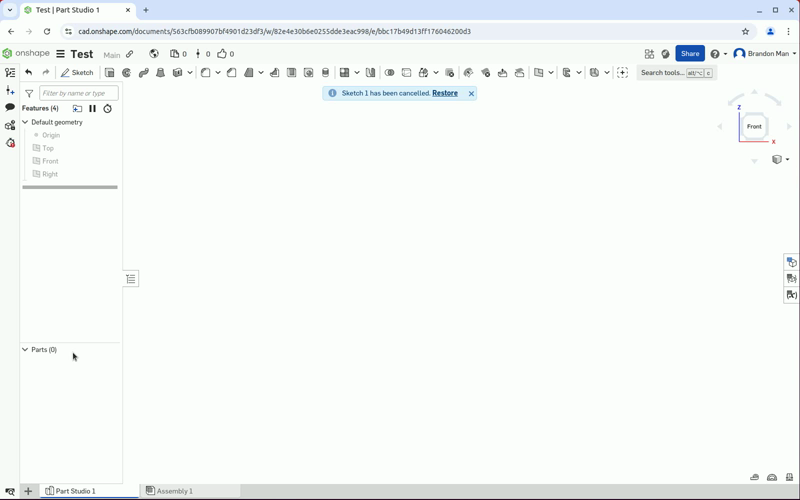
key(space)
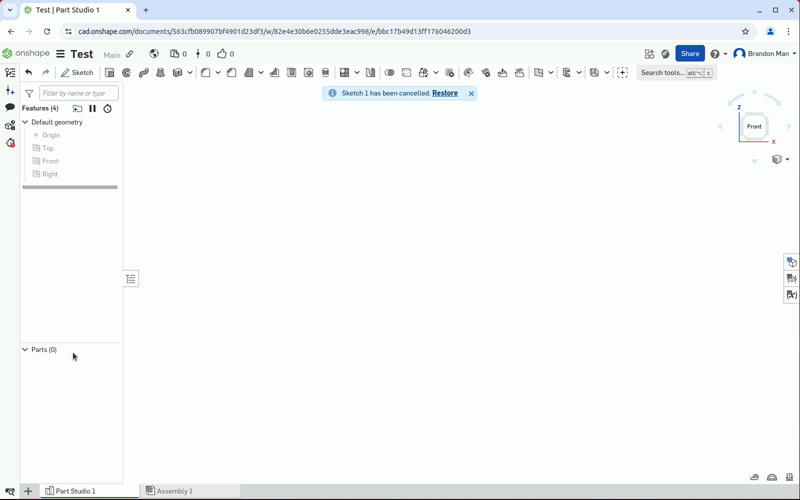
key_down(shift)
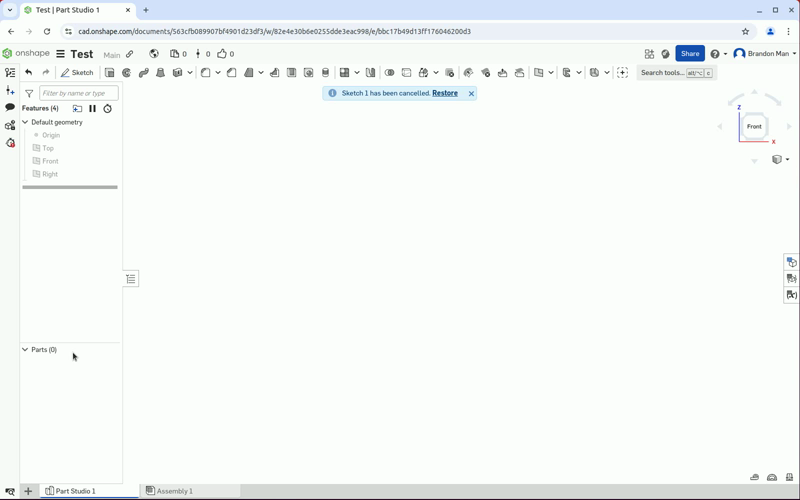
key(left)
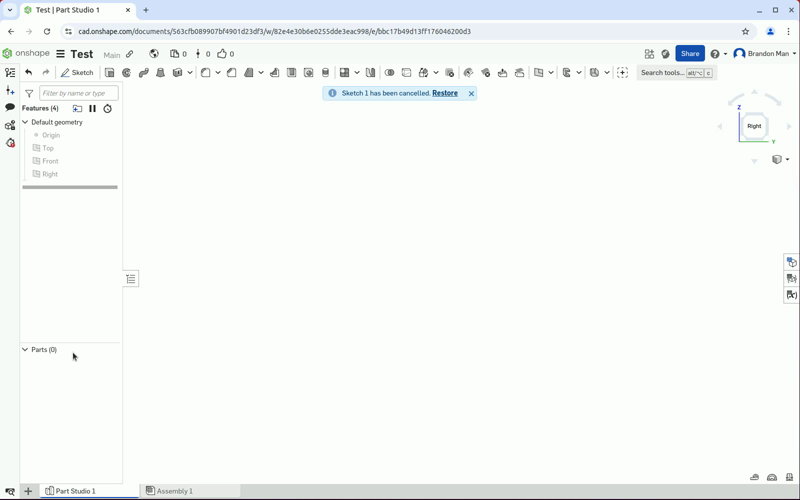
key_up(shift)
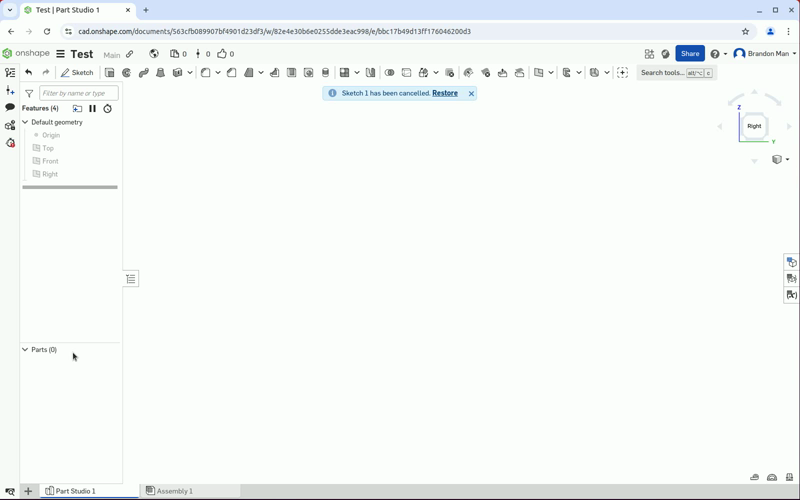
mouse_move(73, 352)
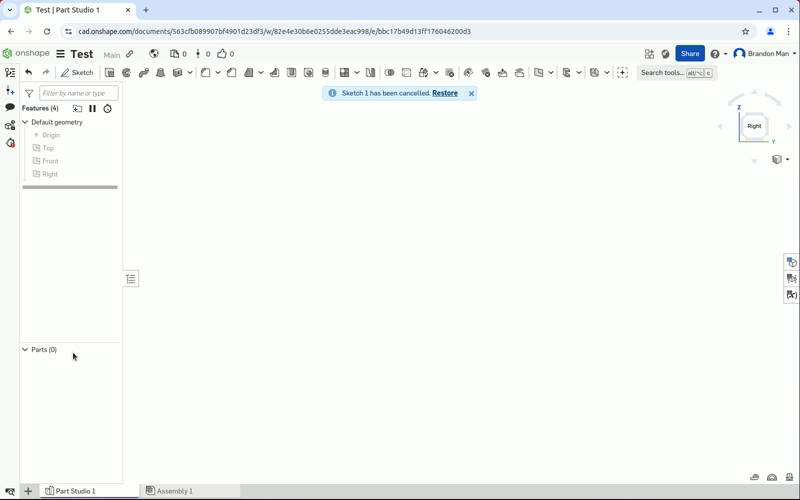
key(shift+y)
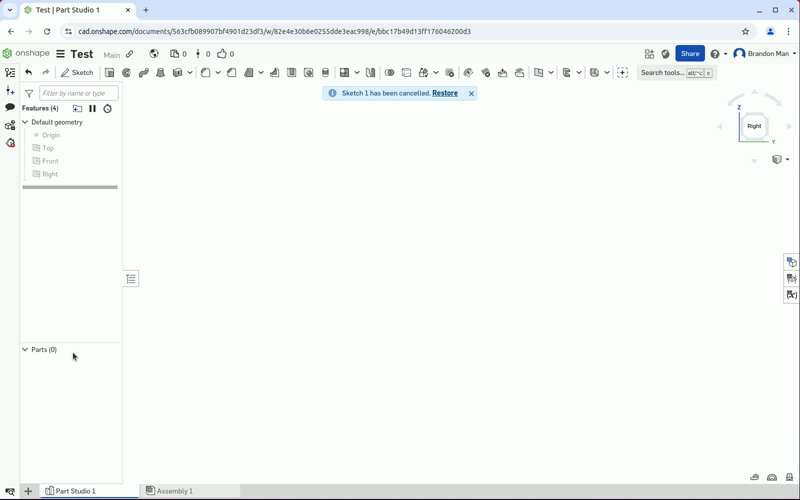
key(shift+s)
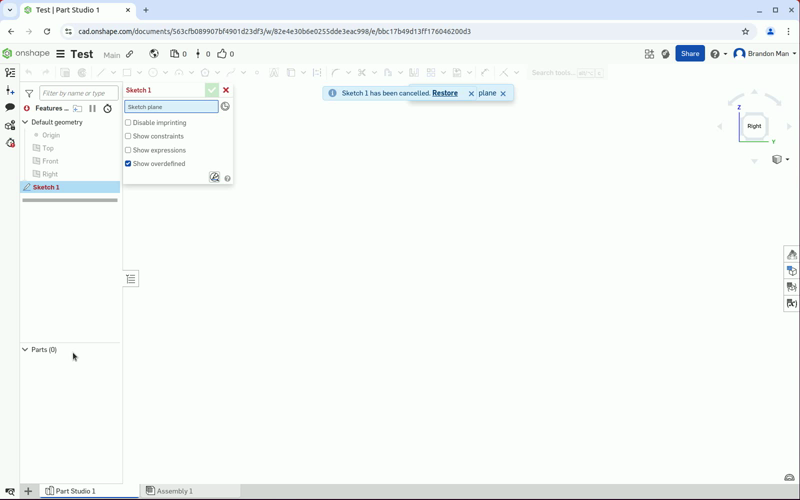
mouse_move(73, 176)
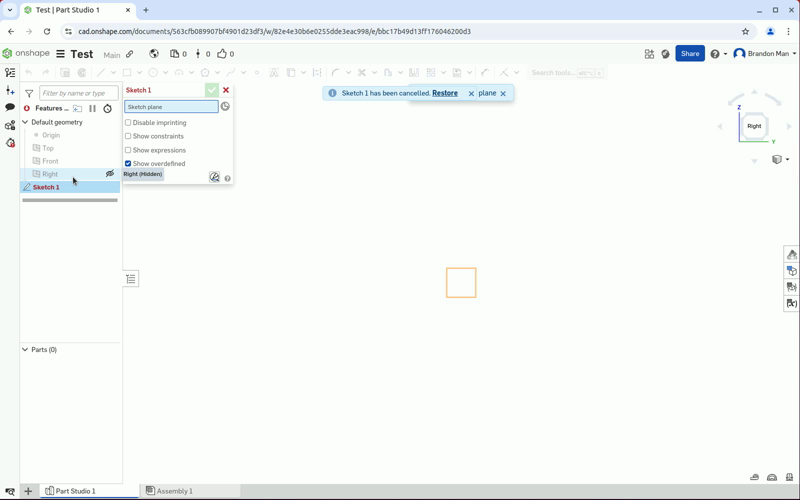
click(73, 176)
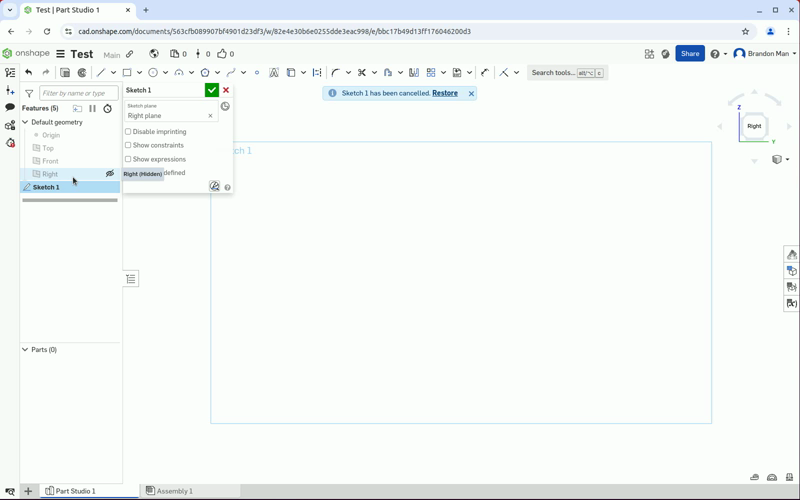
mouse_move(73, 352)
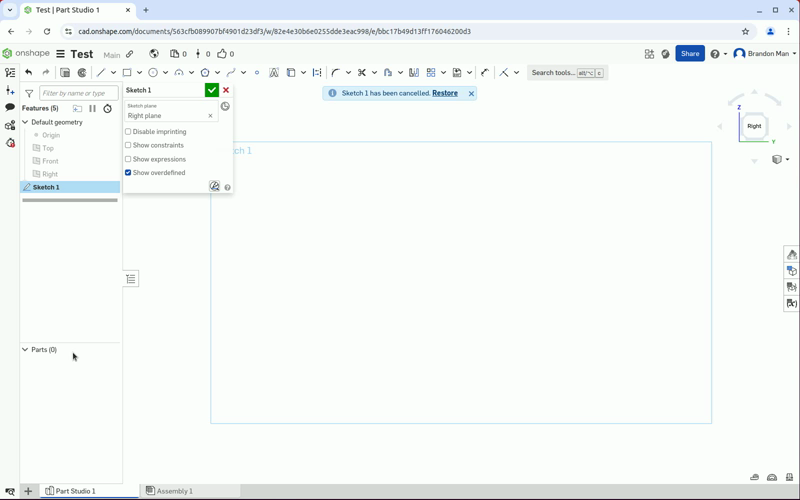
key(y)
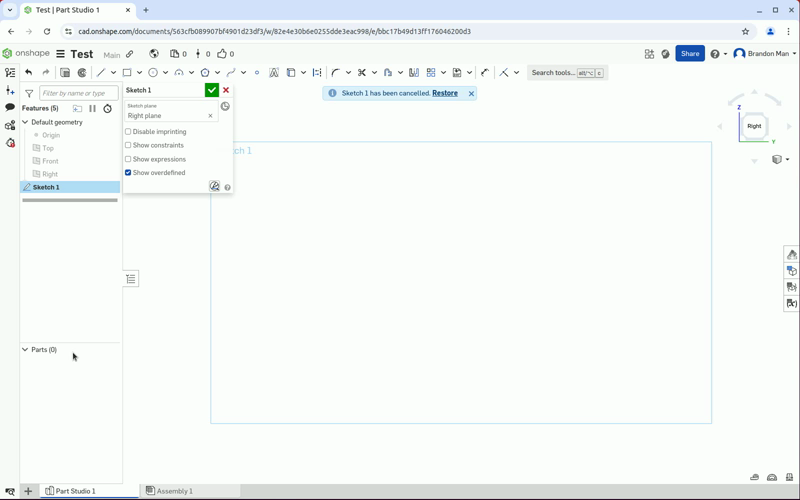
key(l)
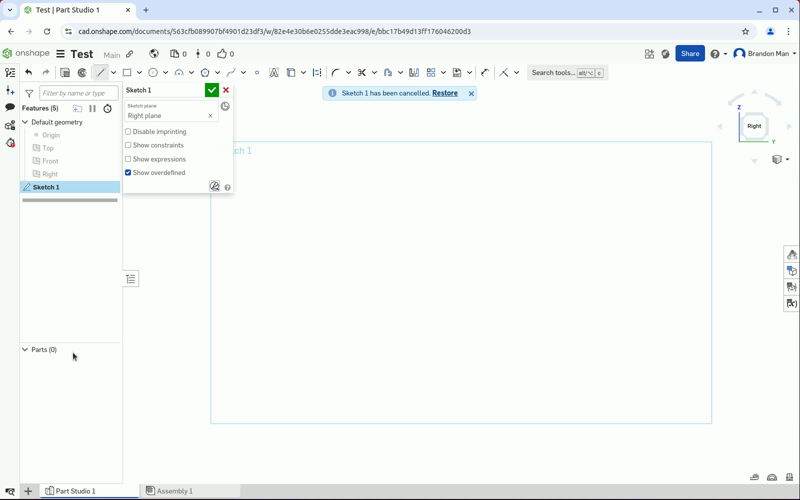
key_down(shift)
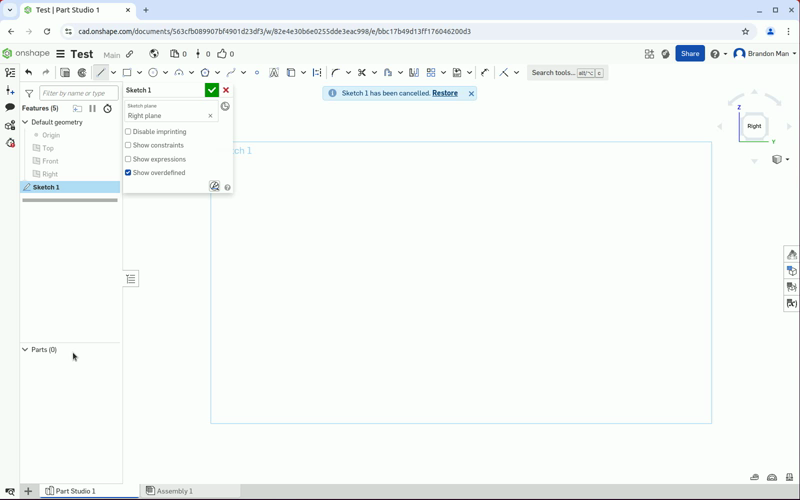
mouse_move(528, 271)
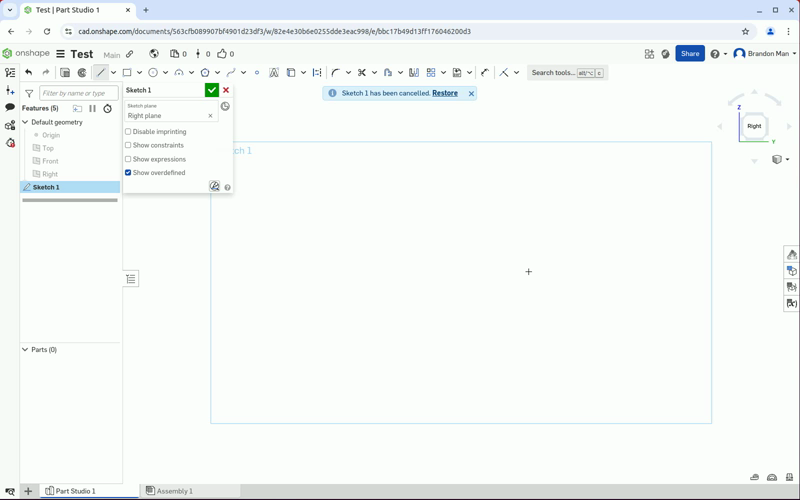
click(528, 271)
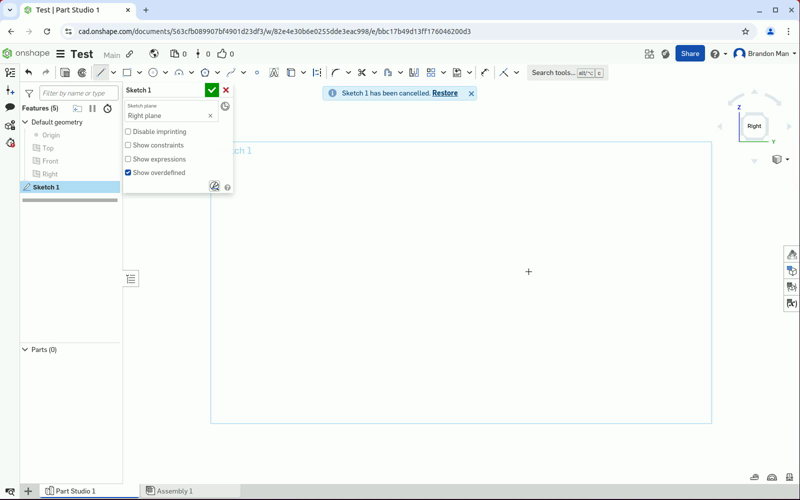
key_up(shift)
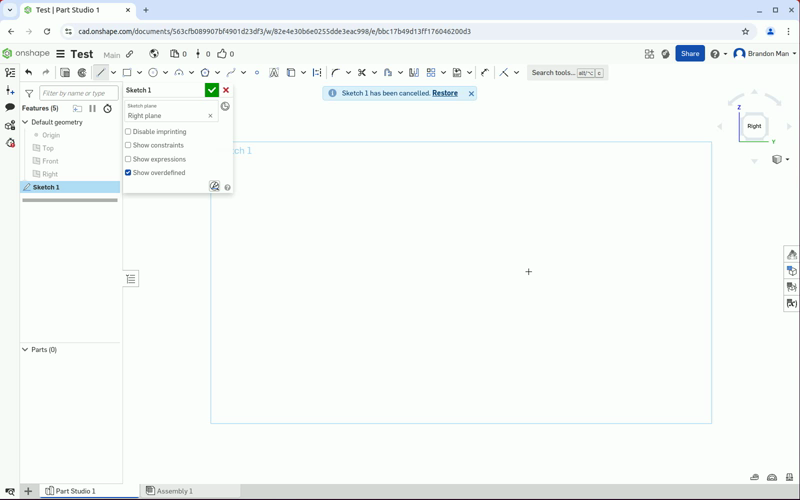
key_down(shift)
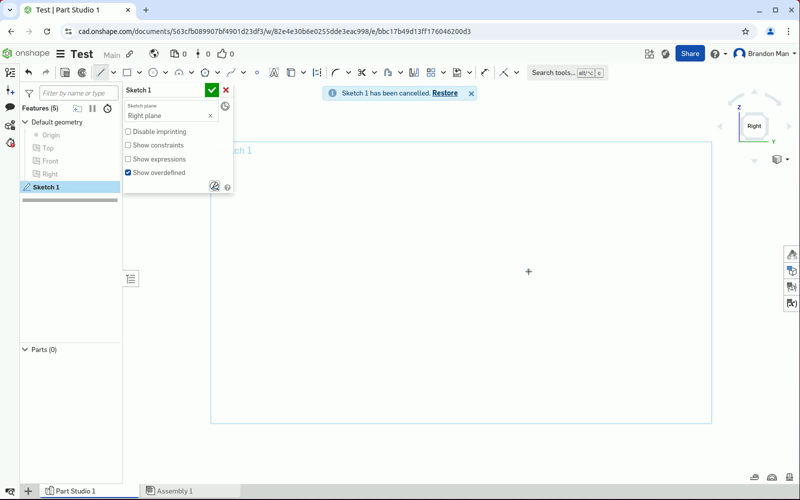
key_up(shift)
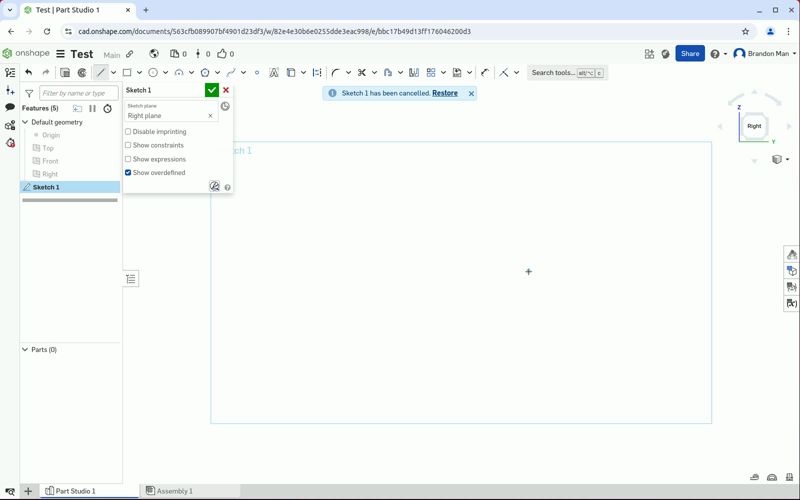
key_down(shift)
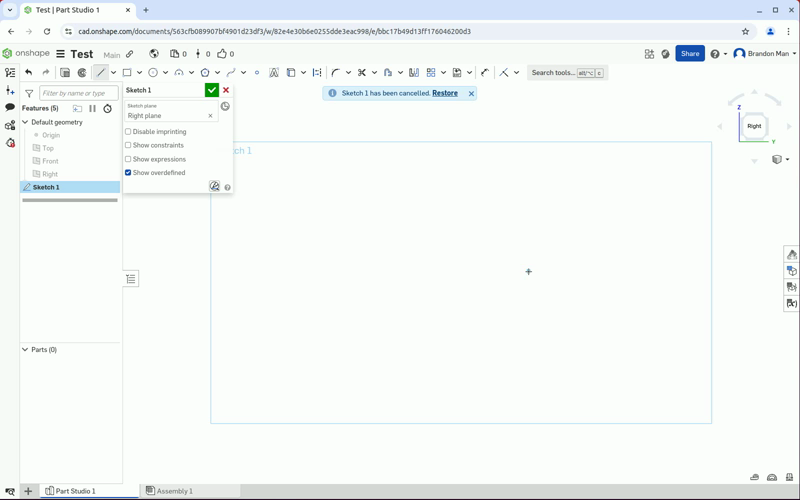
mouse_move(558, 271)
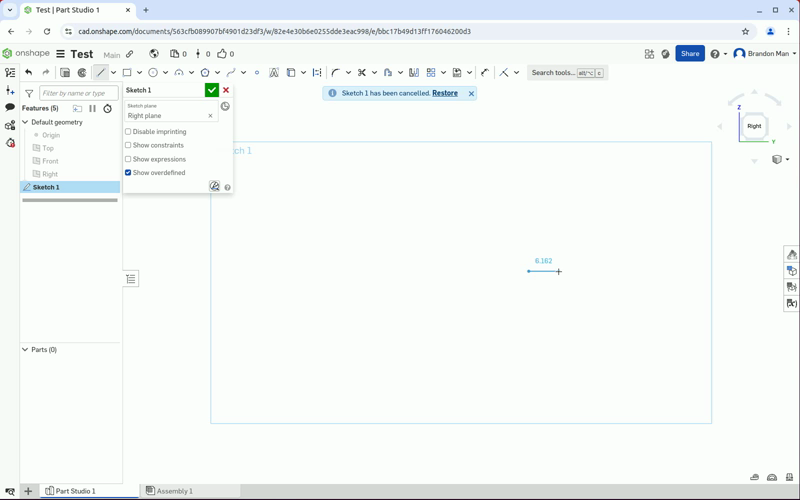
mouse_move(548, 271)
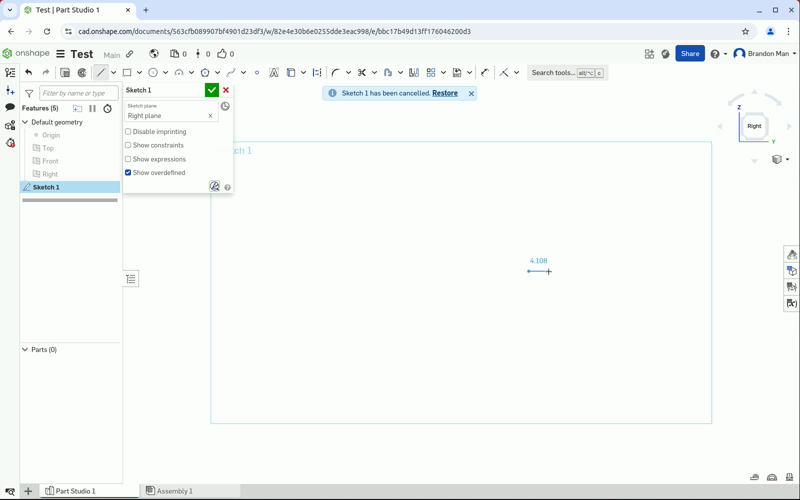
click(548, 271)
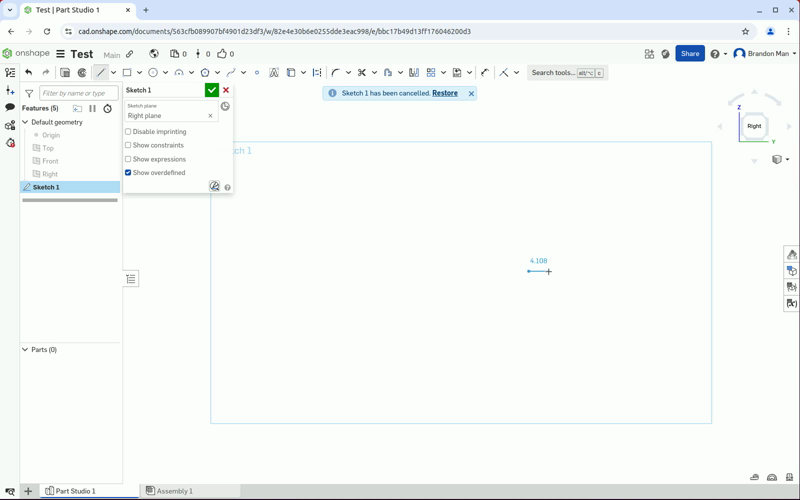
key_up(shift)
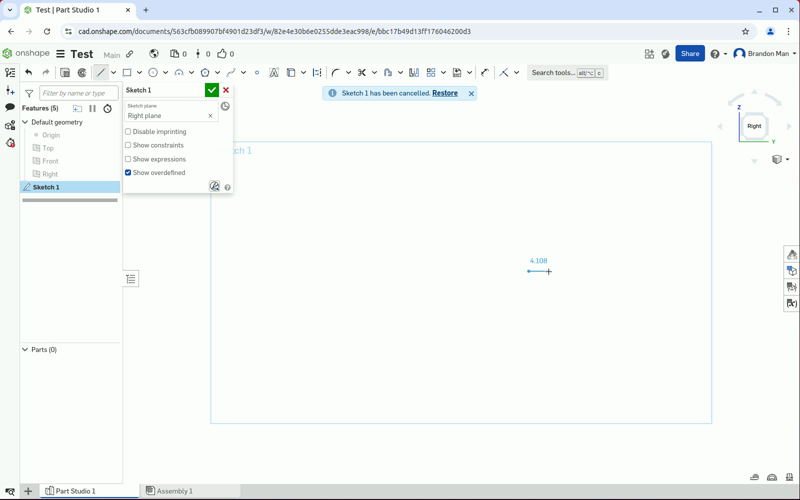
key_down(shift)
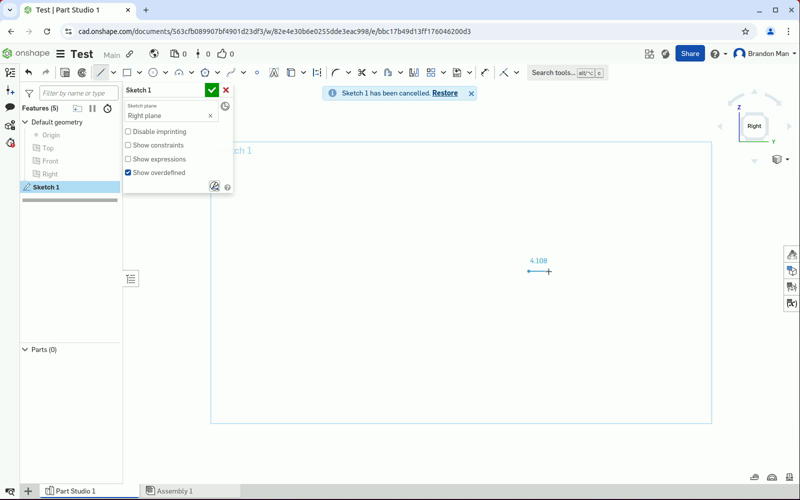
mouse_move(578, 271)
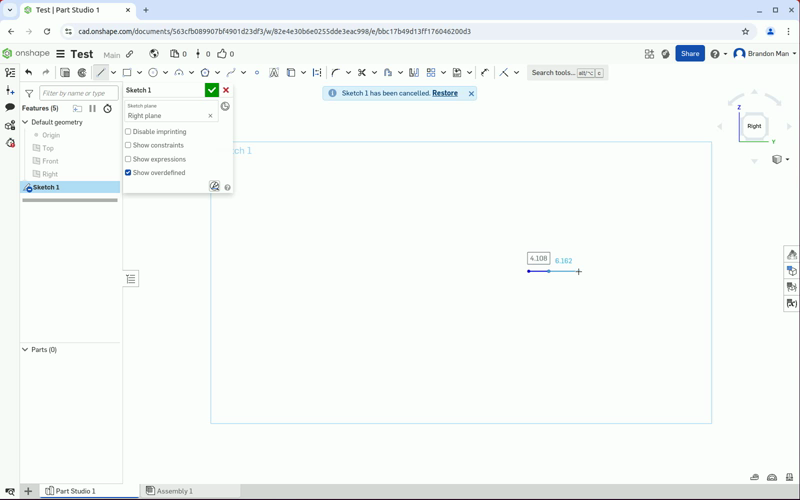
mouse_move(548, 250)
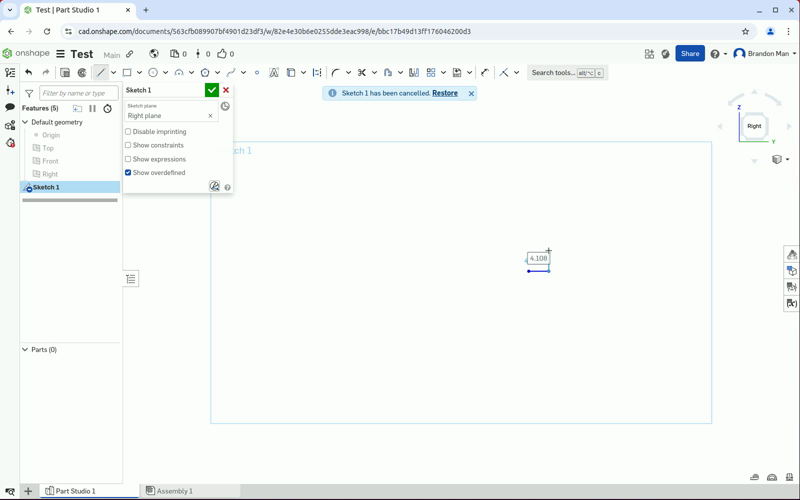
click(548, 250)
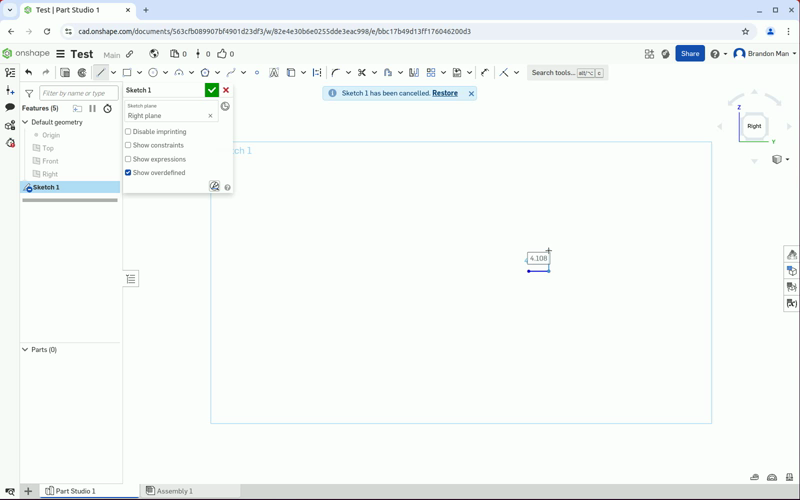
key_up(shift)
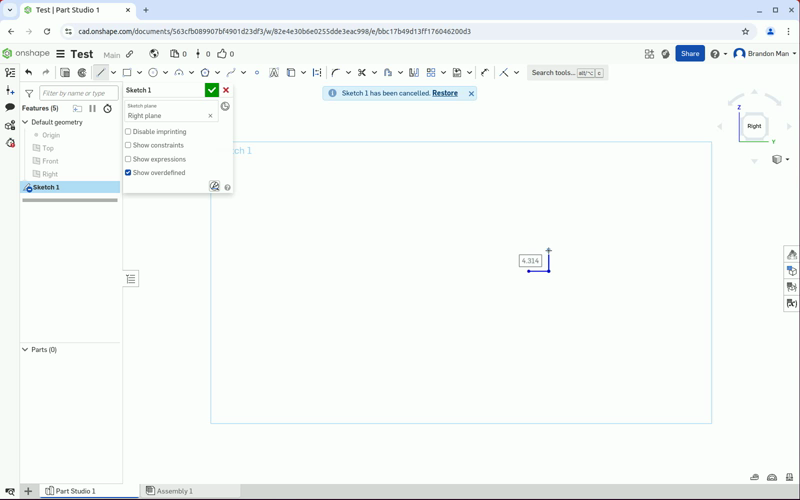
key_down(shift)
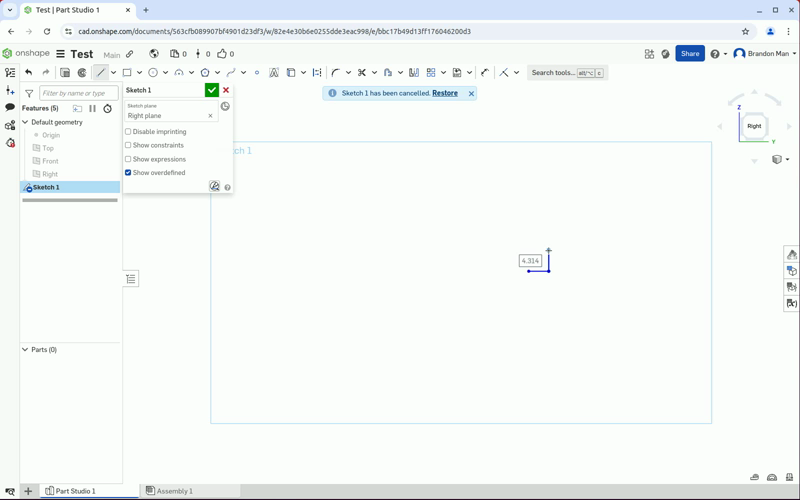
mouse_move(578, 250)
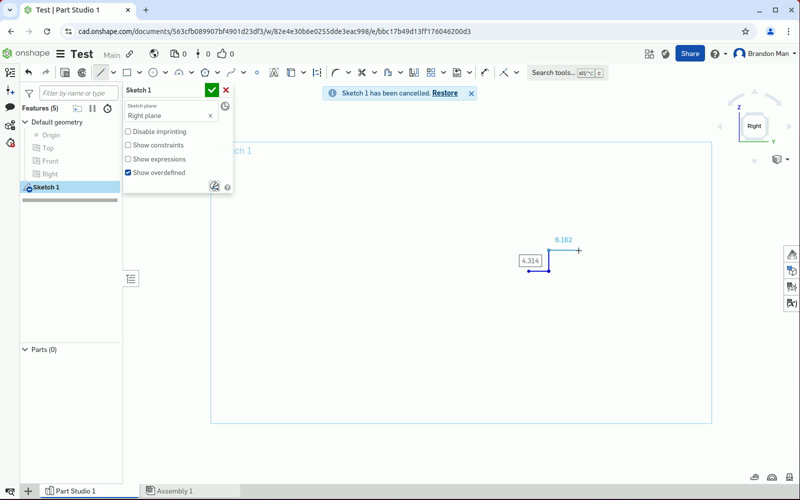
mouse_move(538, 250)
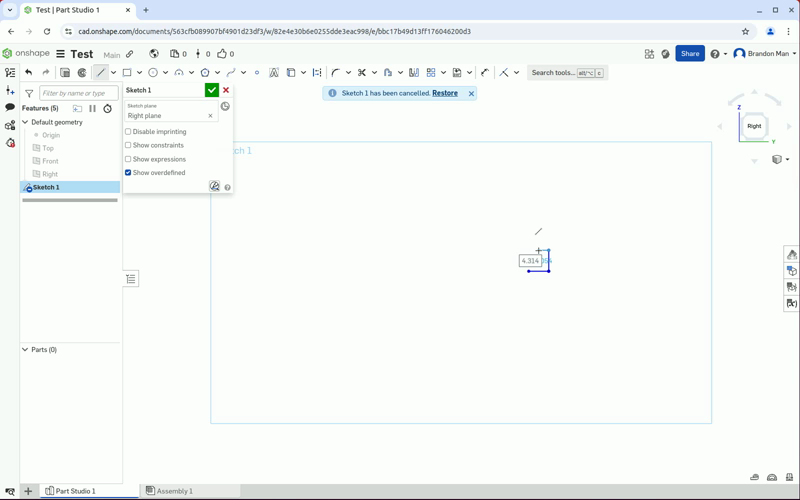
click(538, 250)
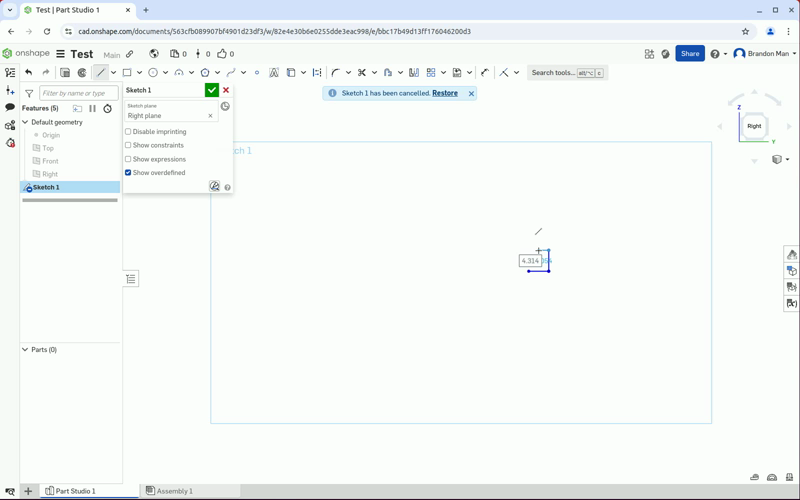
key_up(shift)
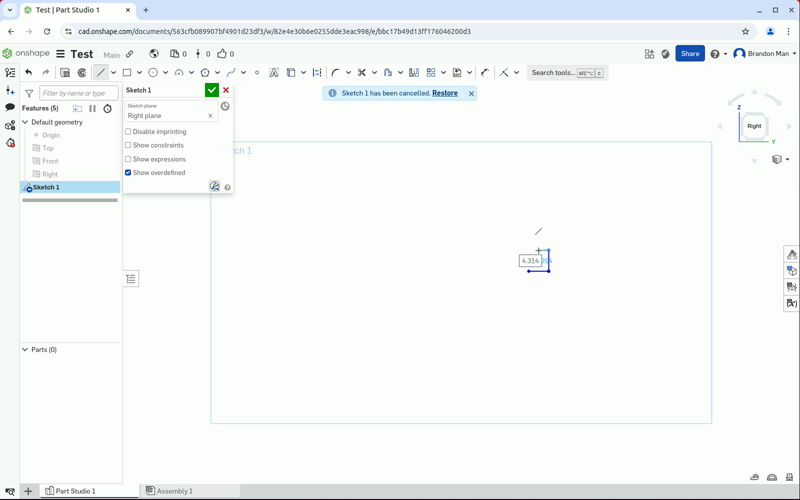
key(esc)
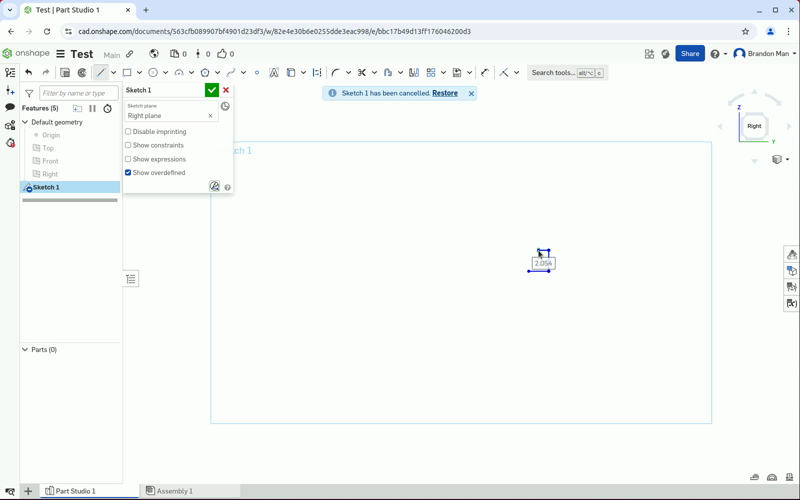
key(a)
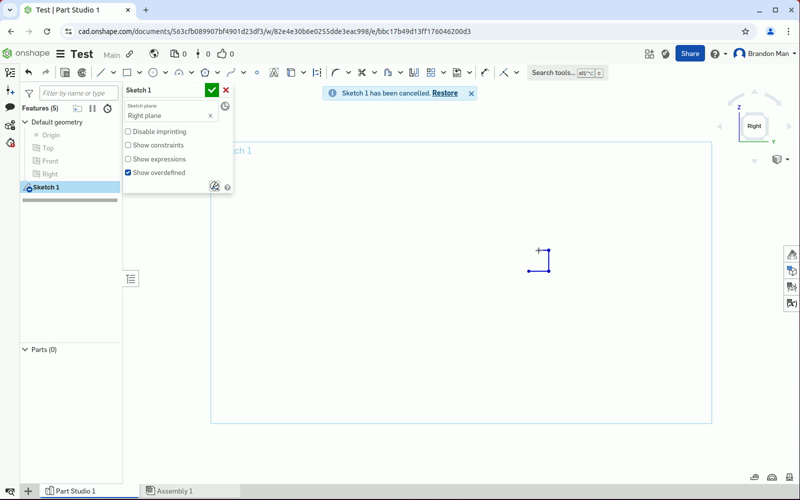
mouse_move(538, 250)
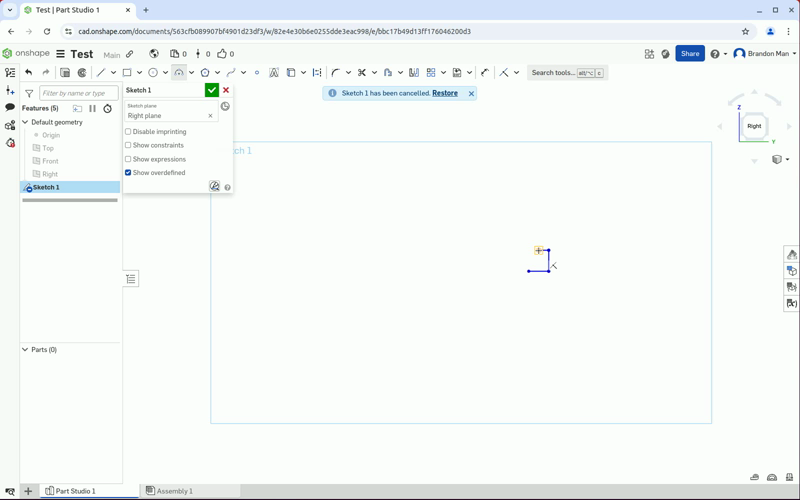
click(538, 250)
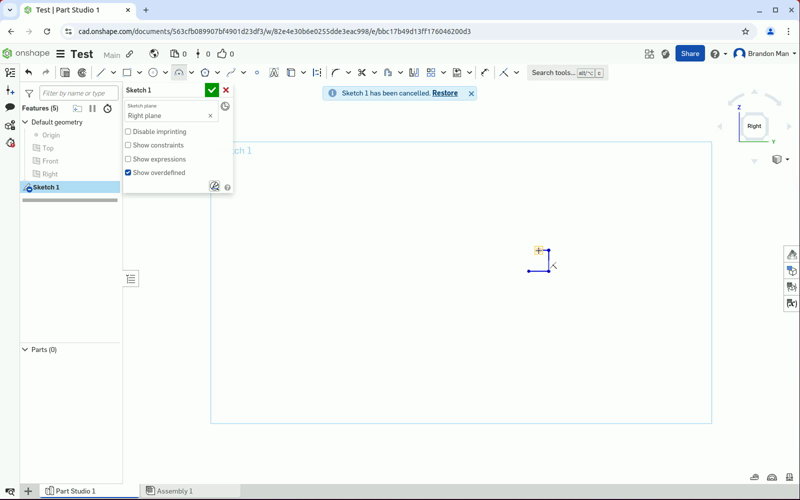
mouse_move(528, 271)
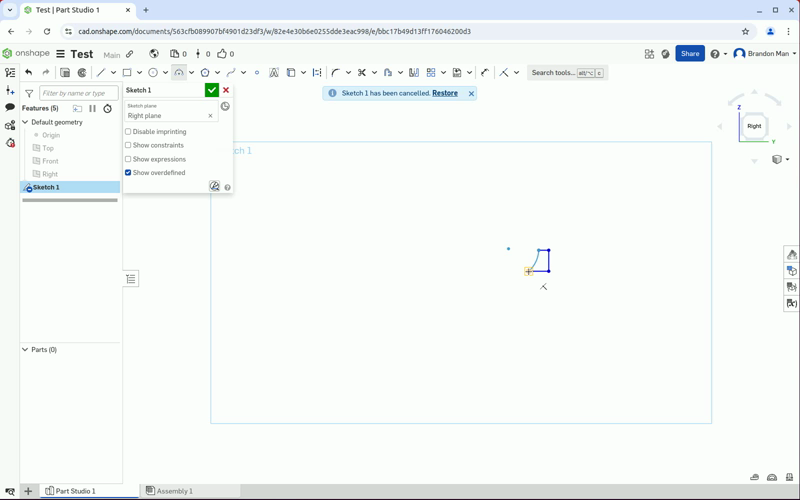
click(528, 271)
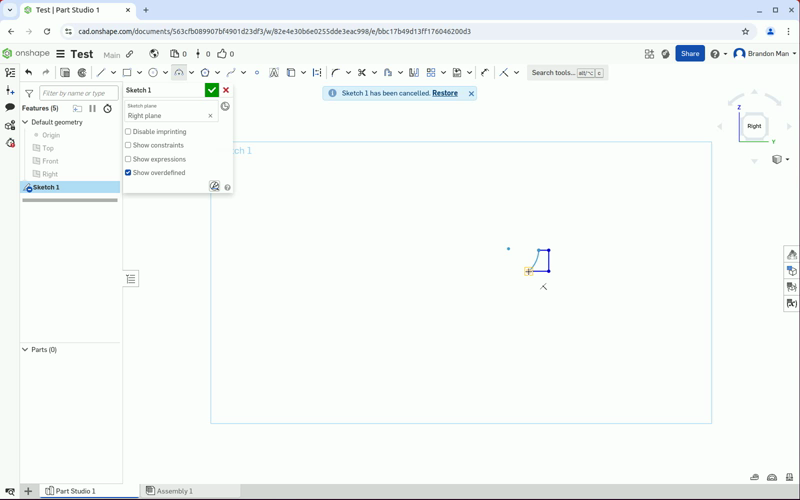
key_down(shift)
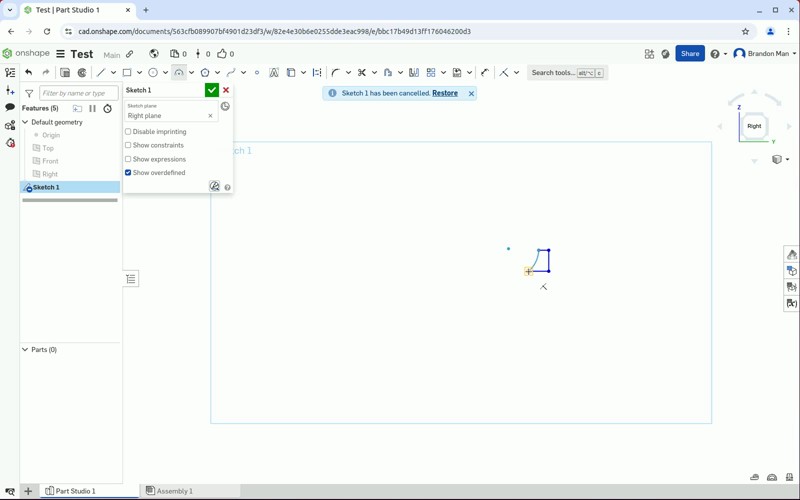
mouse_move(537, 262)
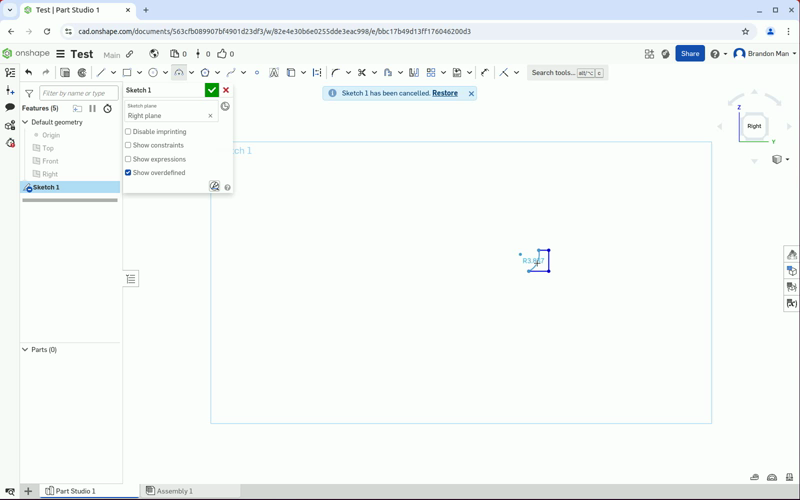
click(537, 262)
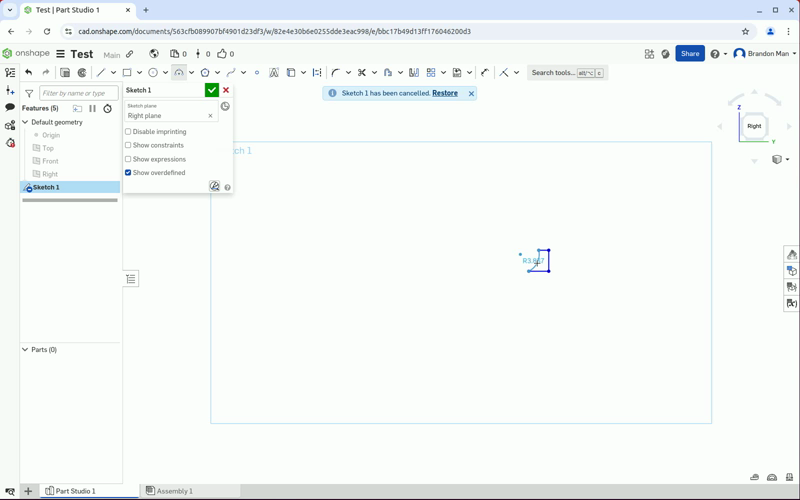
key_up(shift)
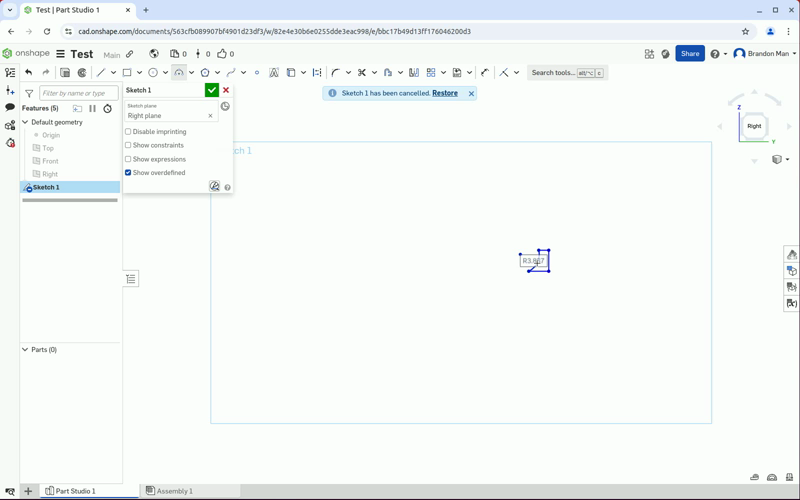
key(esc)
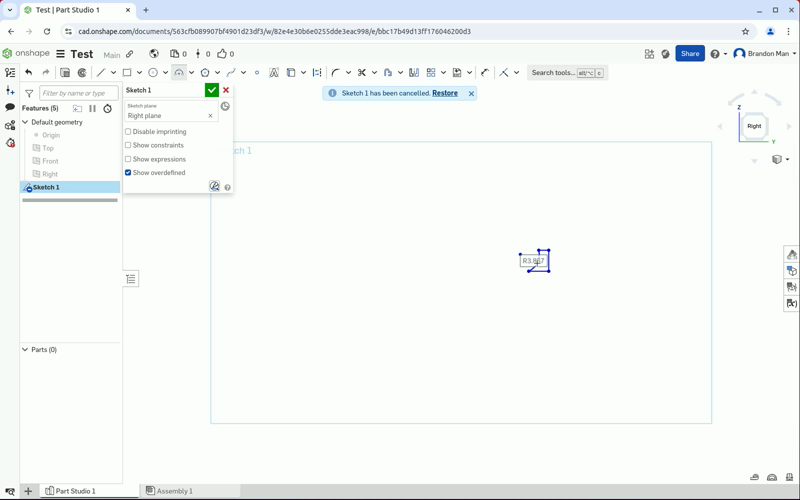
mouse_move(547, 250)
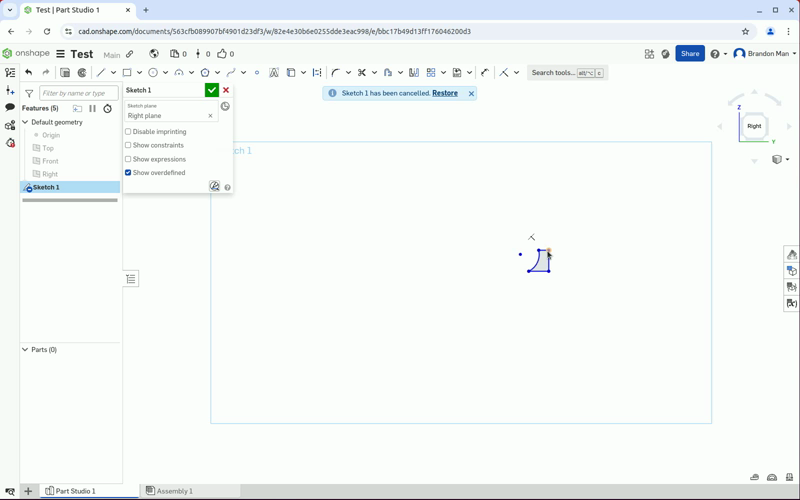
scroll(6)
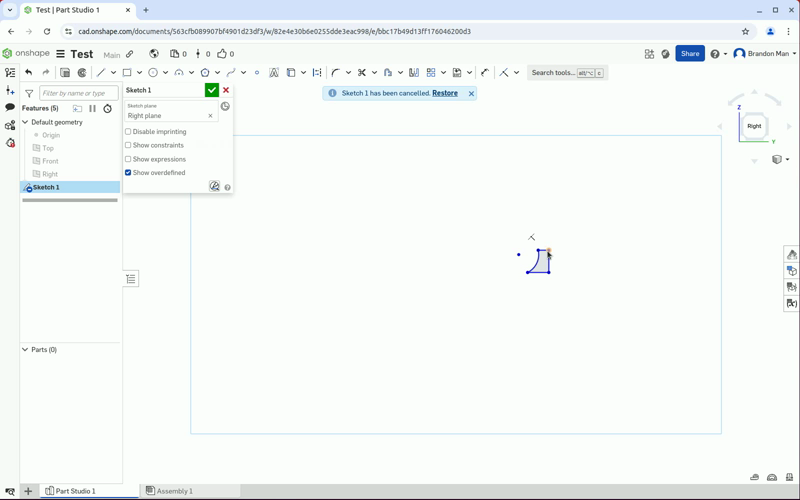
scroll(6)
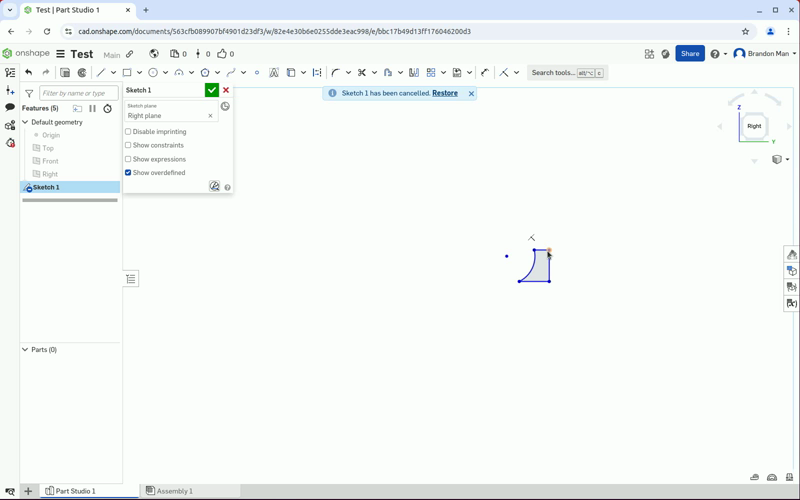
scroll(6)
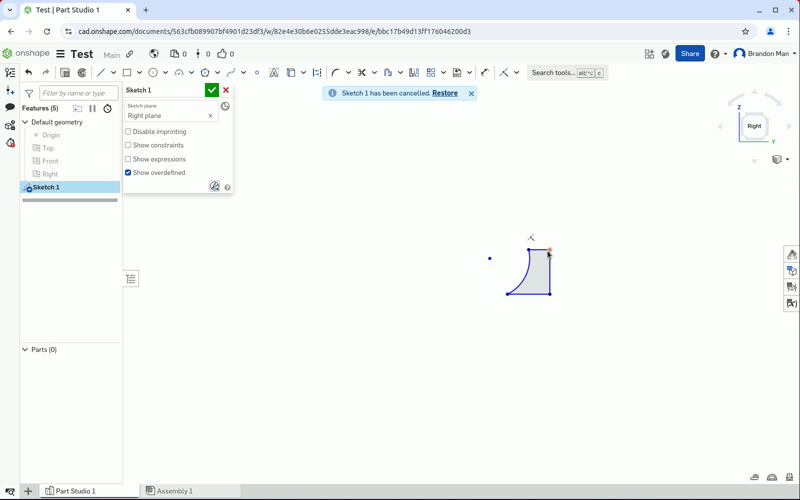
scroll(6)
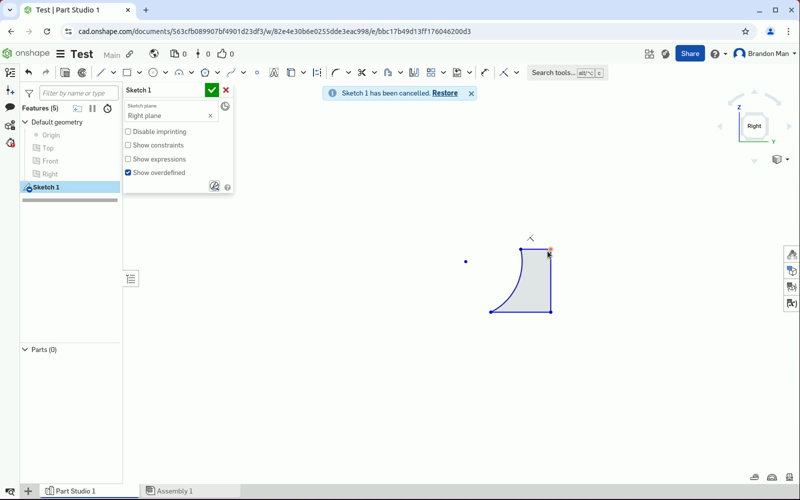
scroll(6)
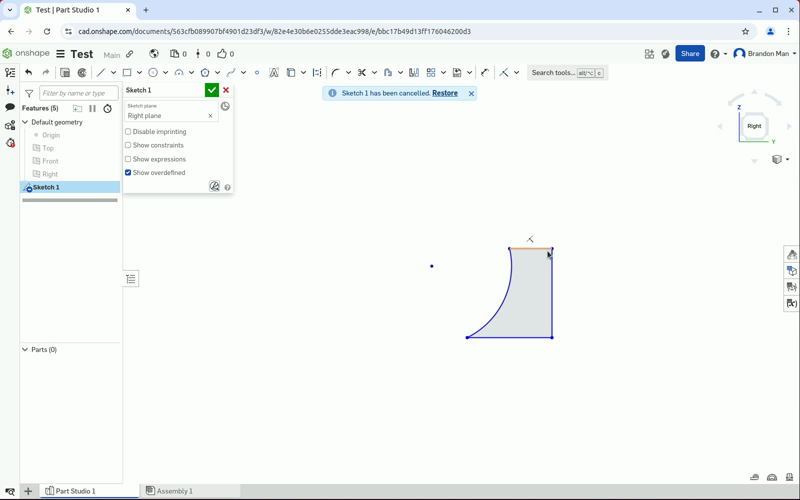
scroll(6)
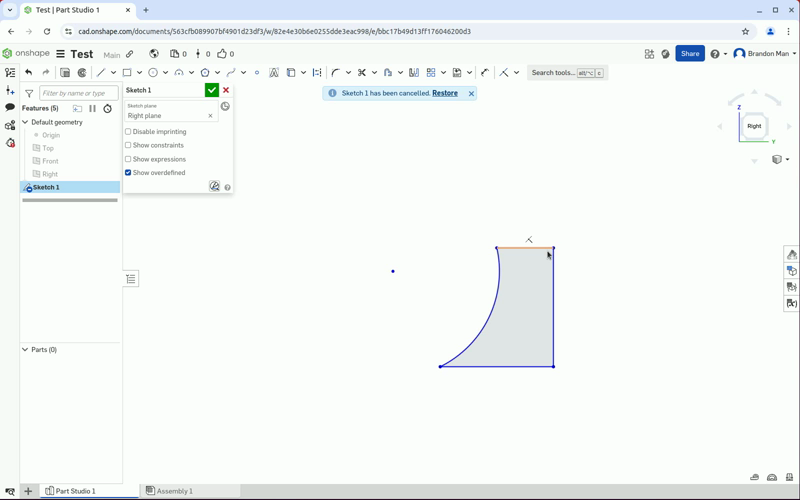
scroll(6)
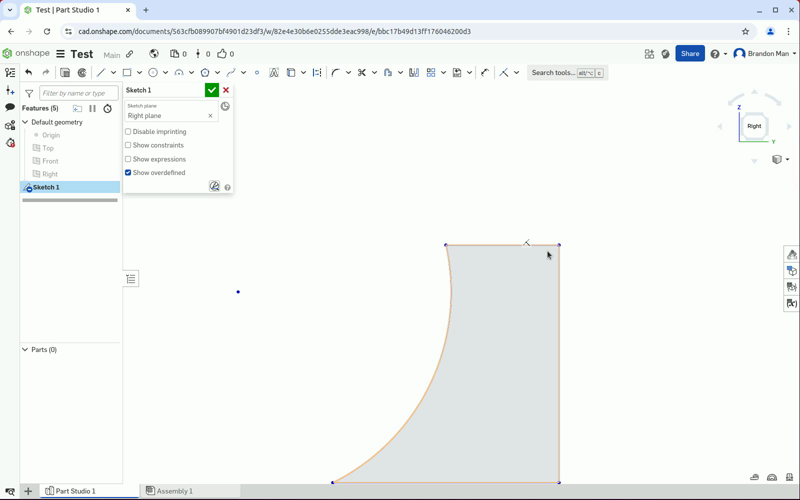
click(547, 250)
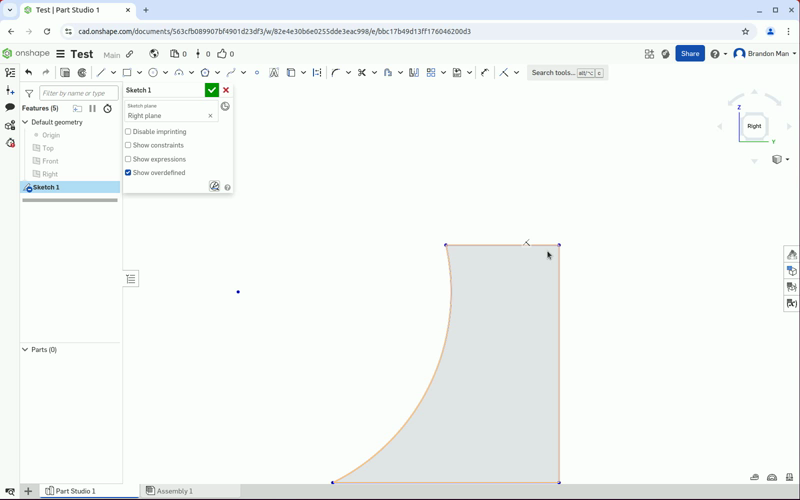
scroll(-6)
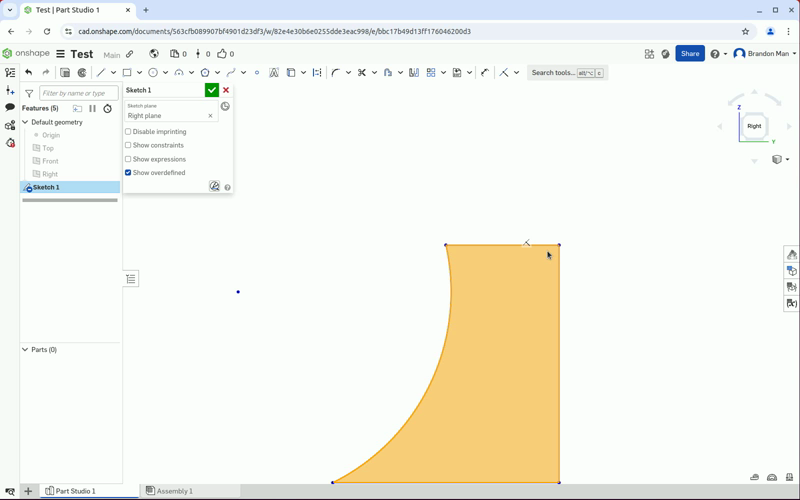
scroll(-6)
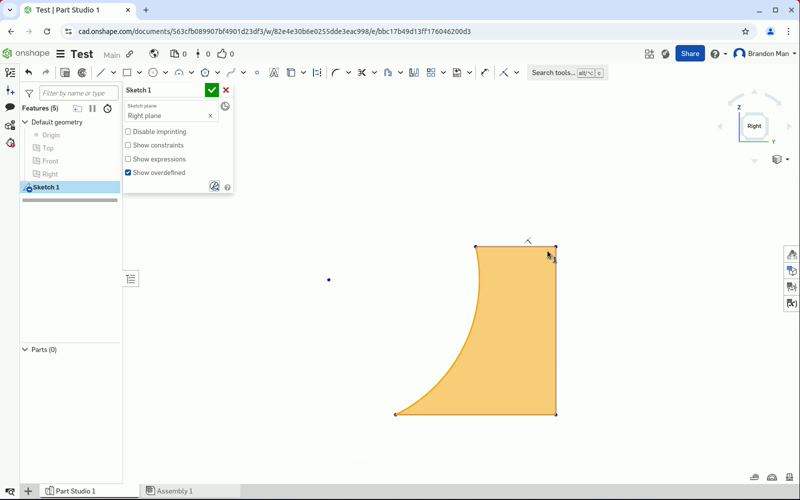
scroll(-6)
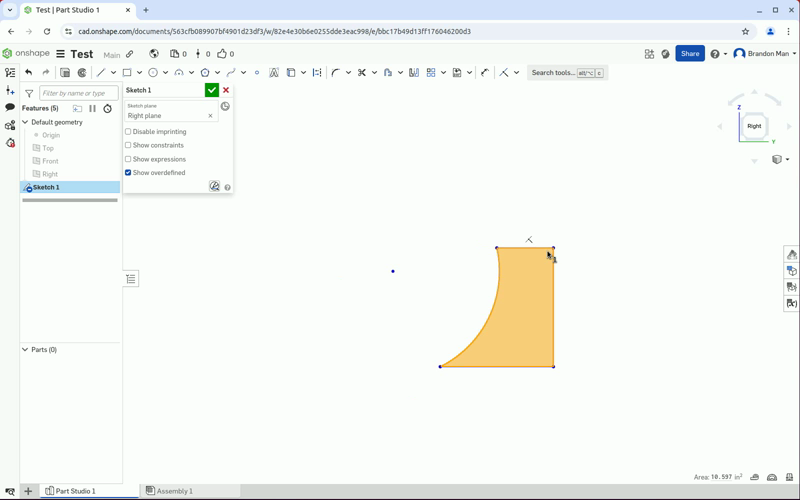
scroll(-6)
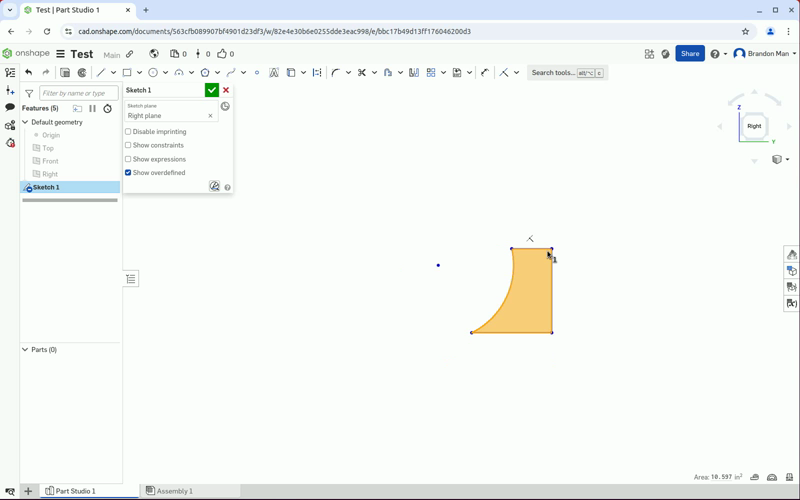
scroll(-6)
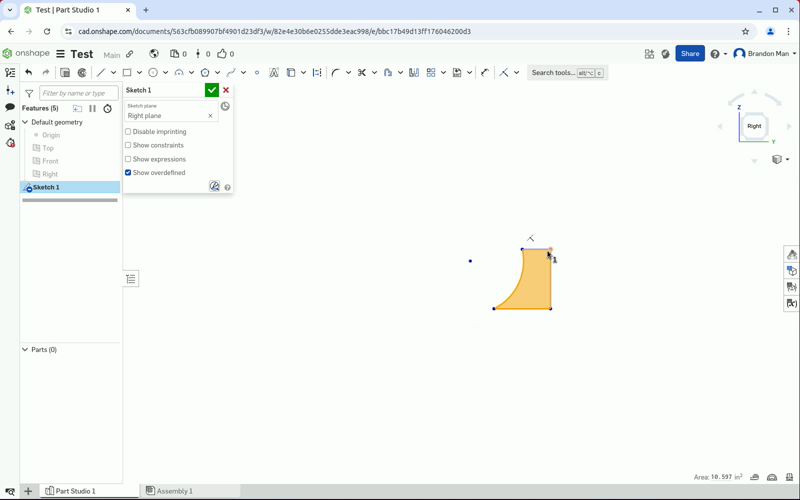
scroll(-6)
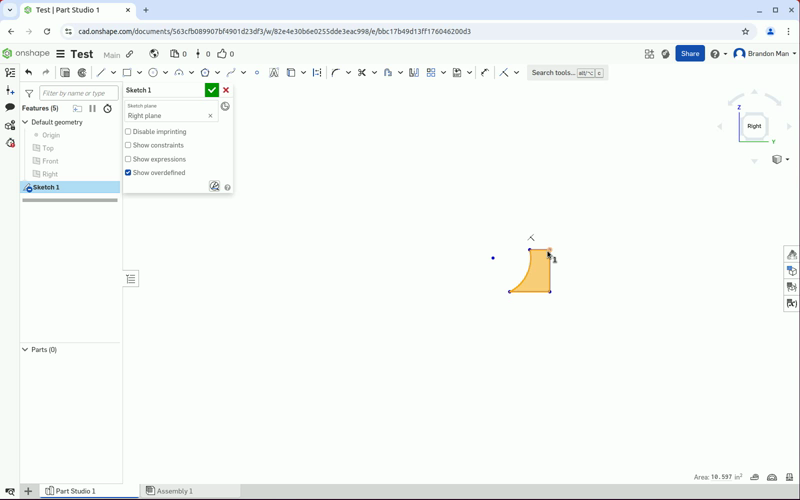
scroll(-6)
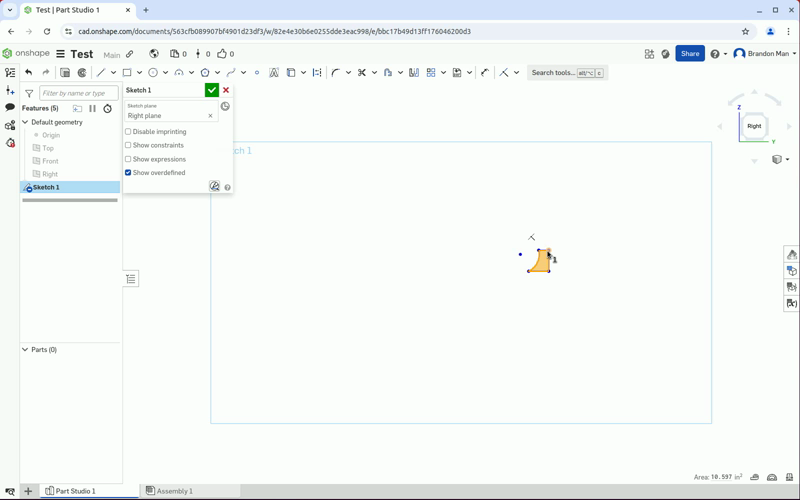
mouse_move(73, 352)
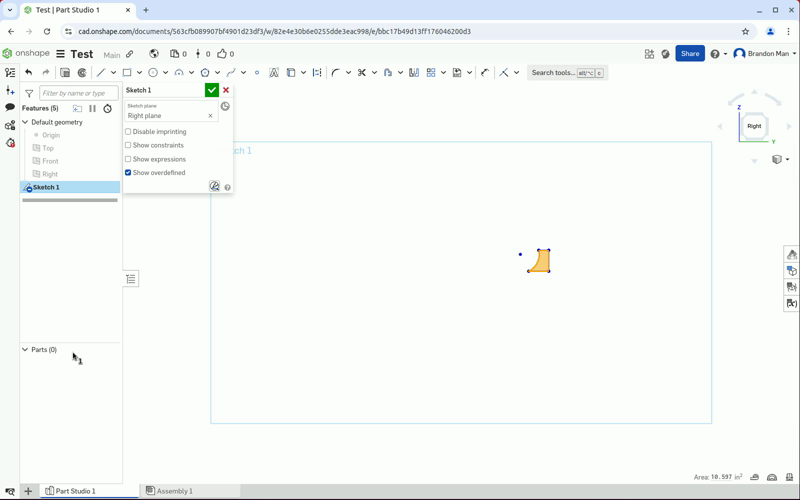
key(shift+y)
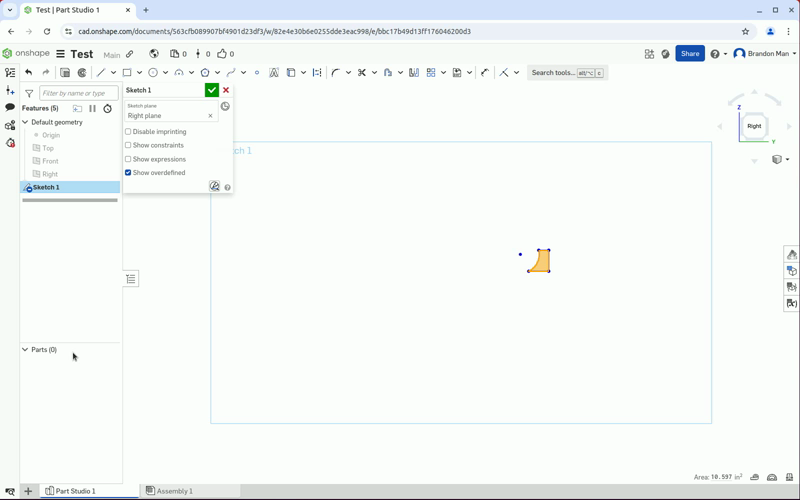
key(shift+e)
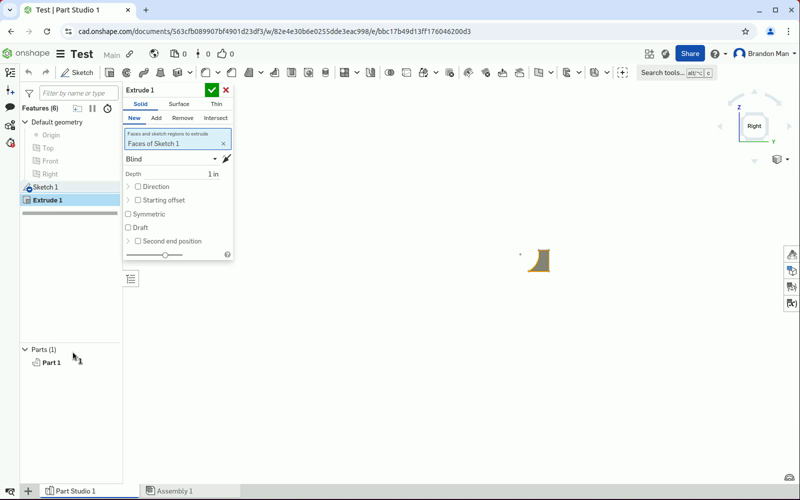
mouse_move(143, 106)
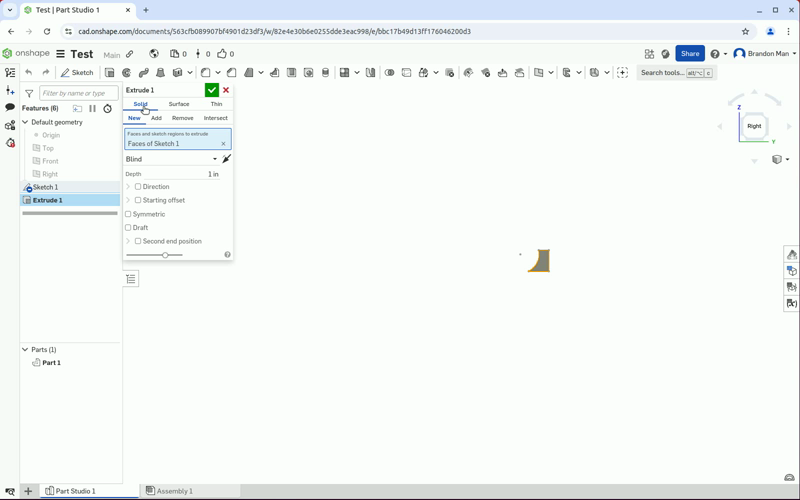
click(143, 106)
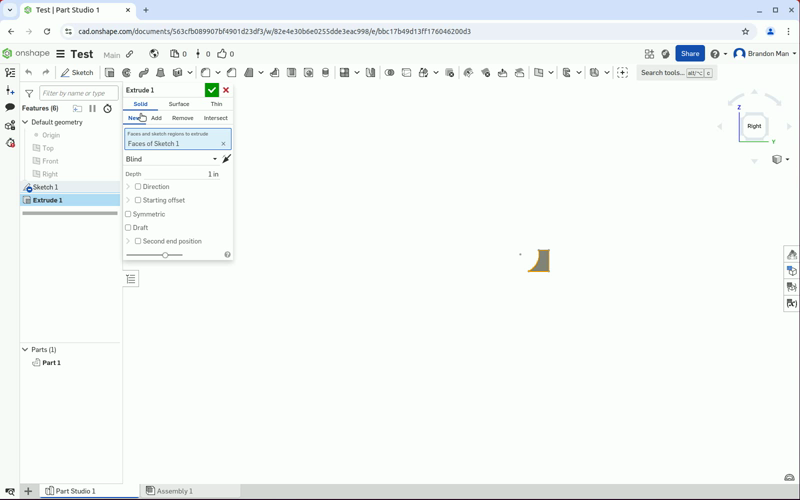
mouse_move(137, 120)
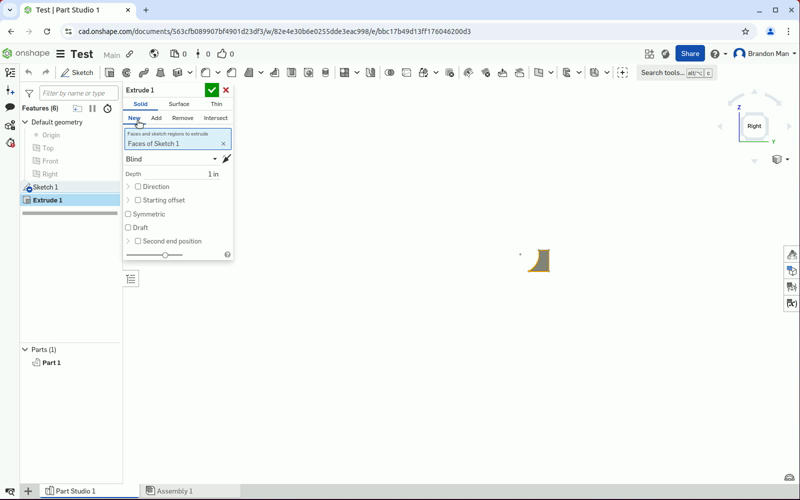
click(137, 120)
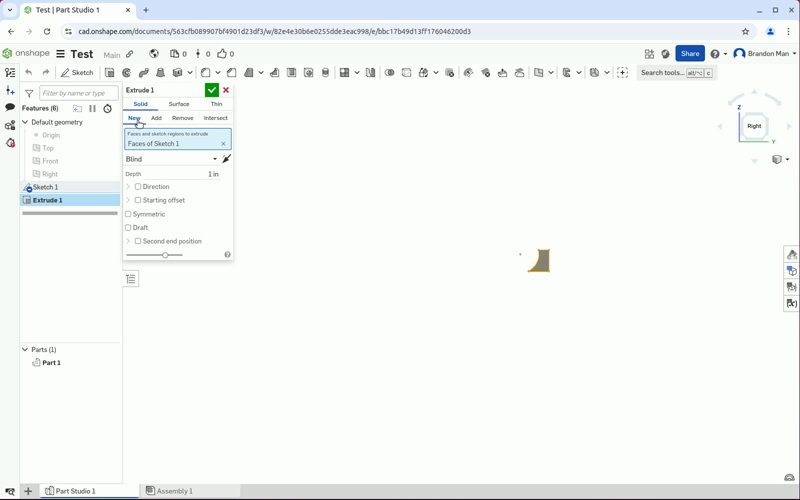
key(tab, 4)
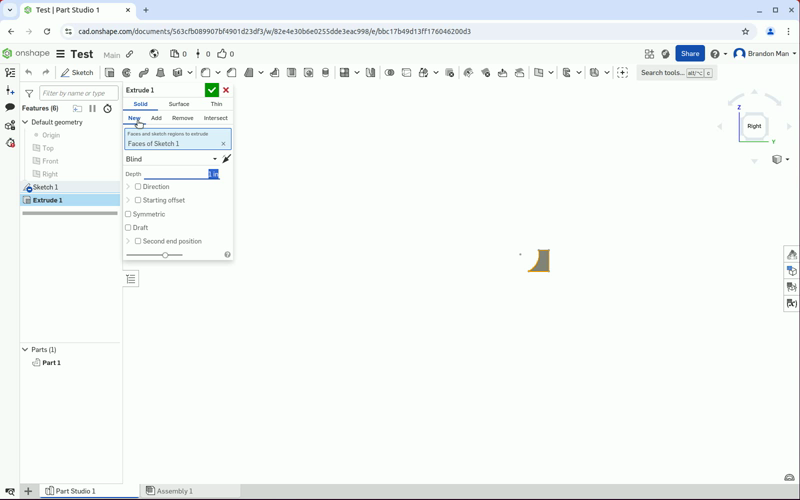
text(3.611)
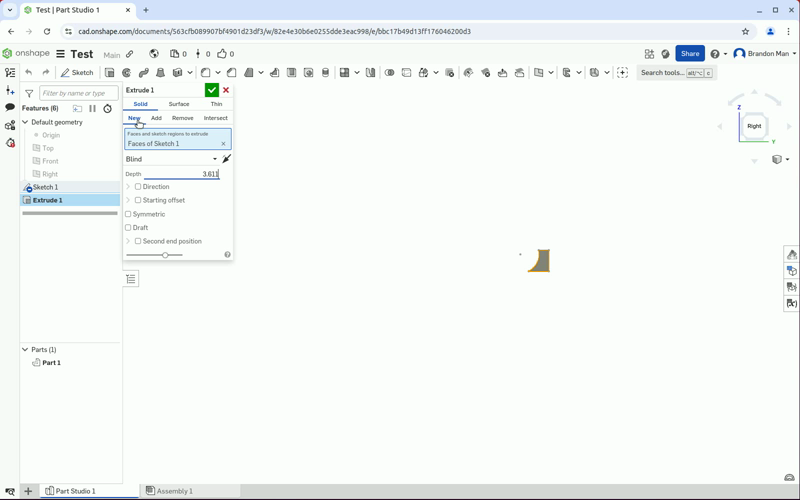
key(enter)
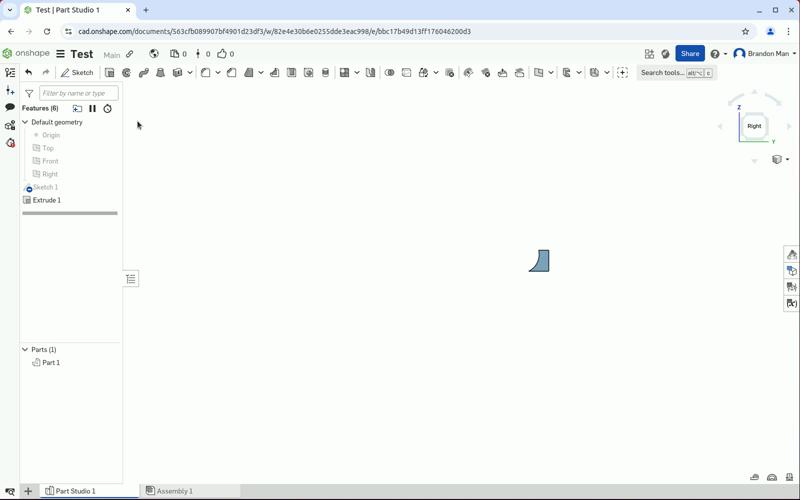
key(shift+h)
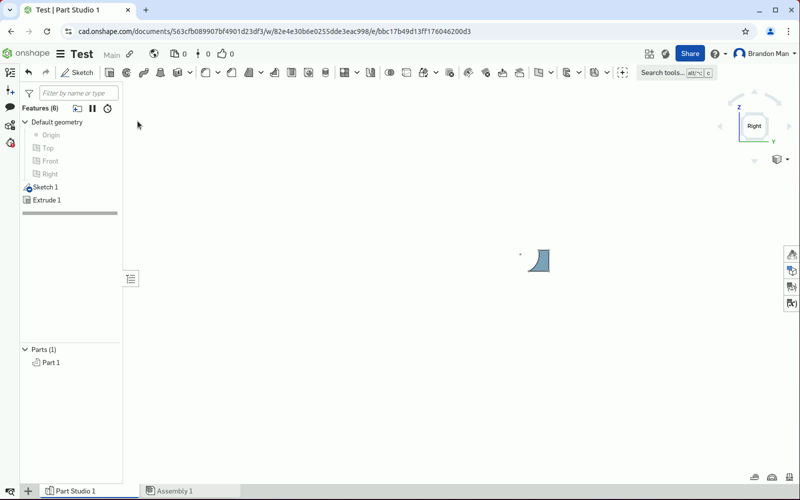
key(shift+h)
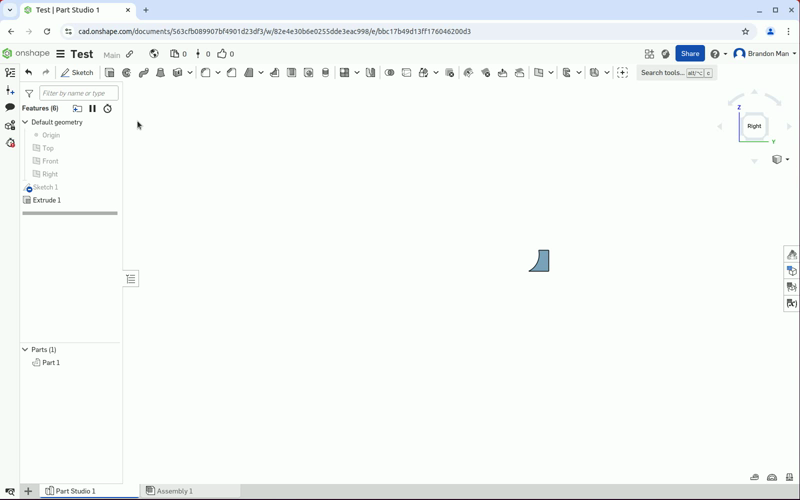
mouse_move(73, 189)
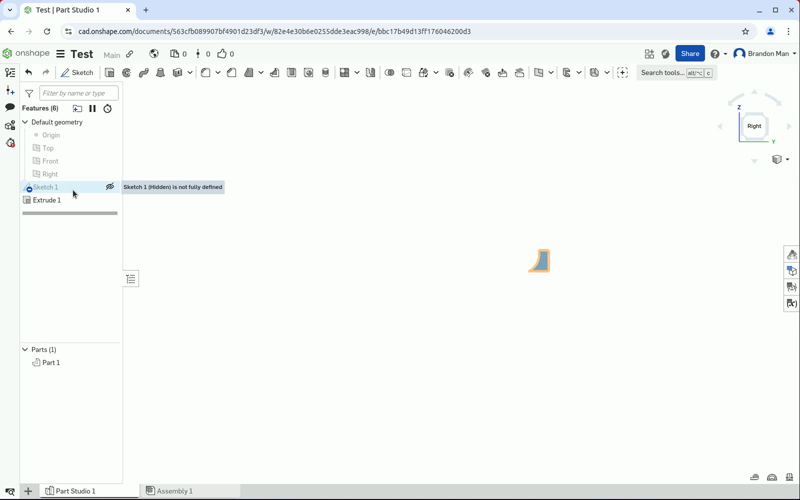
click(73, 189)
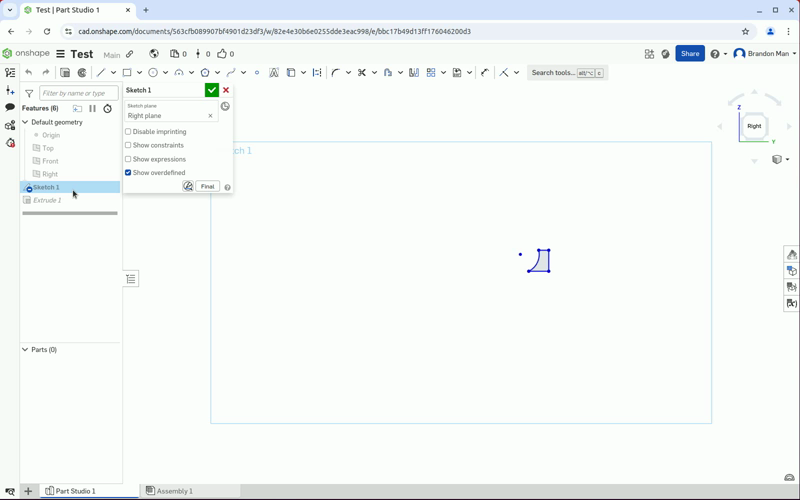
mouse_move(229, 92)
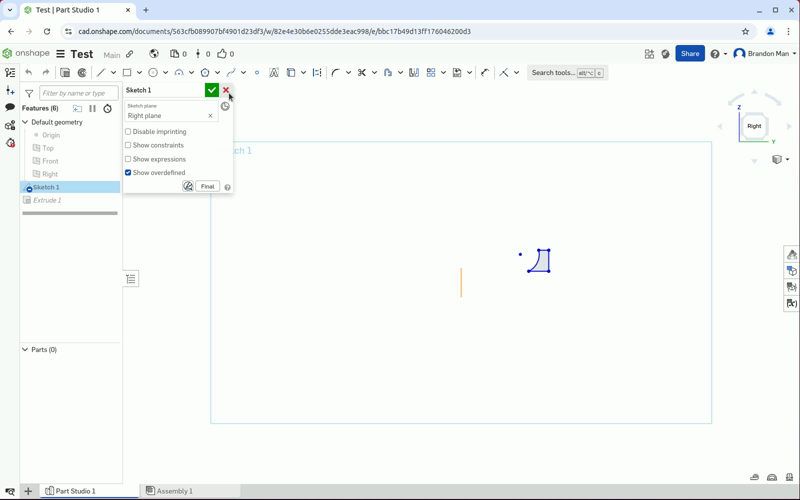
click(229, 92)
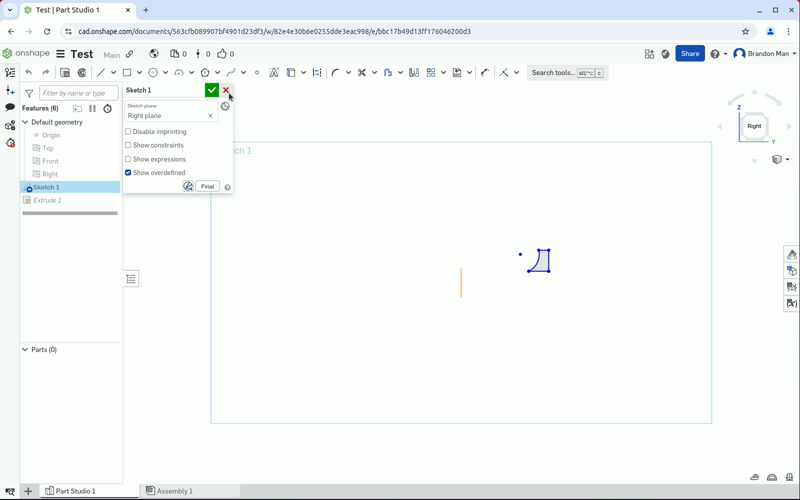
key(shift+s)
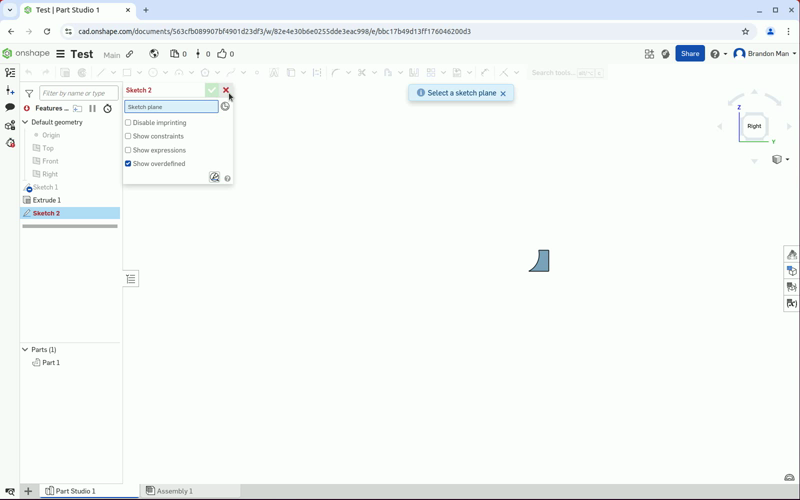
mouse_move(73, 176)
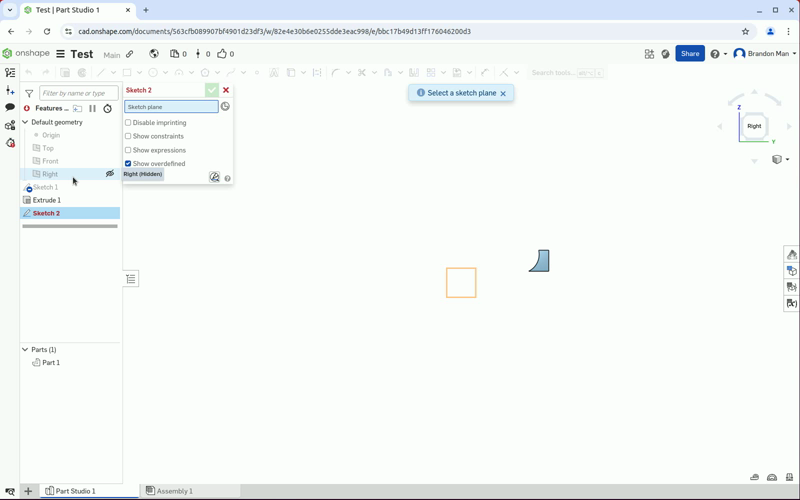
click(73, 176)
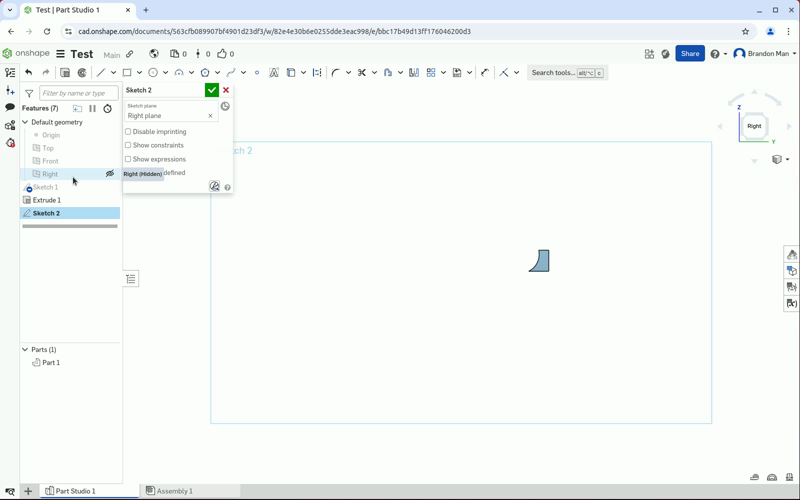
mouse_move(73, 352)
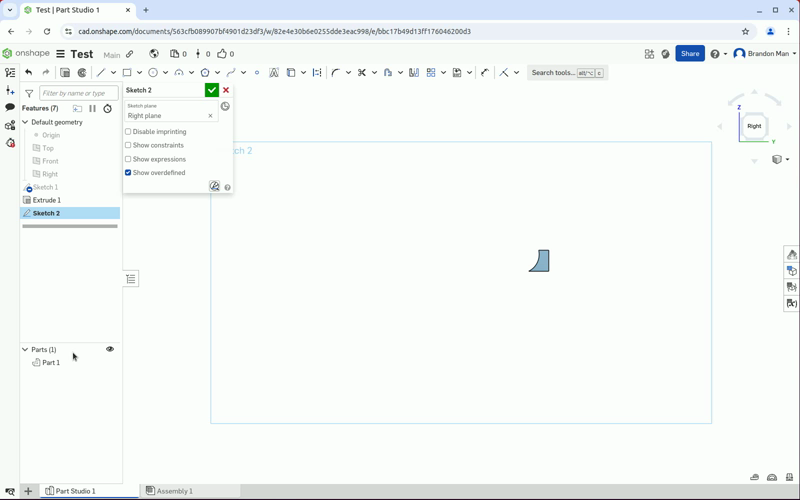
key(y)
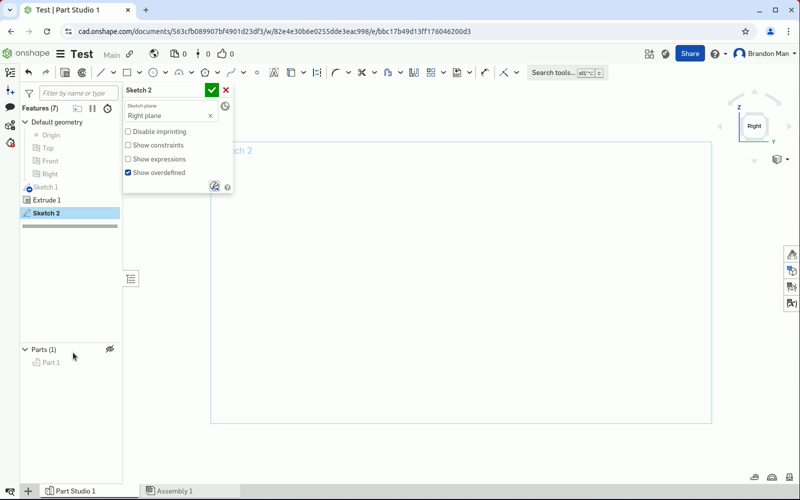
key(a)
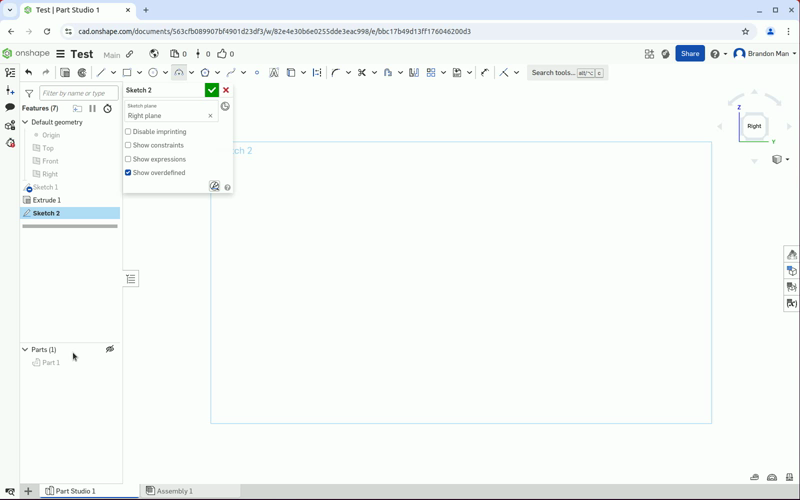
key_down(shift)
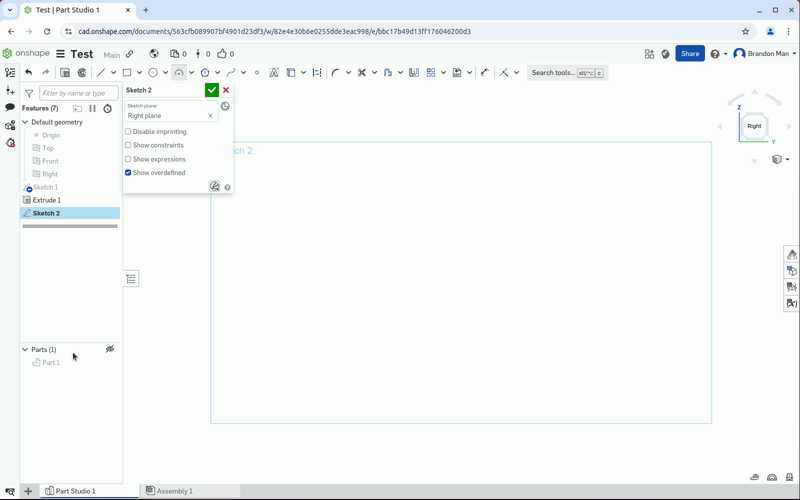
mouse_move(446, 272)
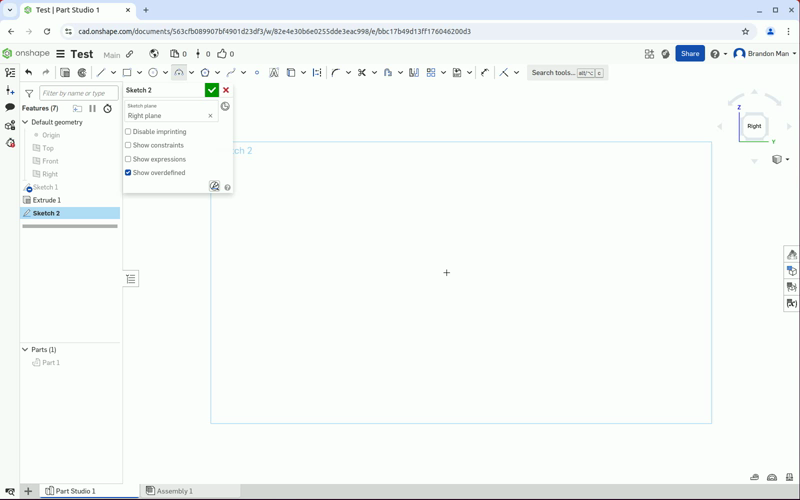
click(446, 272)
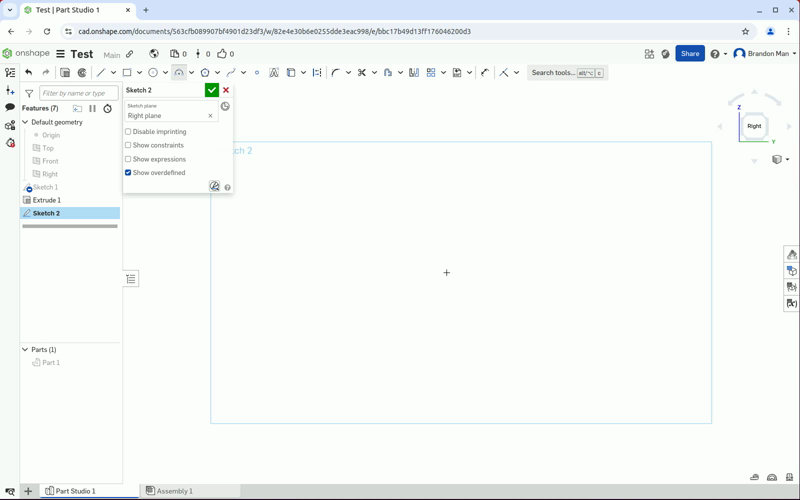
key_up(shift)
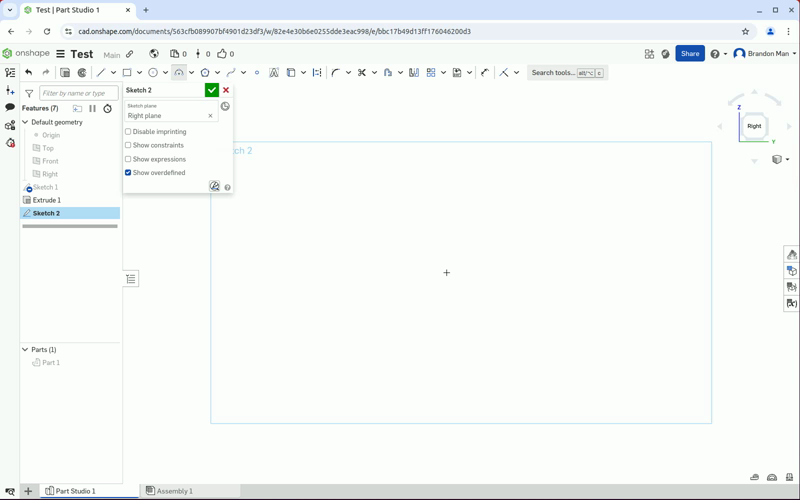
key_down(shift)
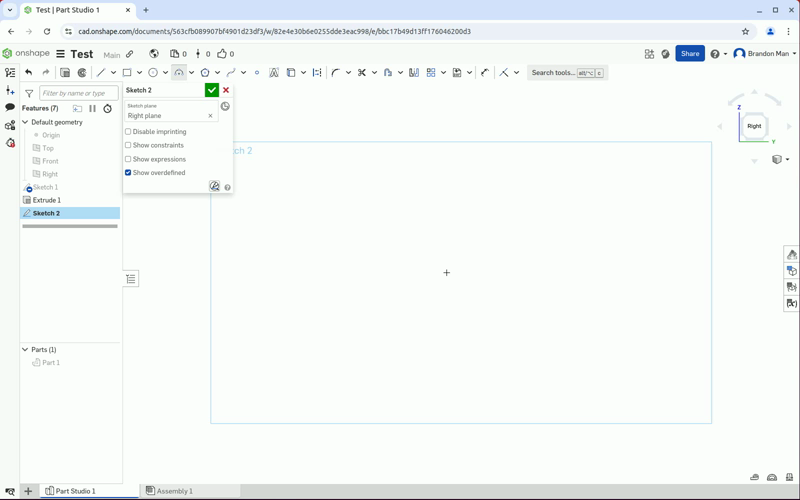
mouse_move(461, 285)
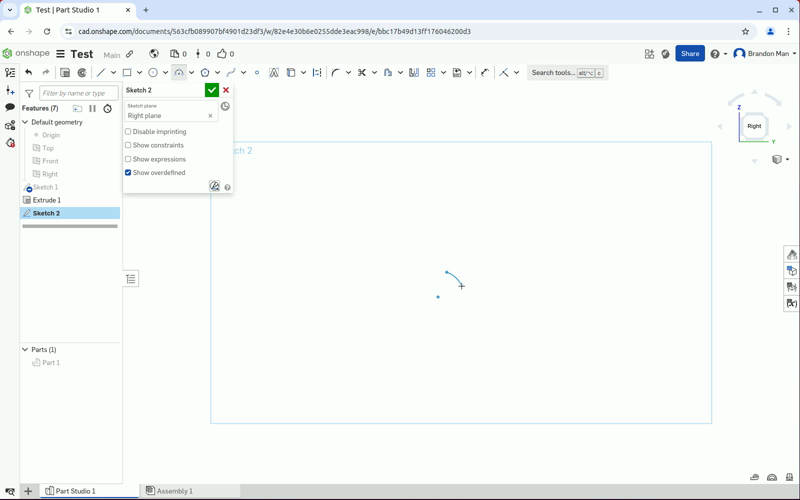
click(461, 285)
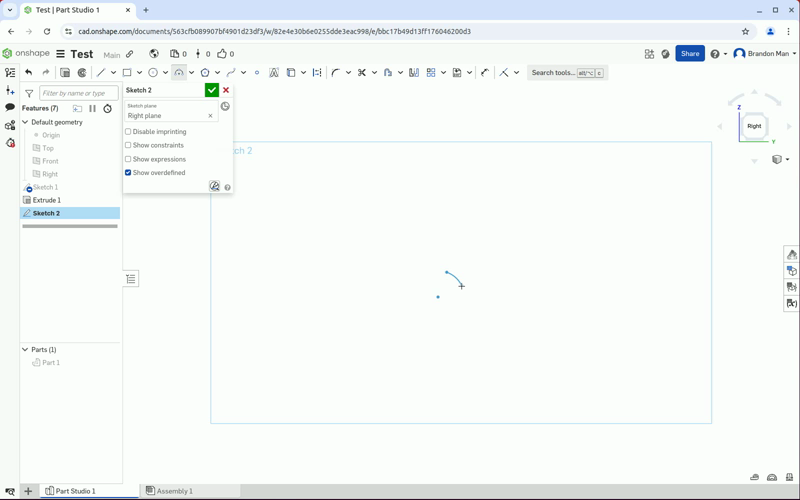
mouse_move(451, 282)
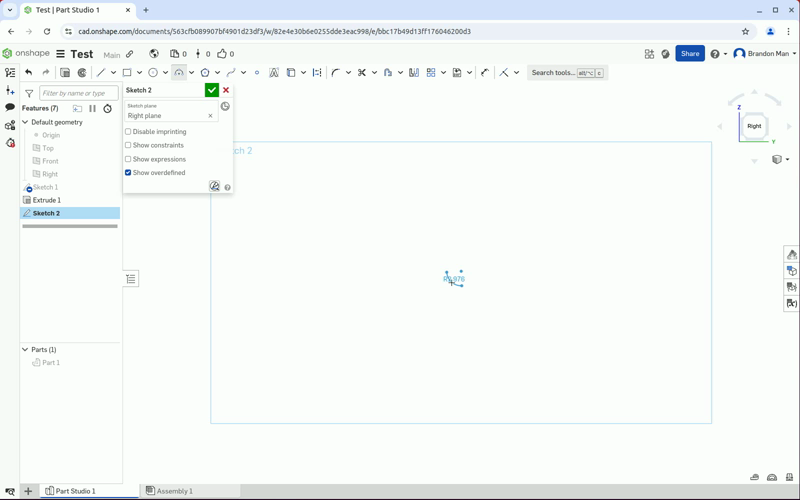
click(451, 282)
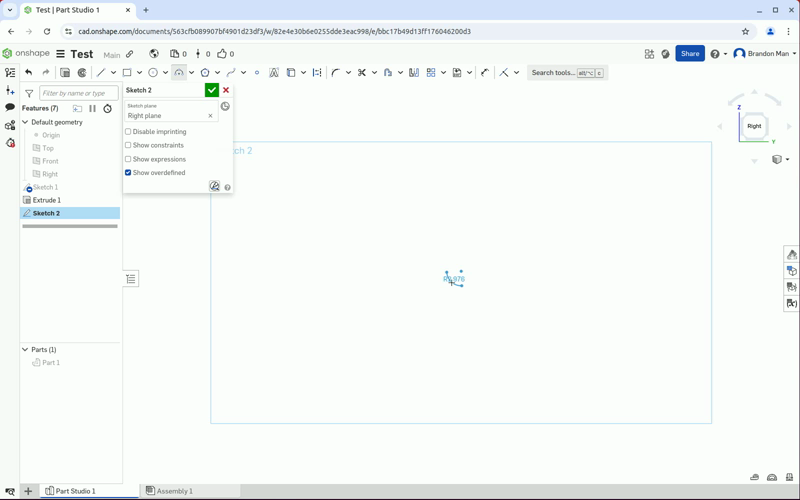
key_up(shift)
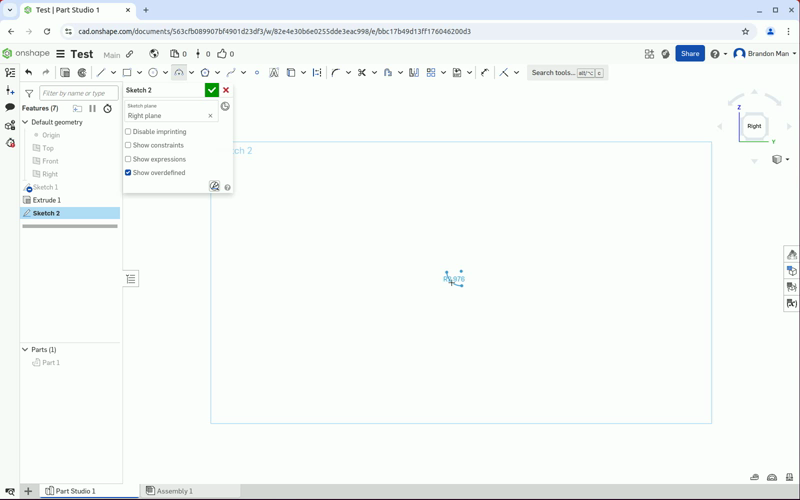
key(esc)
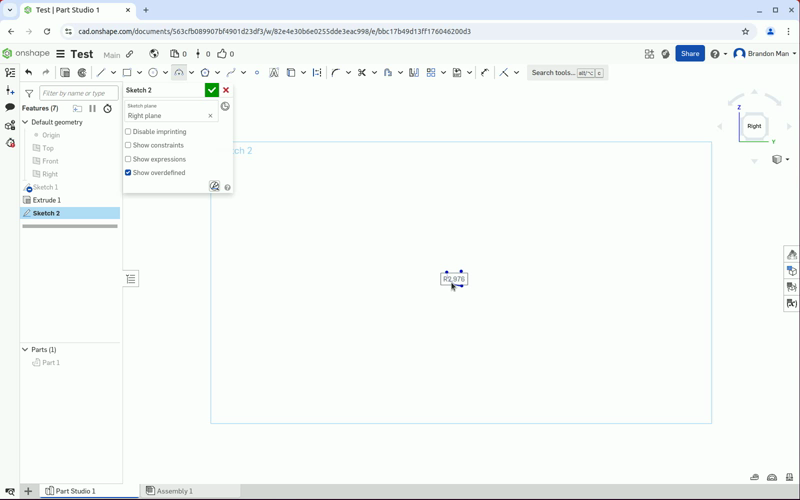
key(l)
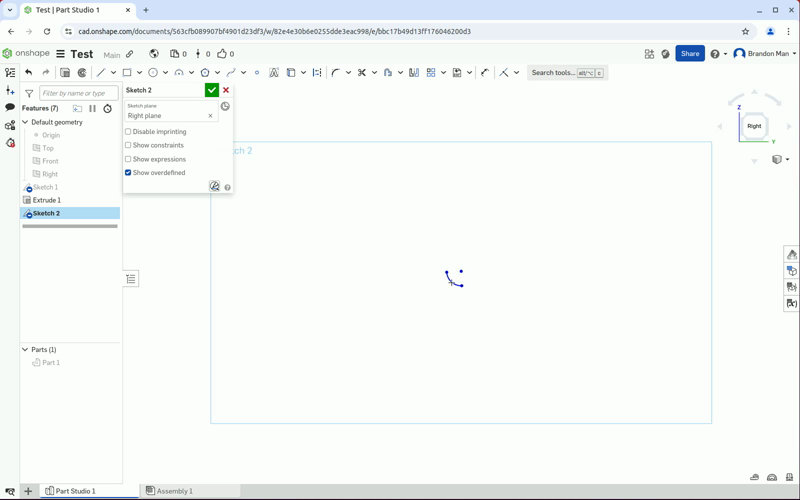
mouse_move(461, 285)
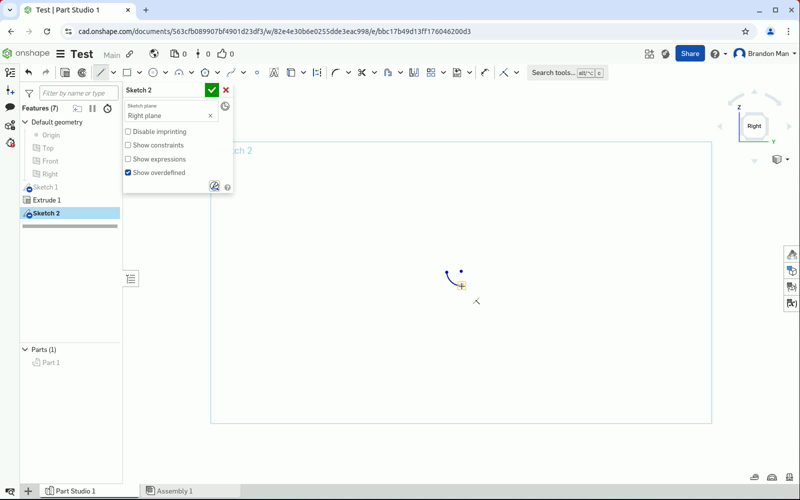
click(461, 285)
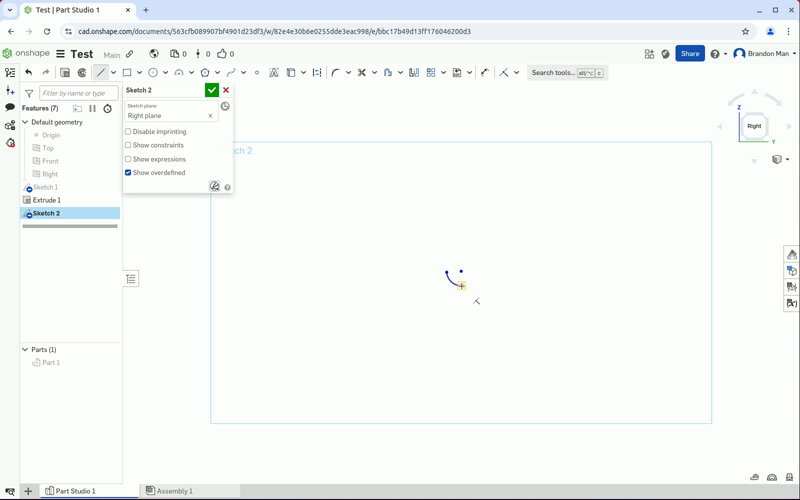
key_down(shift)
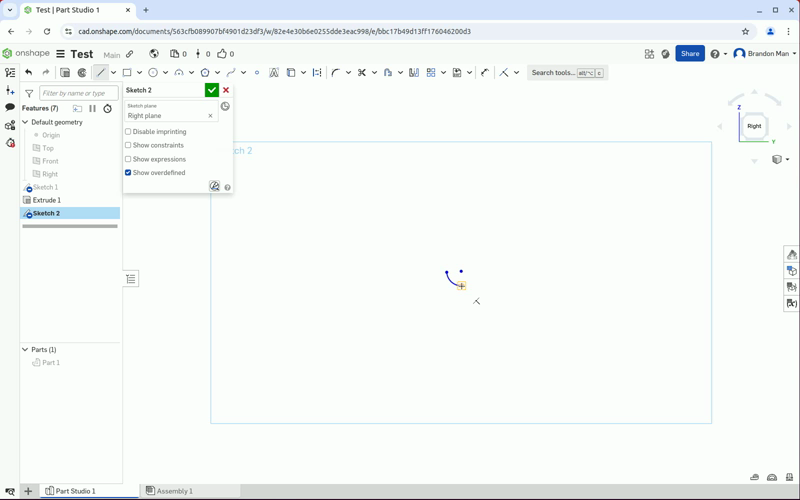
mouse_move(491, 285)
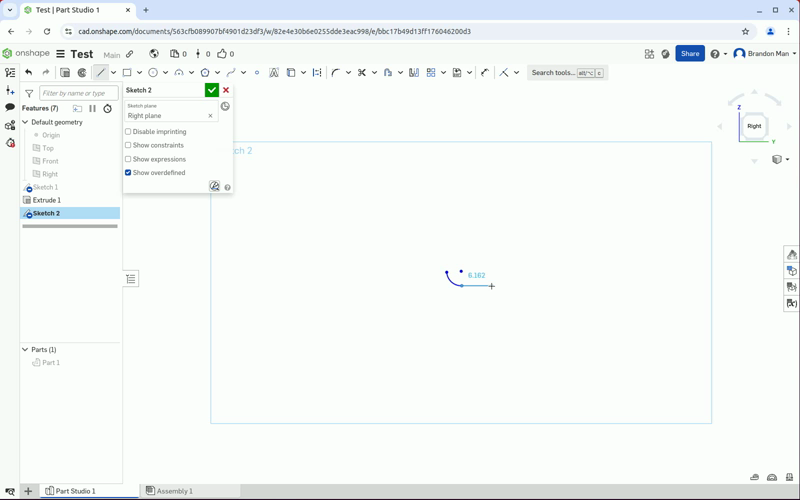
mouse_move(475, 285)
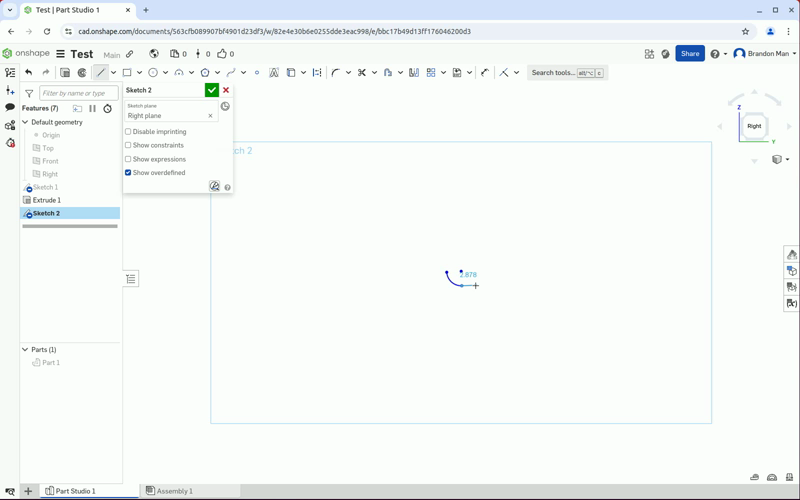
click(475, 285)
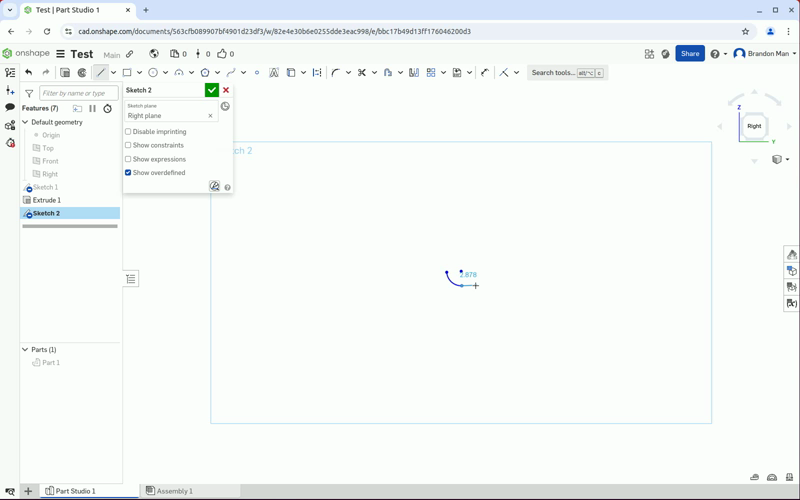
key_up(shift)
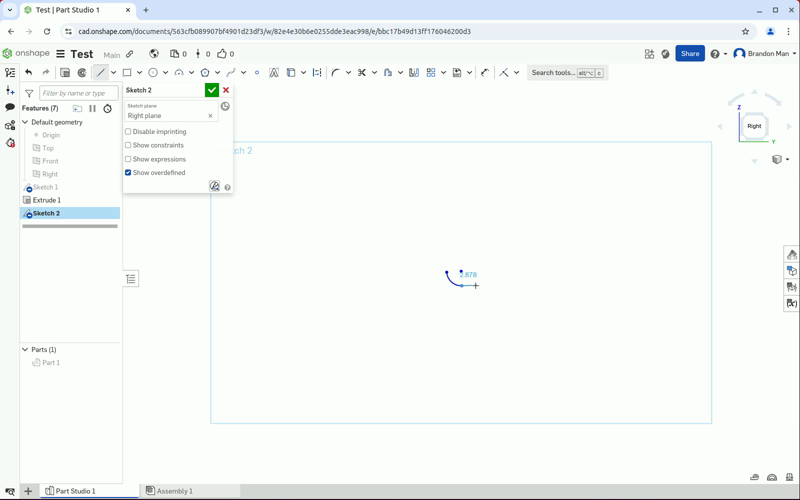
key_down(shift)
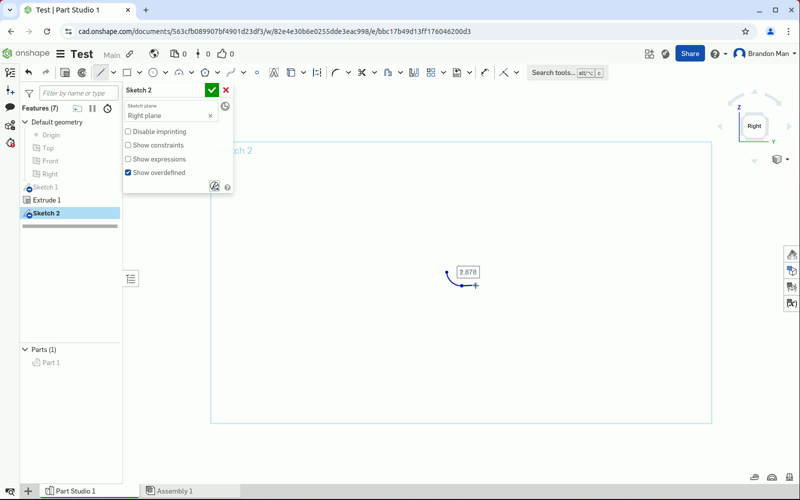
mouse_move(505, 285)
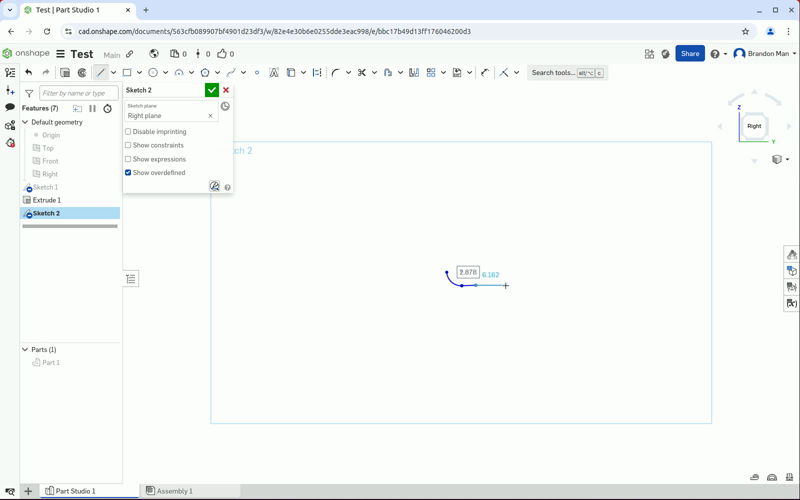
mouse_move(475, 271)
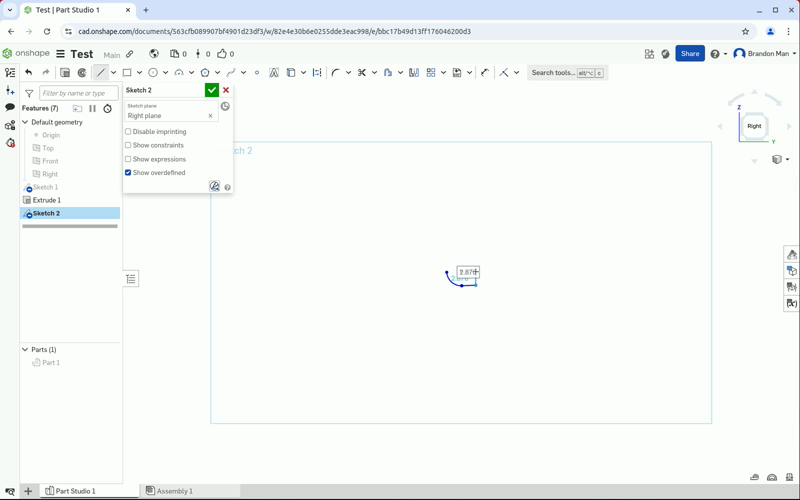
click(475, 271)
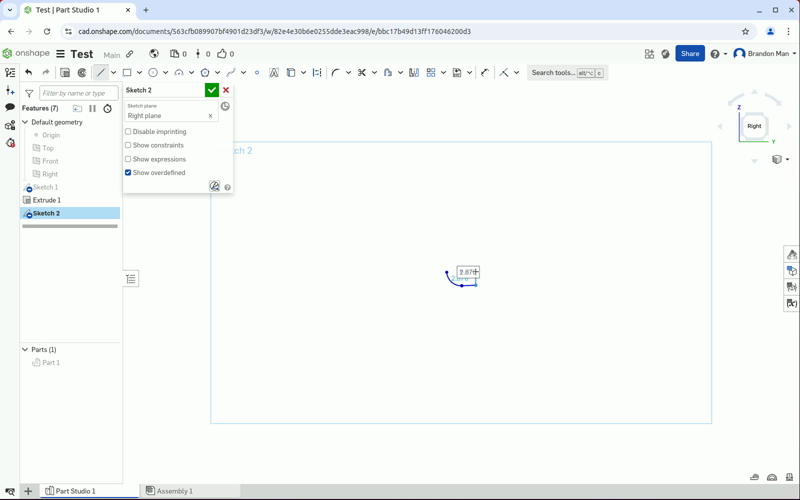
key_up(shift)
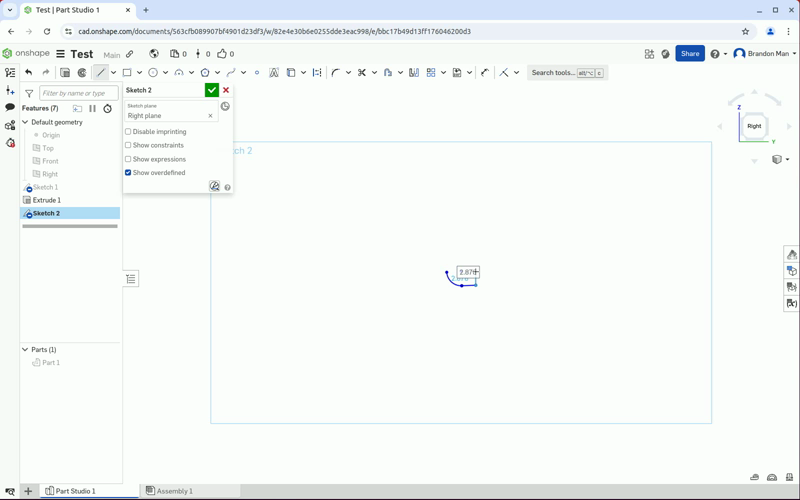
key_down(shift)
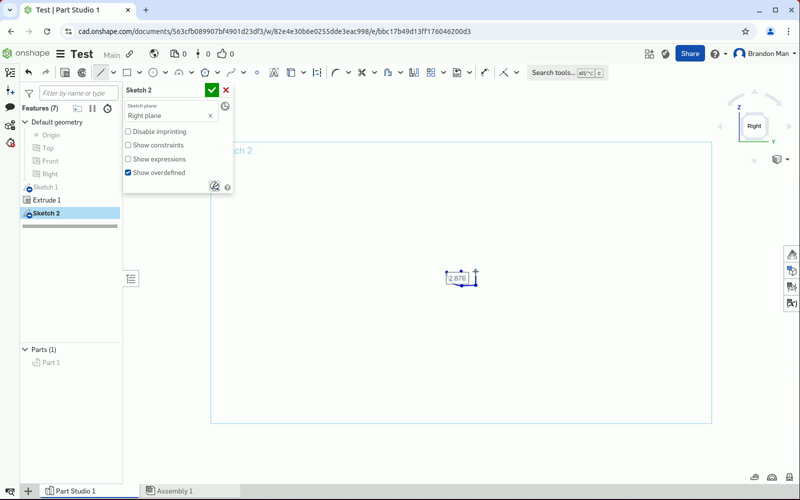
mouse_move(505, 271)
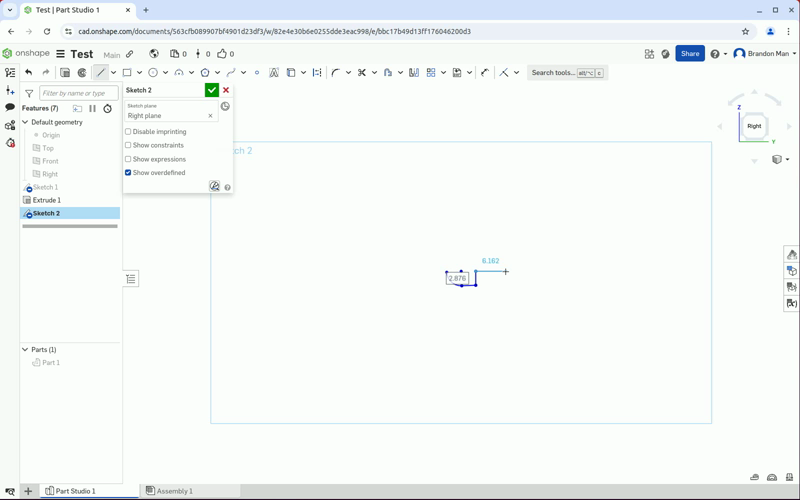
mouse_move(475, 270)
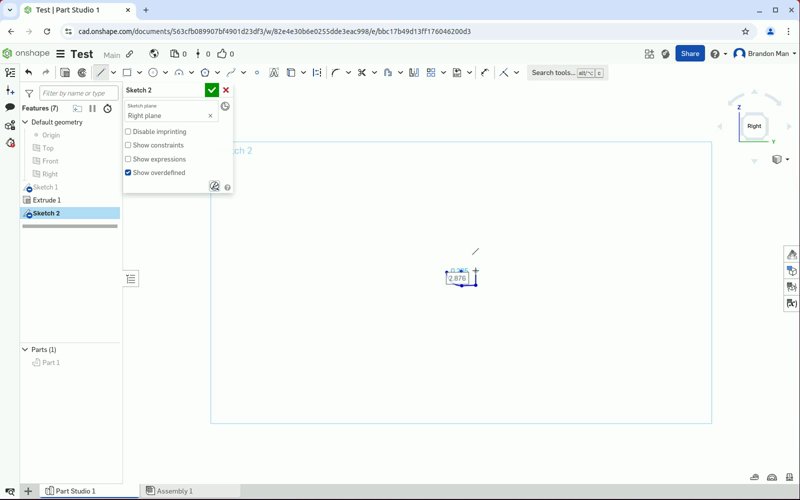
scroll(6)
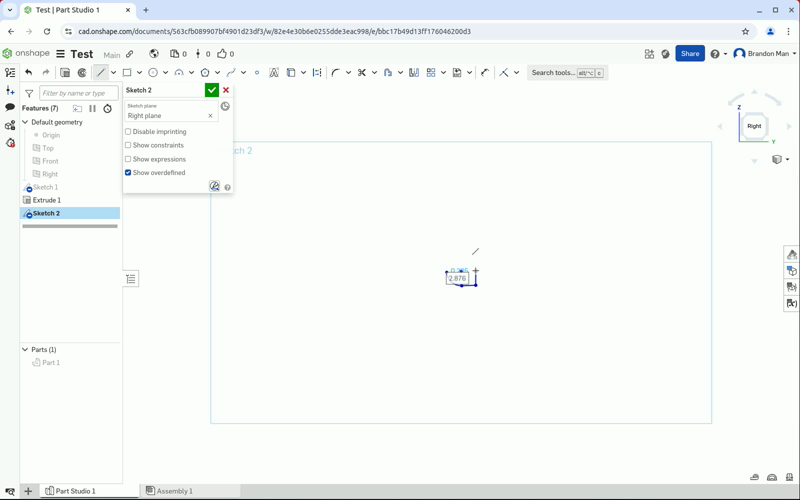
scroll(6)
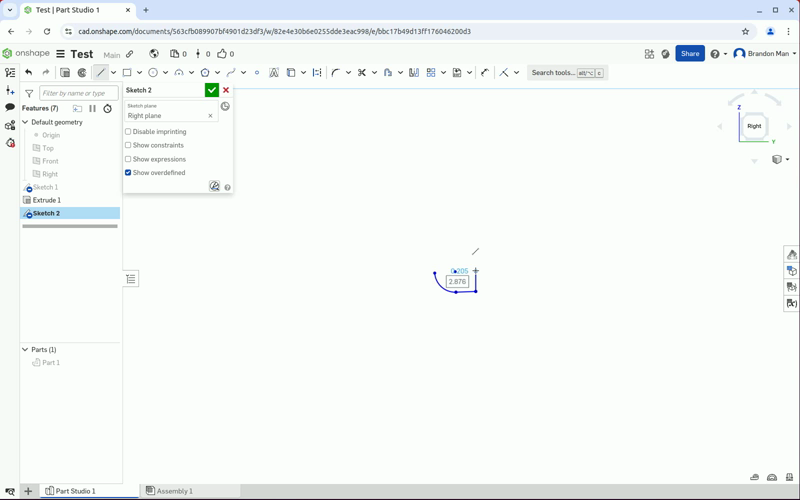
scroll(6)
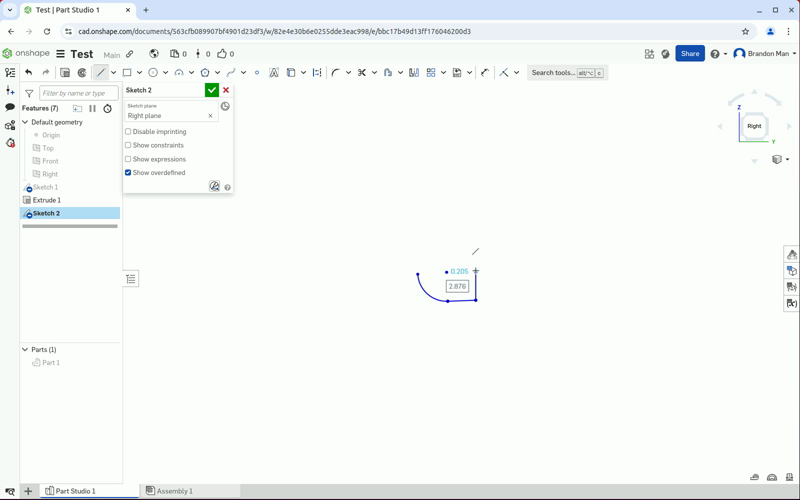
scroll(6)
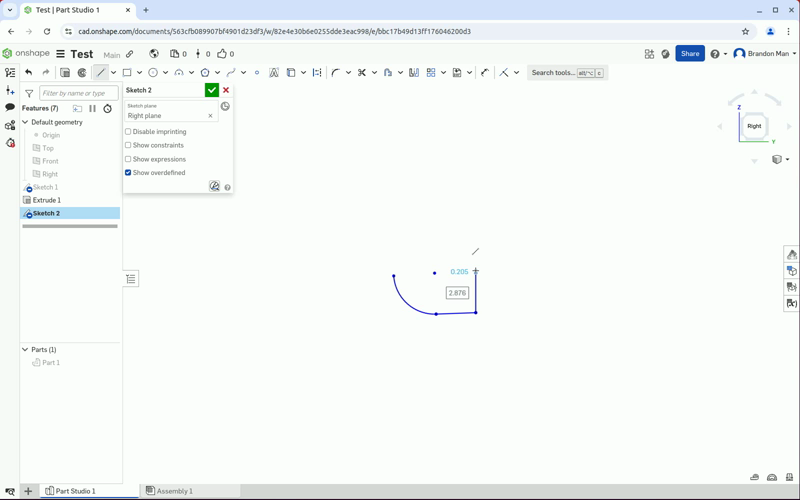
scroll(6)
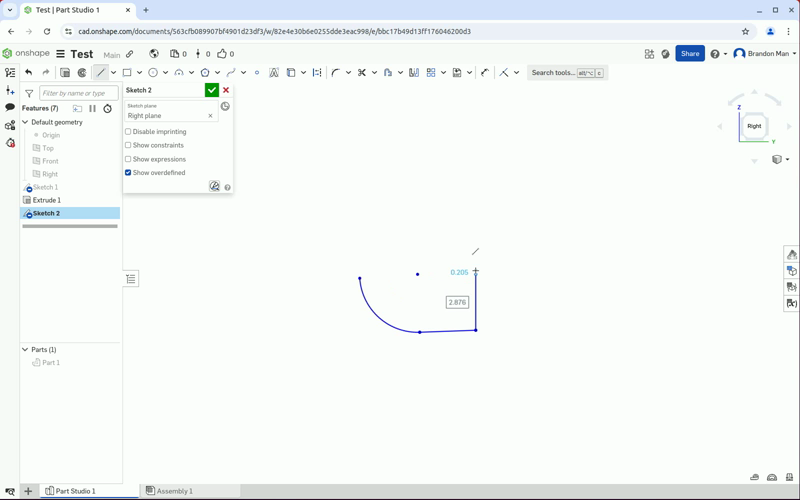
scroll(6)
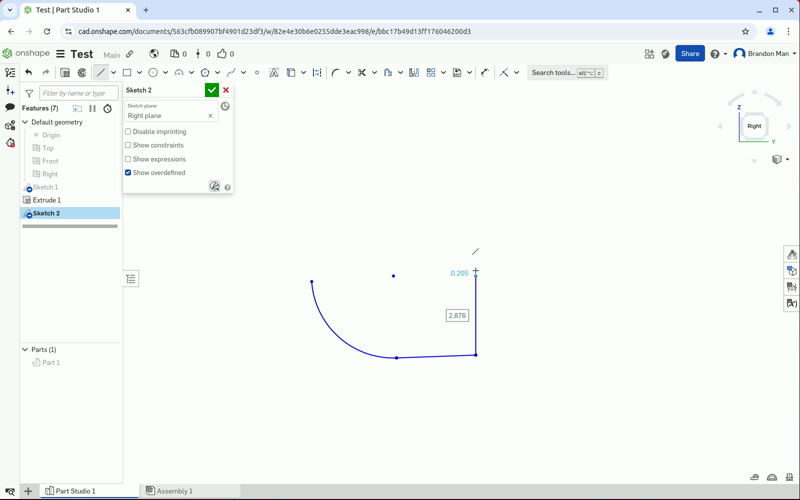
scroll(6)
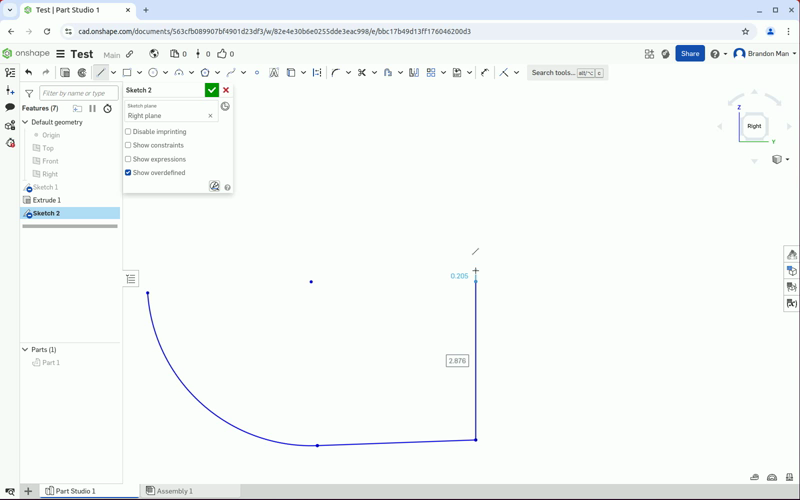
click(475, 270)
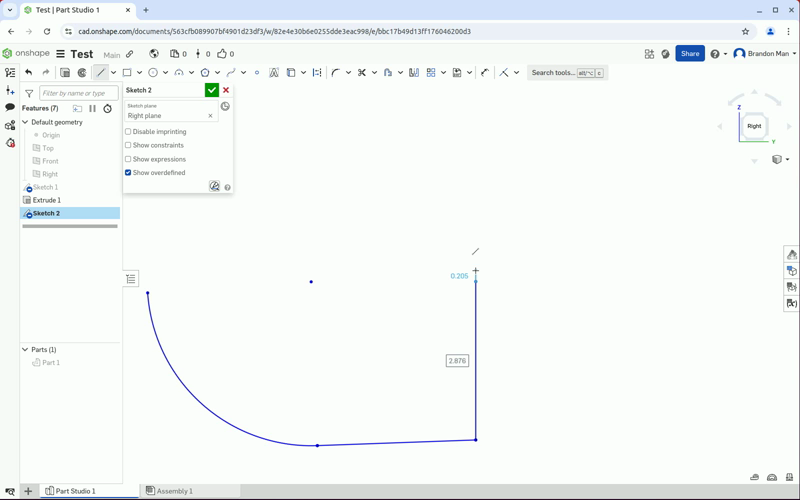
scroll(-6)
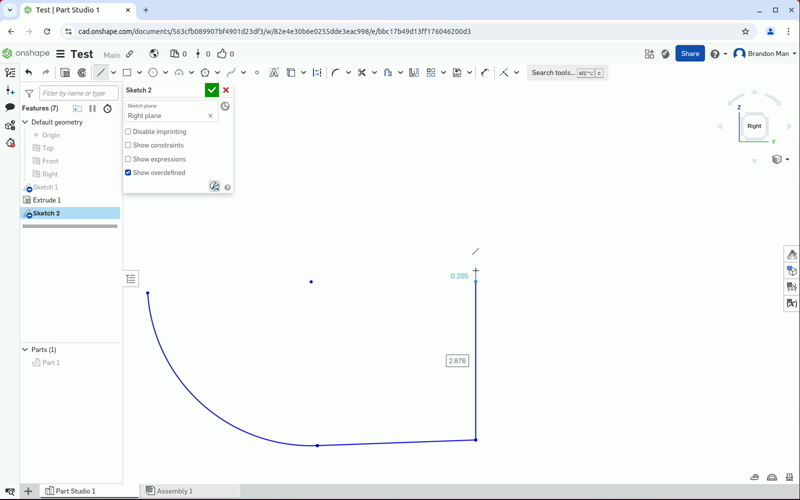
scroll(-6)
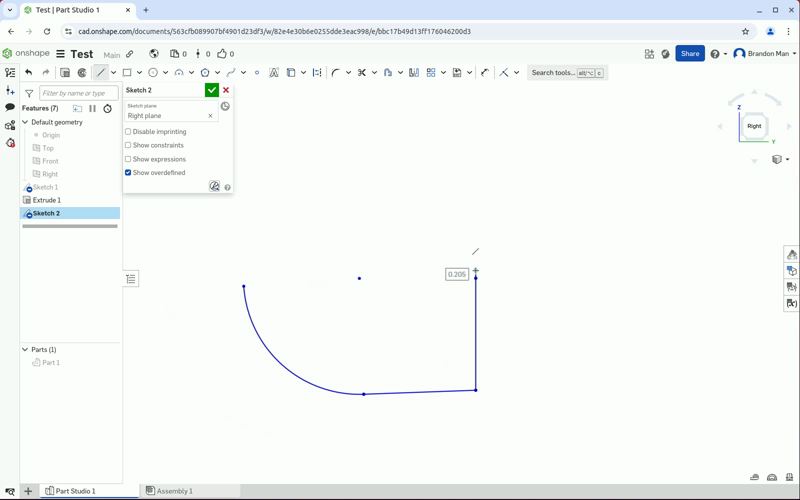
scroll(-6)
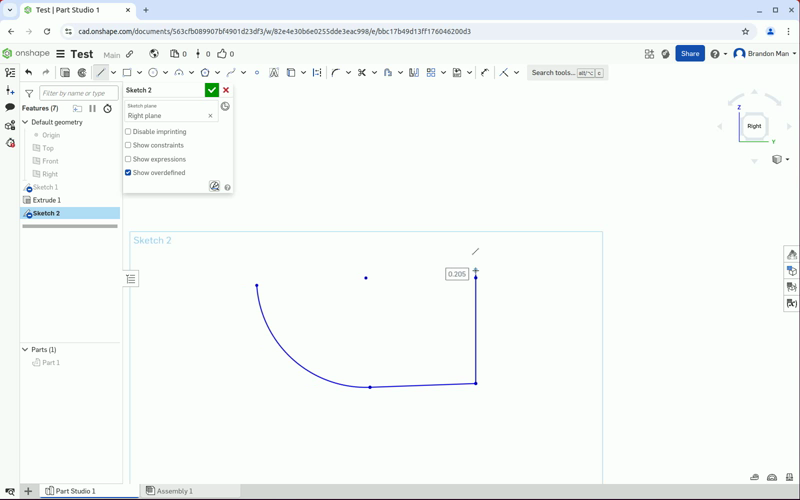
scroll(-6)
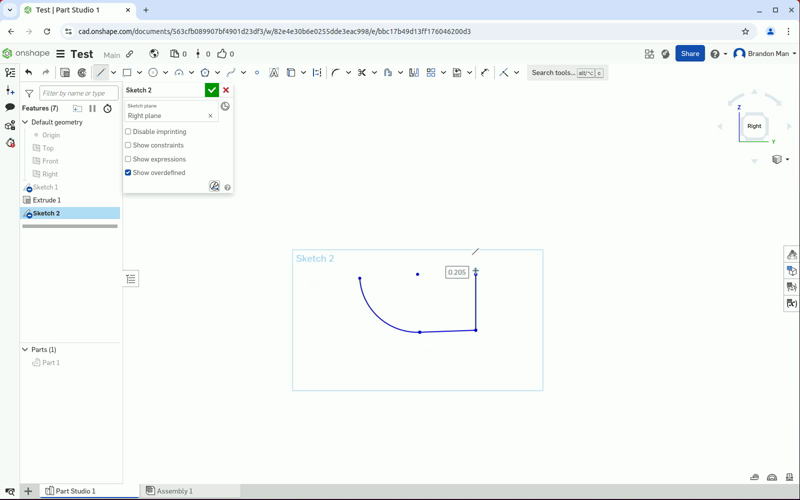
scroll(-6)
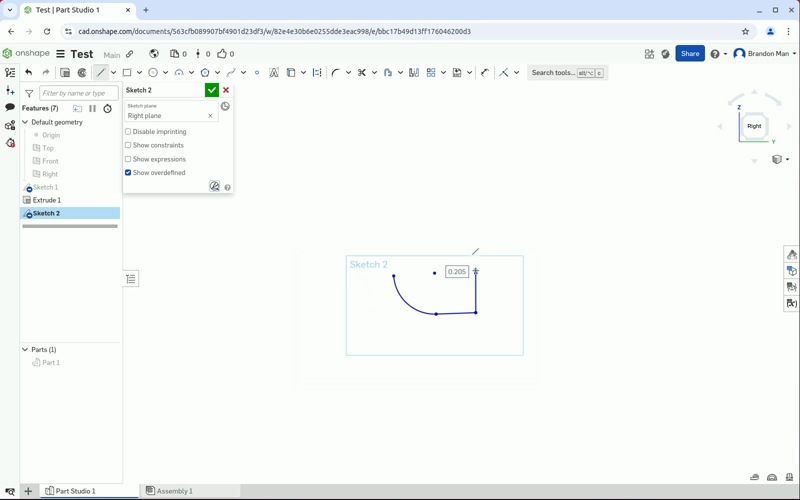
scroll(-6)
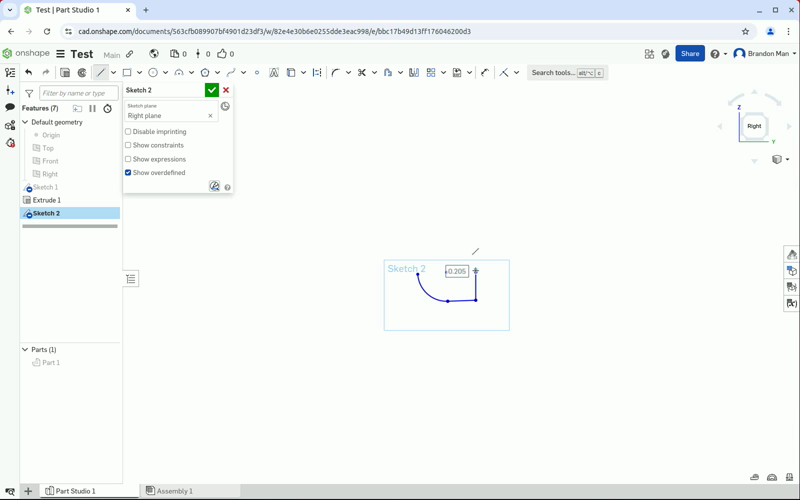
scroll(-6)
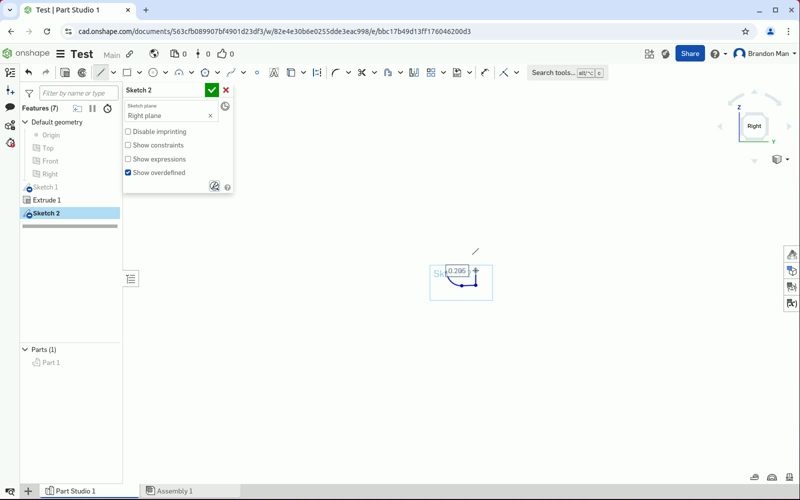
key_up(shift)
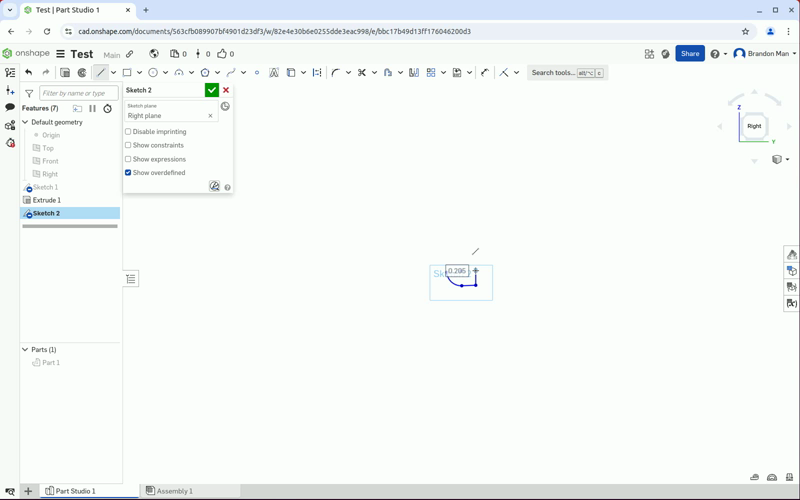
key(esc)
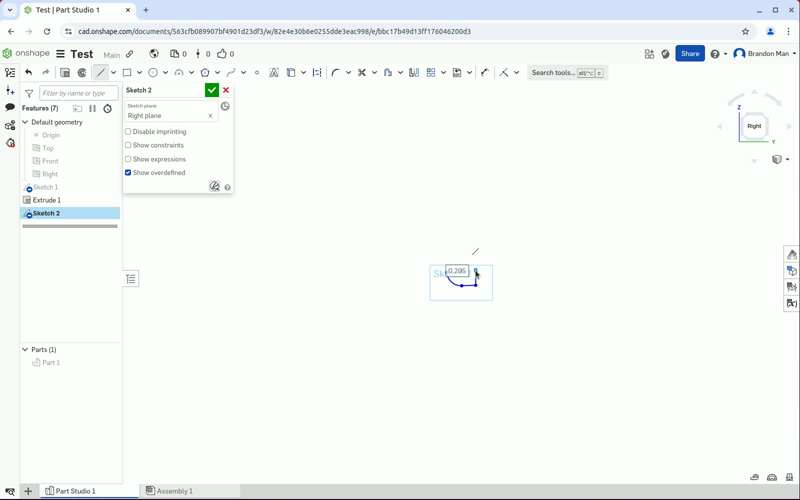
key(a)
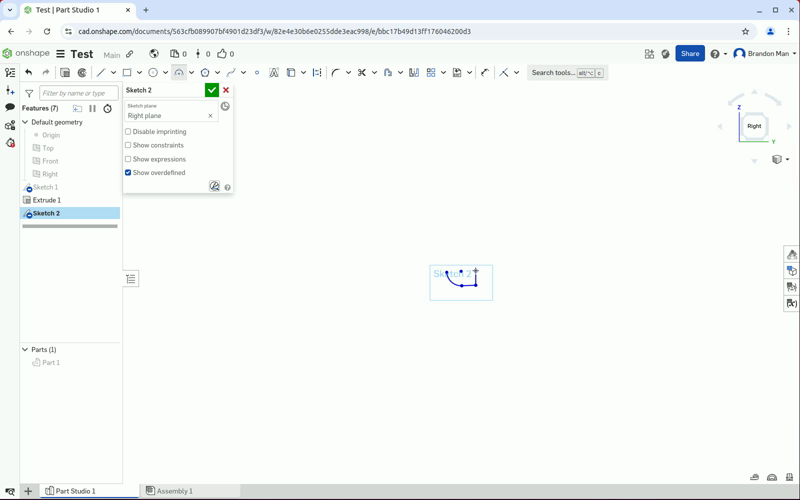
mouse_move(475, 270)
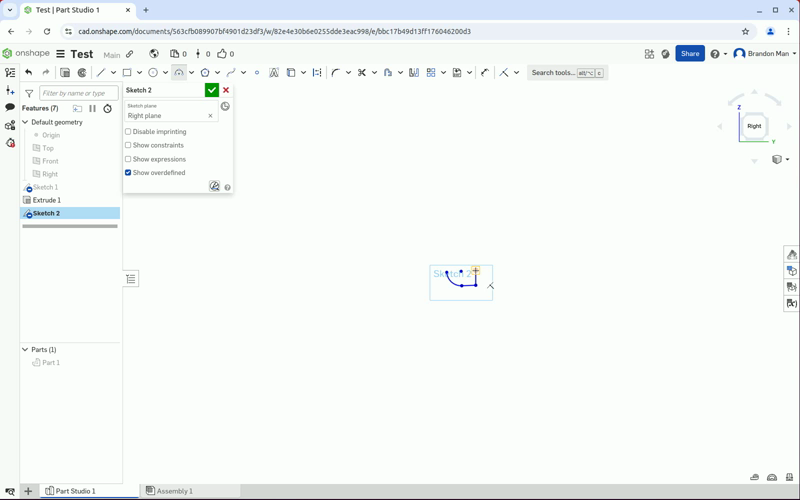
scroll(6)
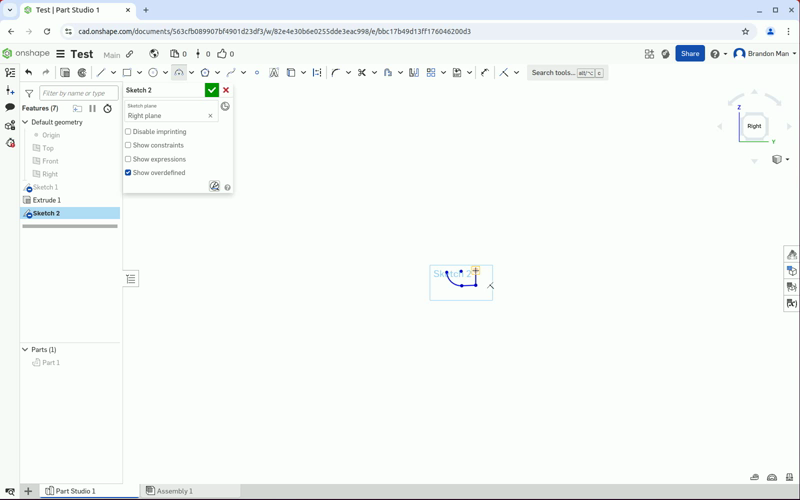
scroll(6)
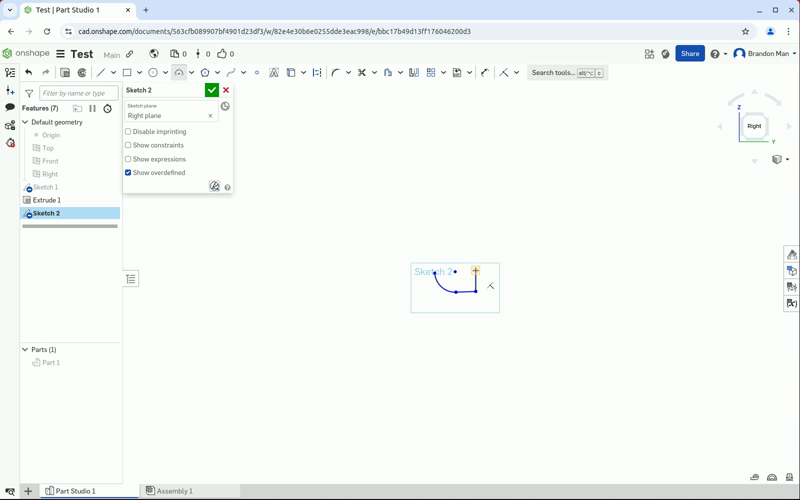
scroll(6)
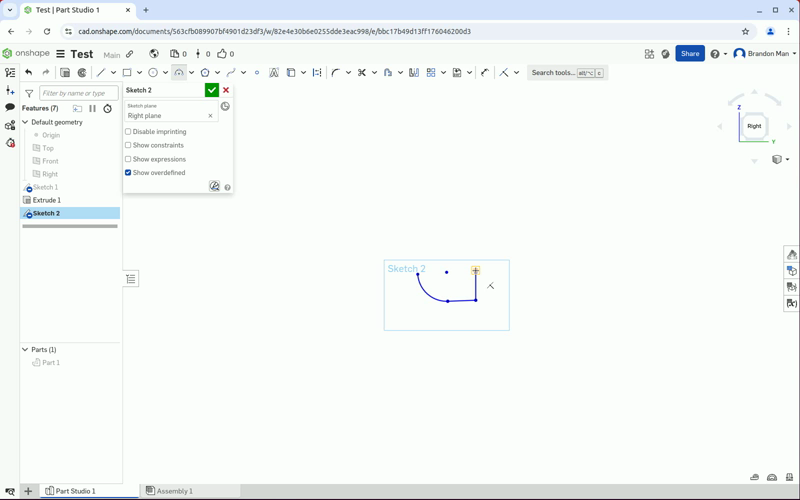
scroll(6)
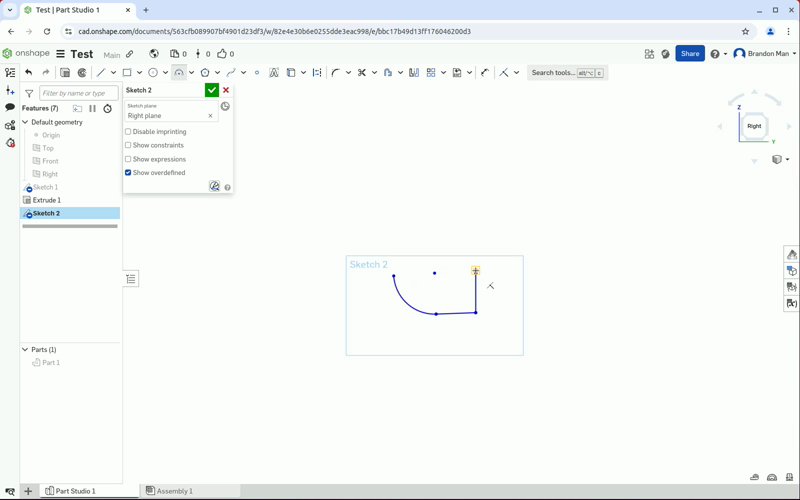
scroll(6)
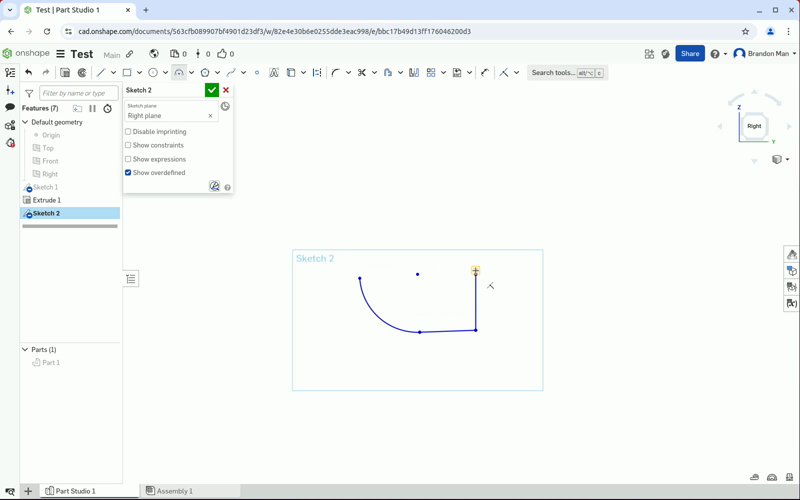
scroll(6)
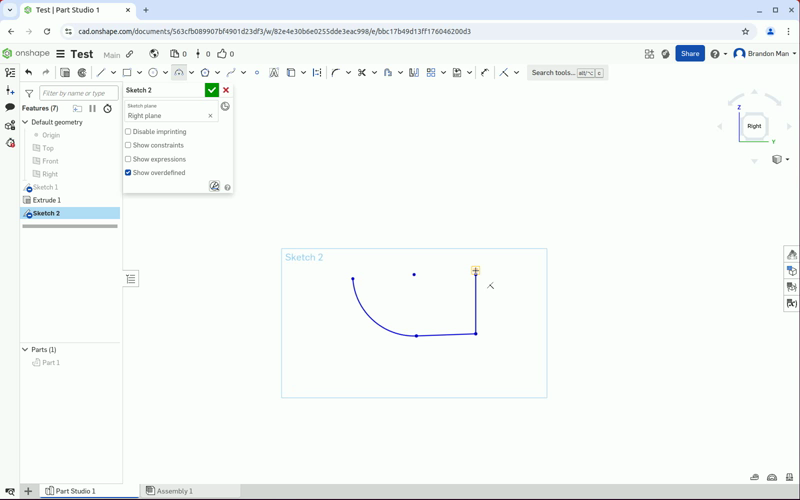
scroll(6)
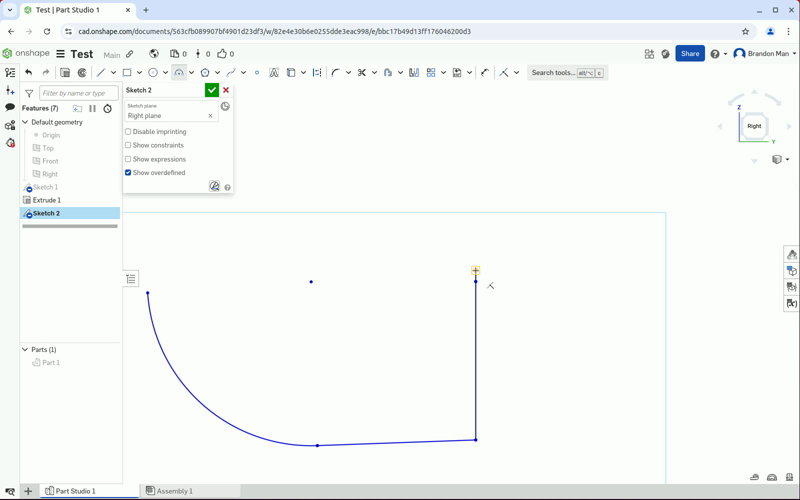
click(475, 270)
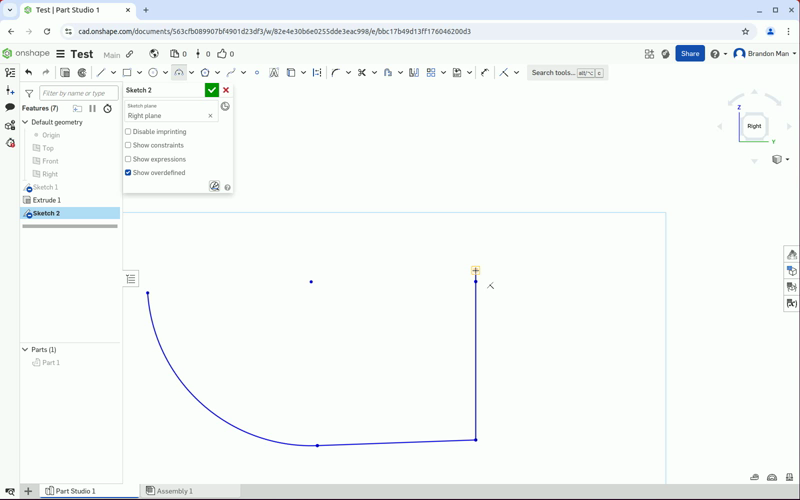
scroll(-6)
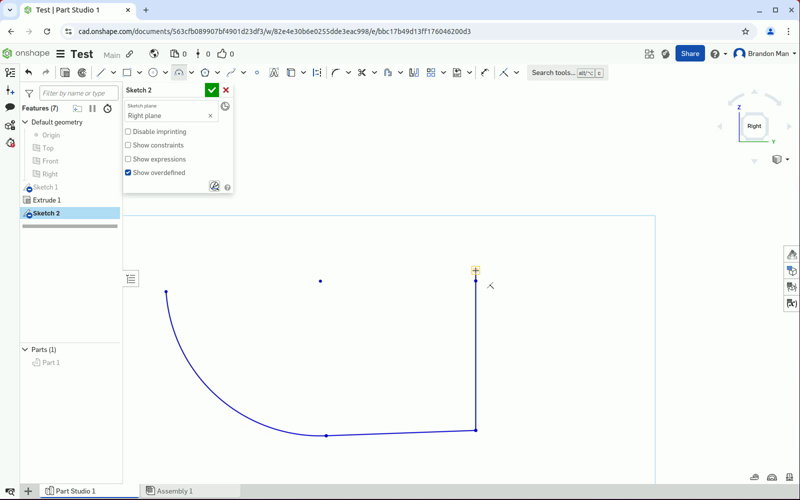
scroll(-6)
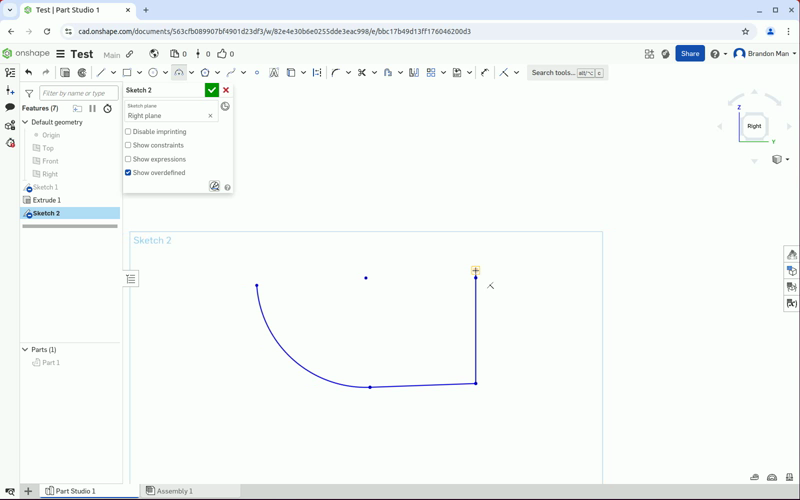
scroll(-6)
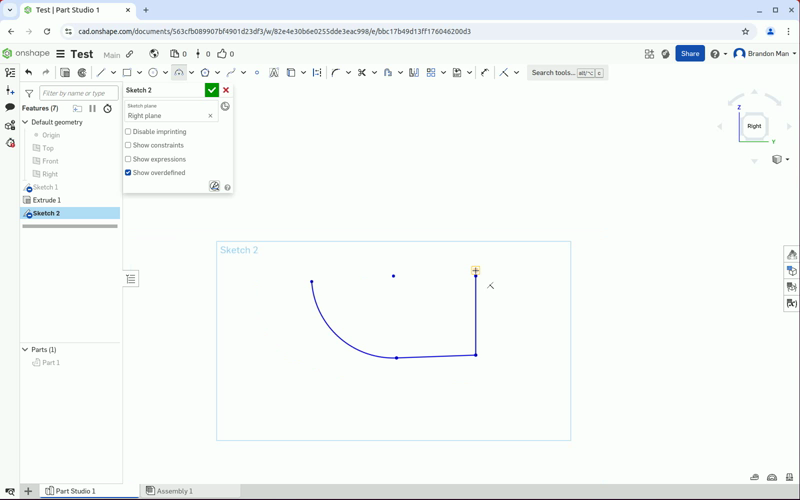
scroll(-6)
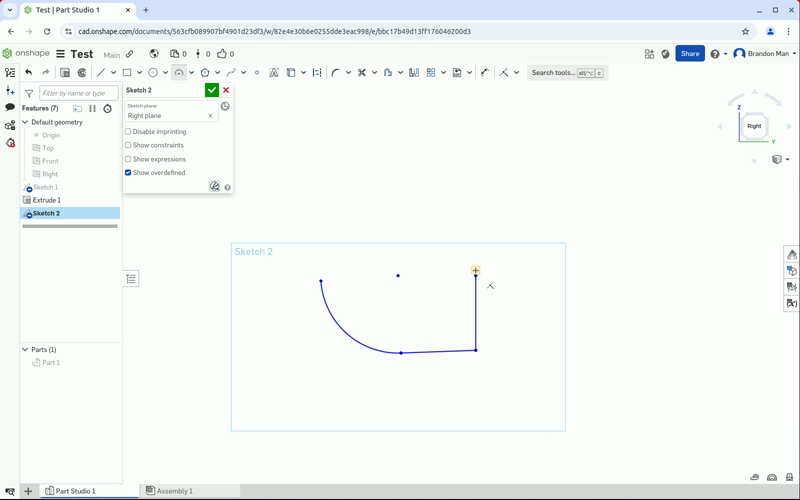
scroll(-6)
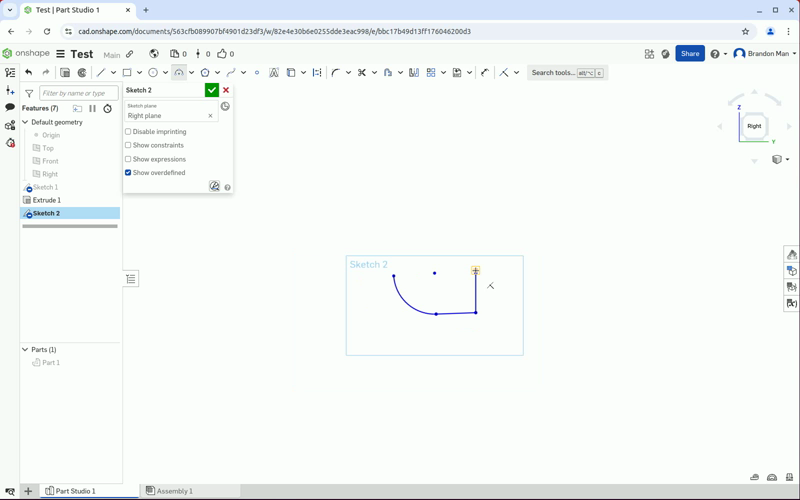
scroll(-6)
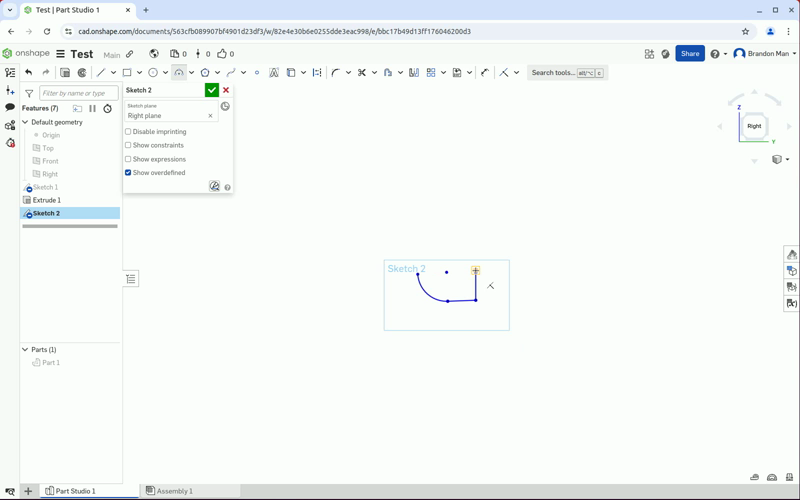
scroll(-6)
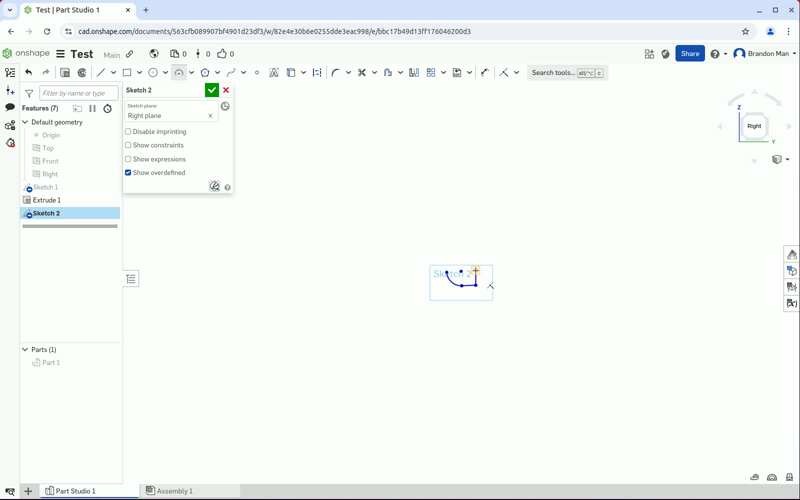
key_down(shift)
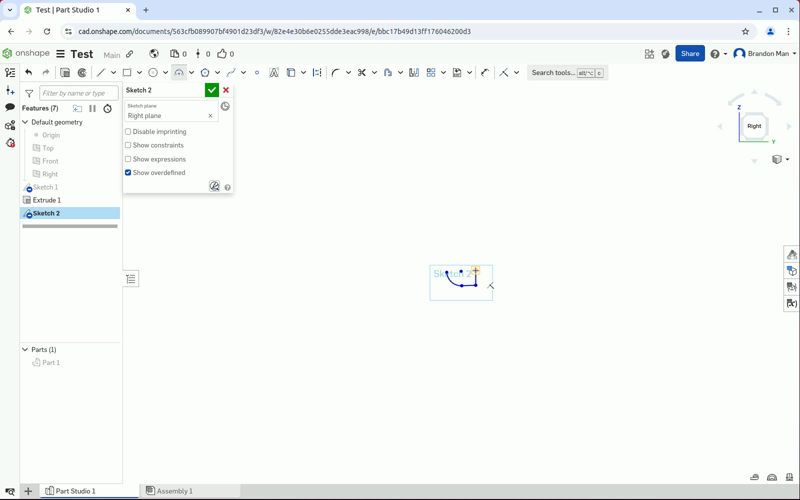
mouse_move(446, 270)
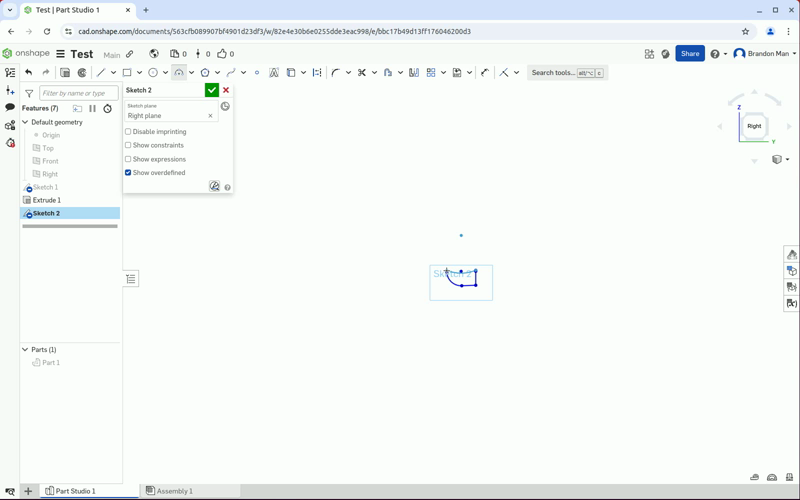
scroll(6)
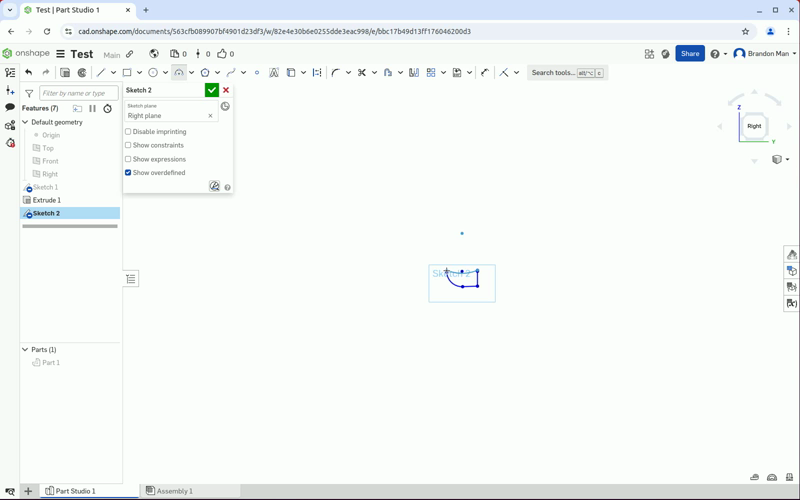
scroll(6)
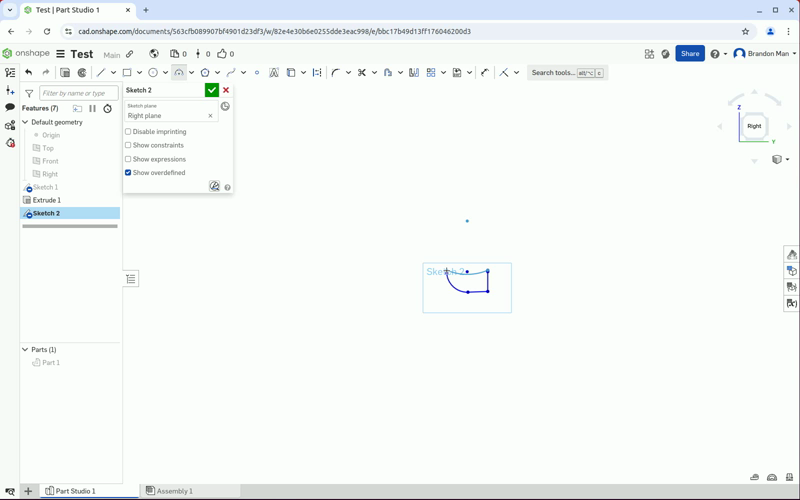
scroll(6)
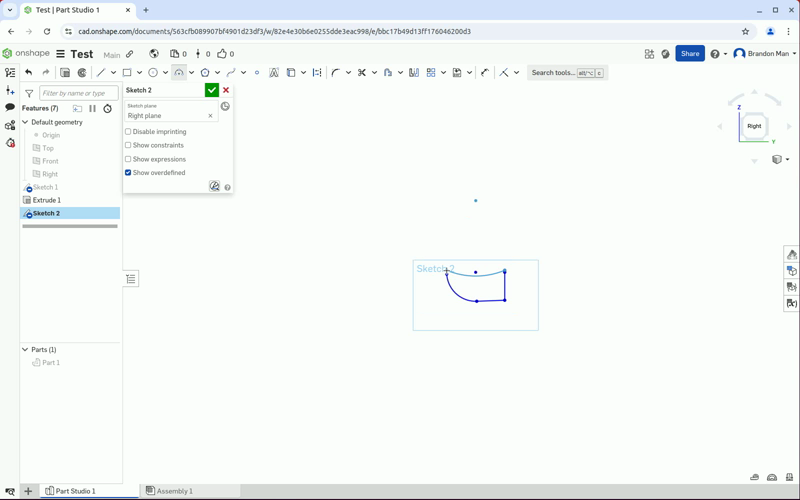
scroll(6)
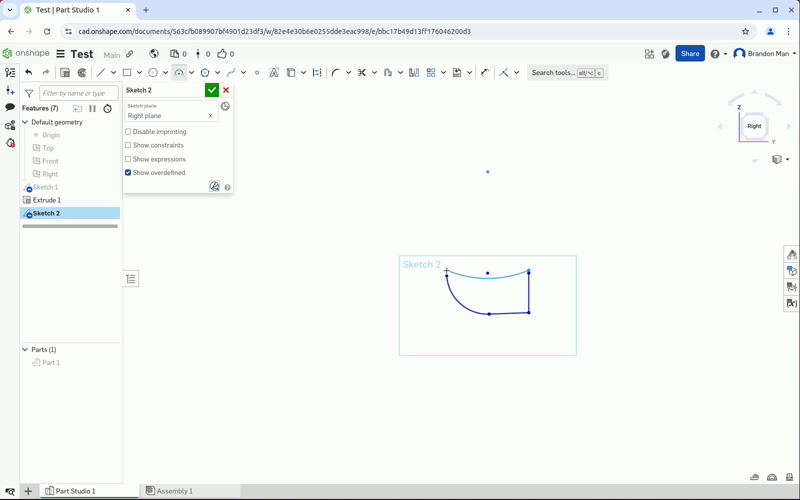
scroll(6)
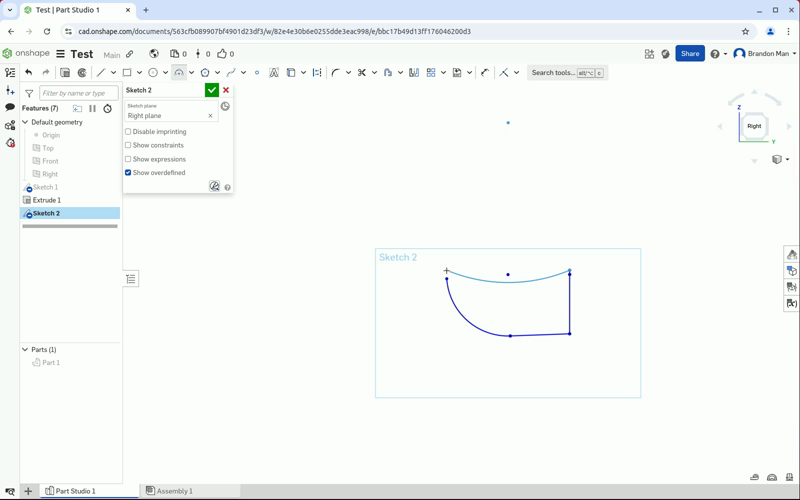
scroll(6)
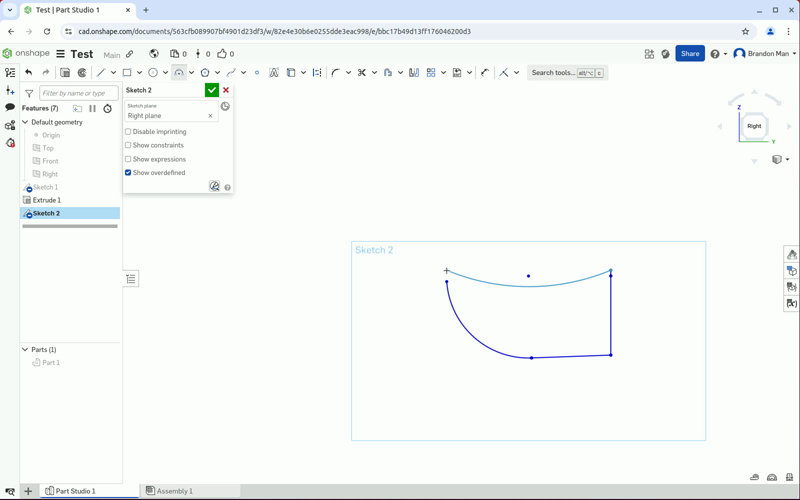
scroll(6)
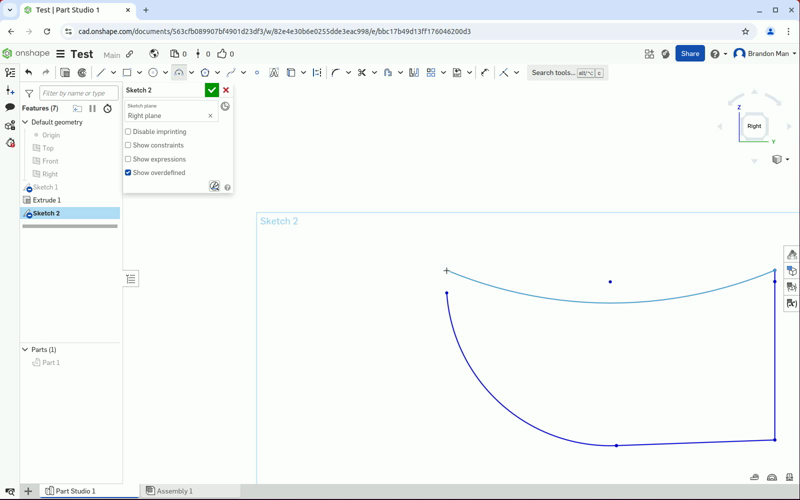
click(446, 270)
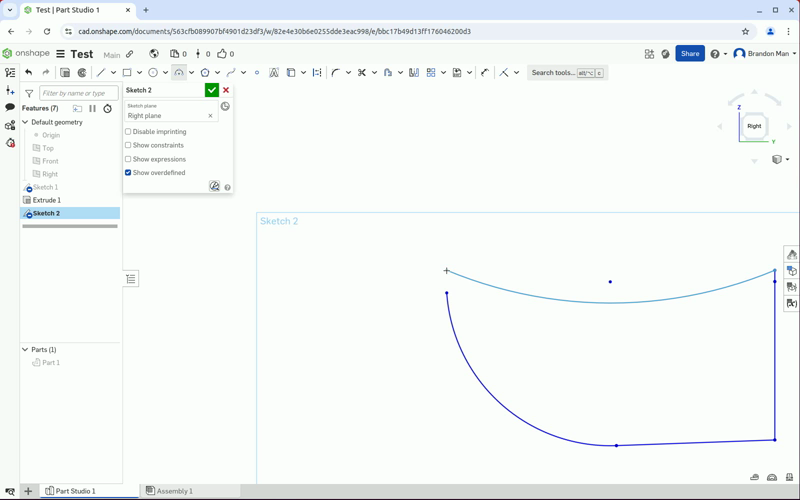
scroll(-6)
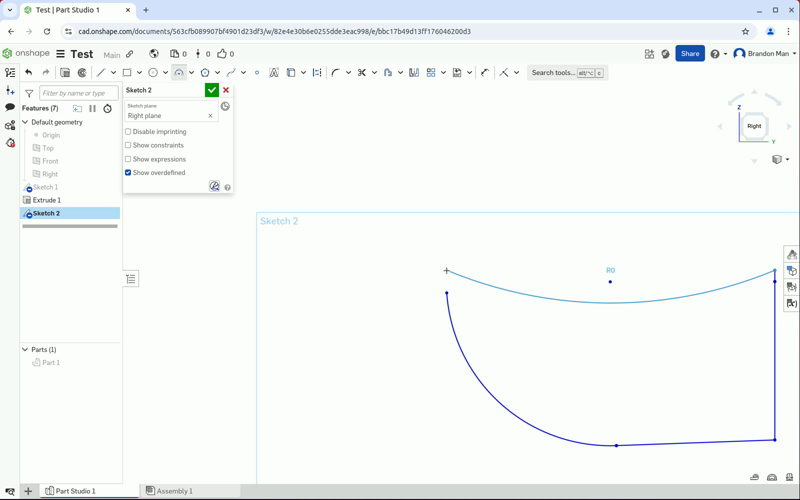
scroll(-6)
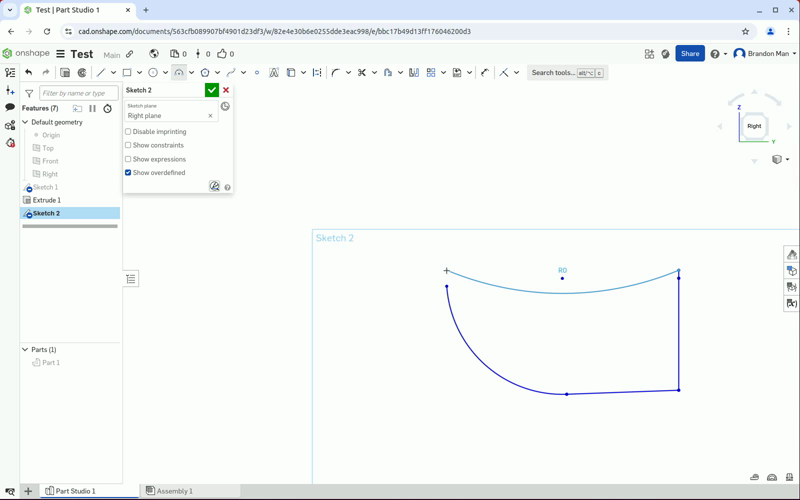
scroll(-6)
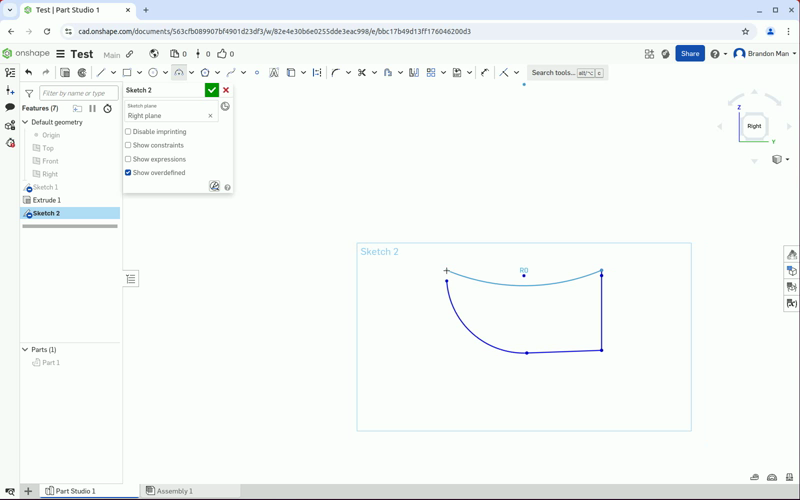
scroll(-6)
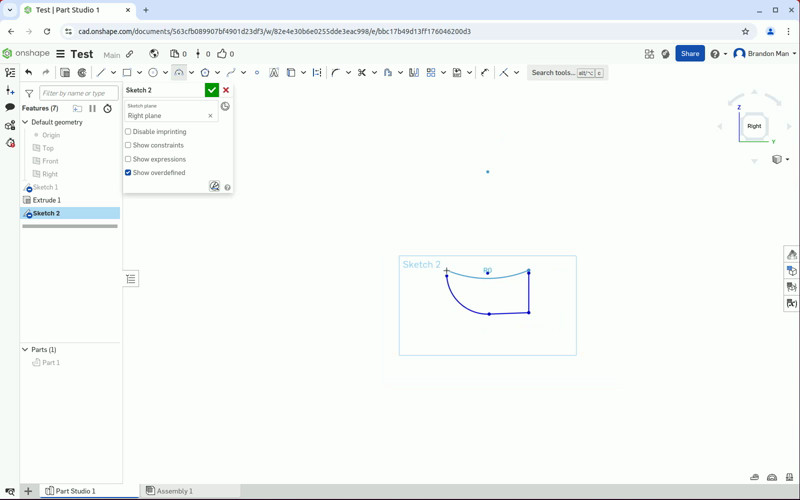
scroll(-6)
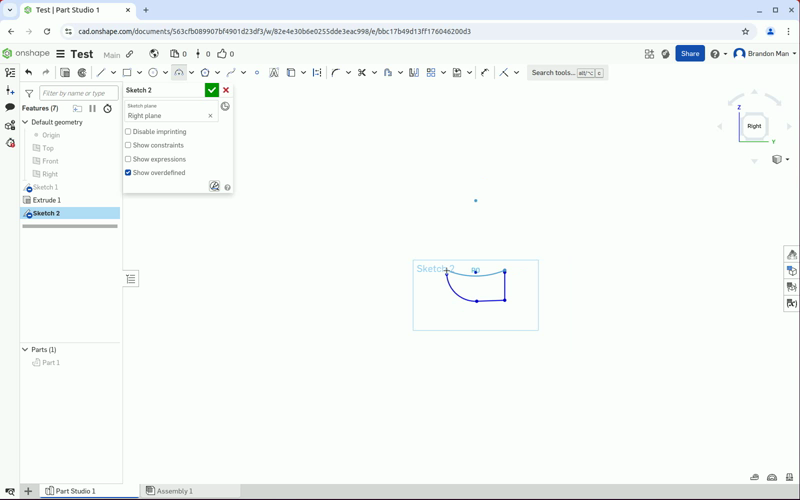
scroll(-6)
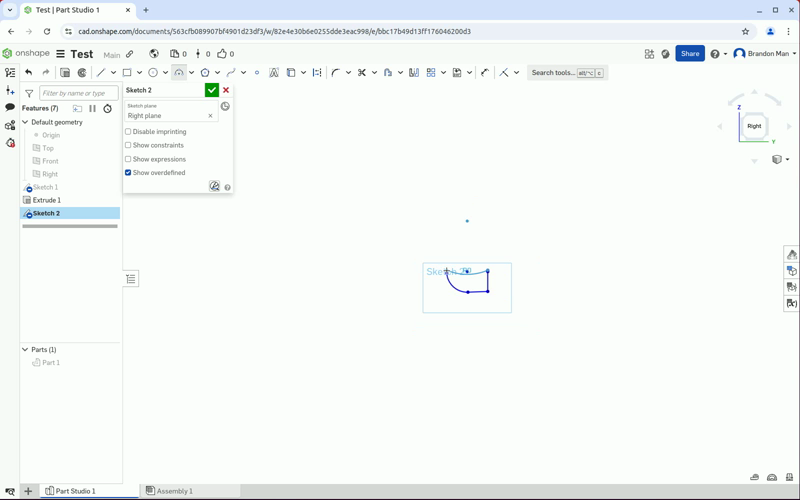
scroll(-6)
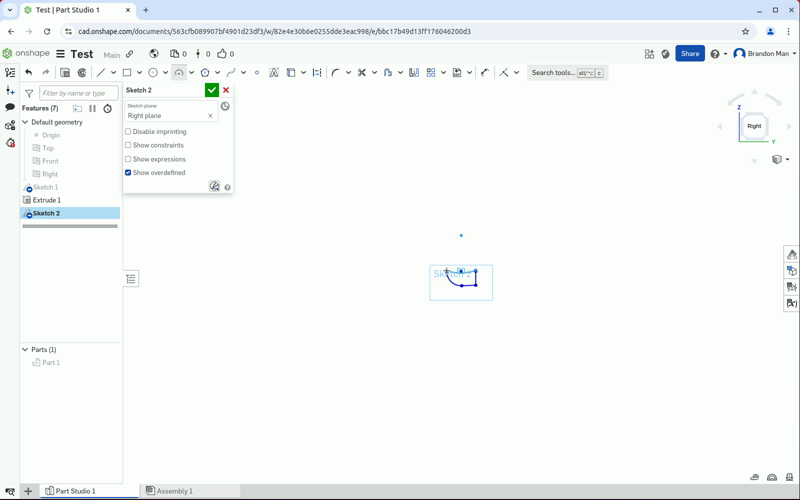
mouse_move(461, 256)
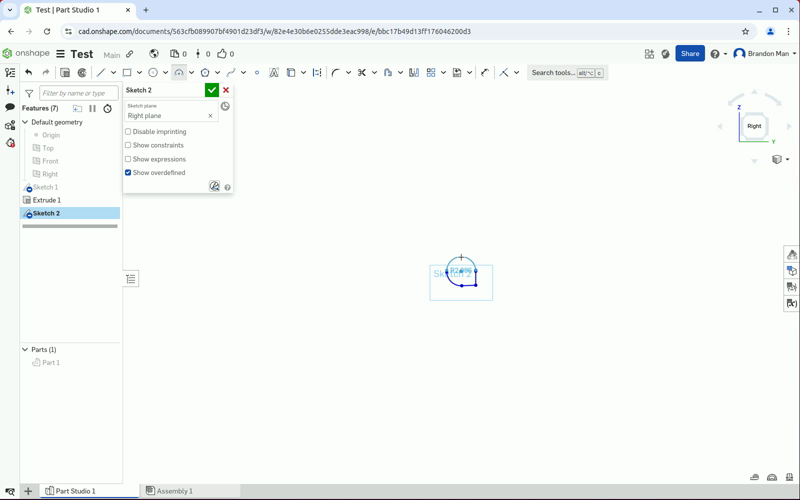
click(461, 256)
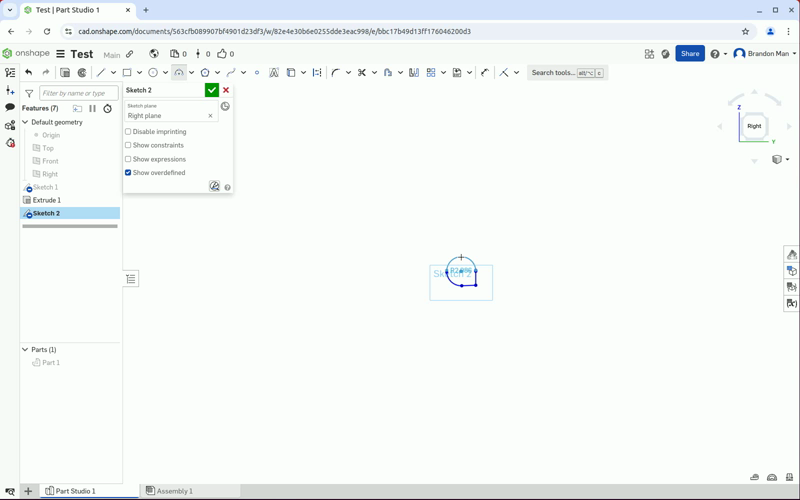
key_up(shift)
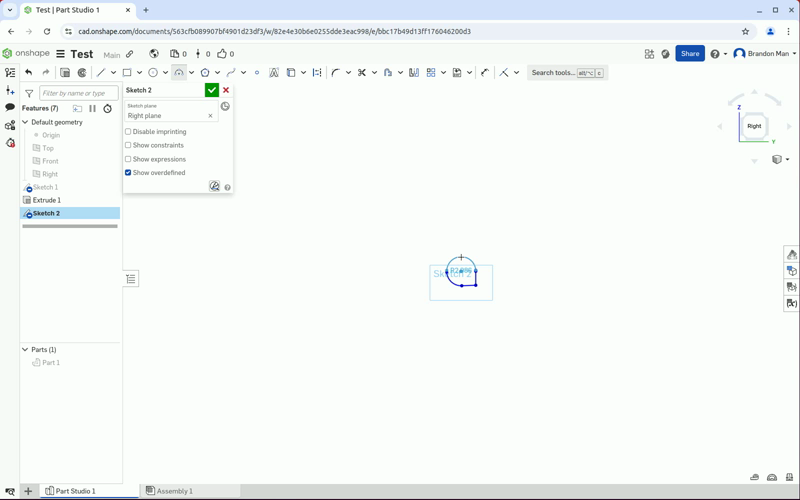
key(esc)
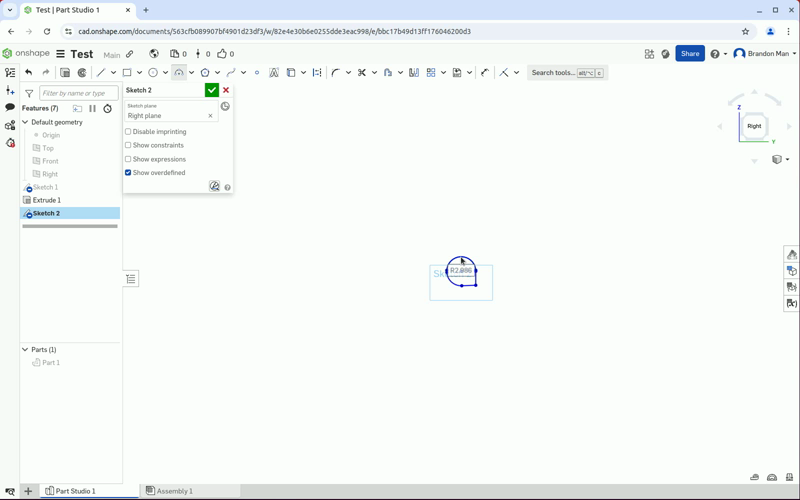
key(l)
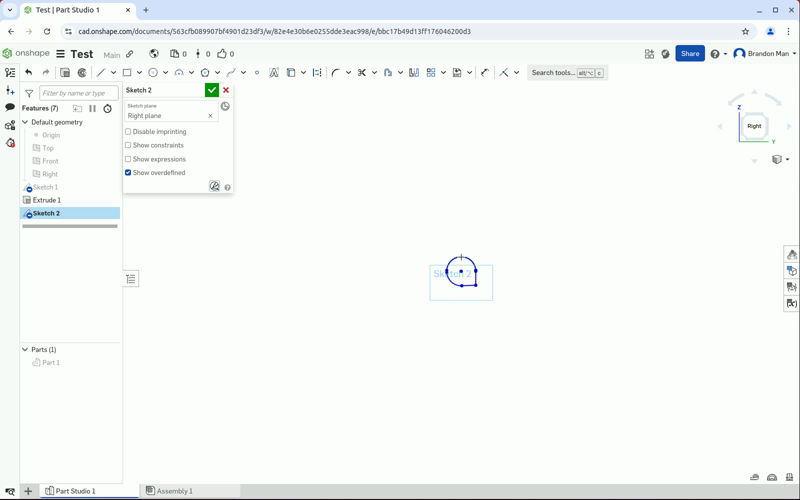
mouse_move(446, 270)
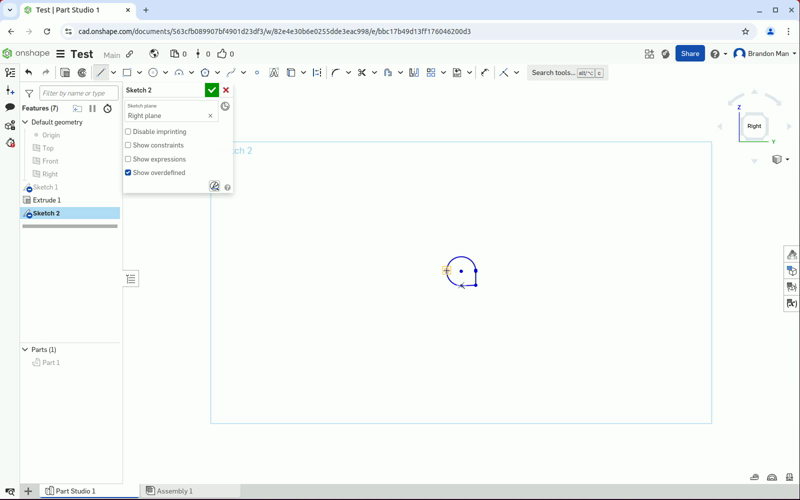
scroll(6)
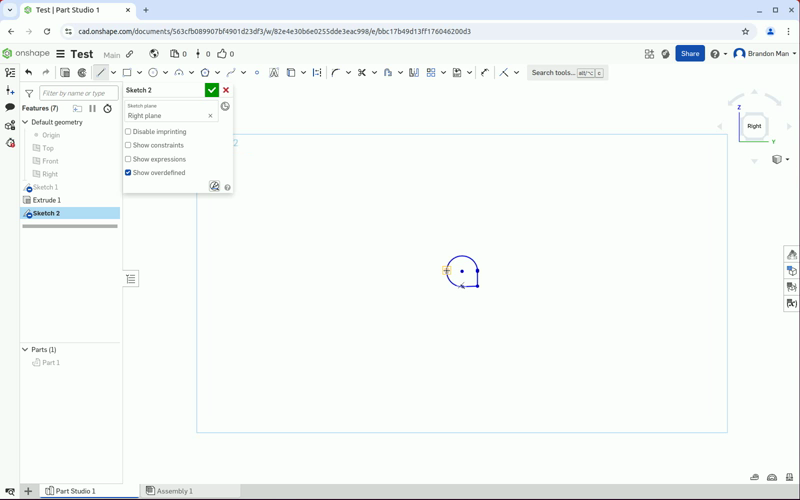
scroll(6)
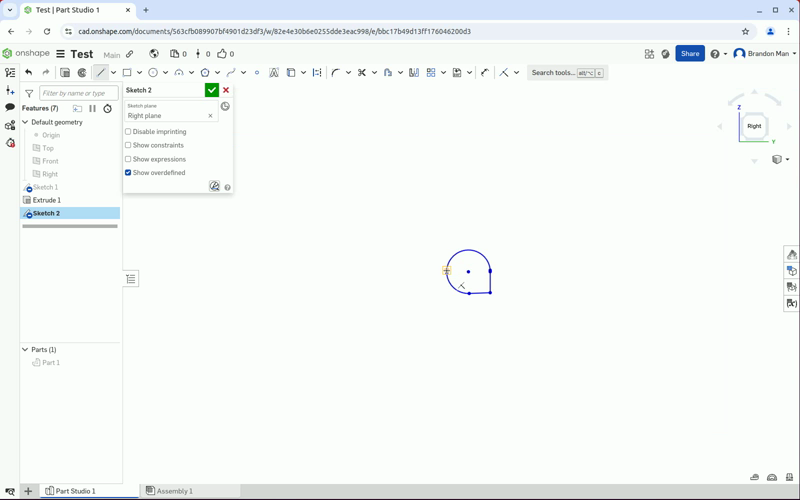
scroll(6)
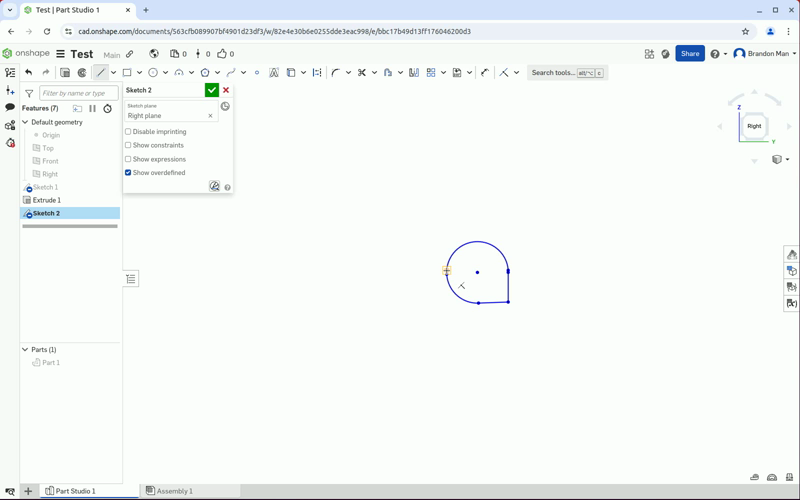
scroll(6)
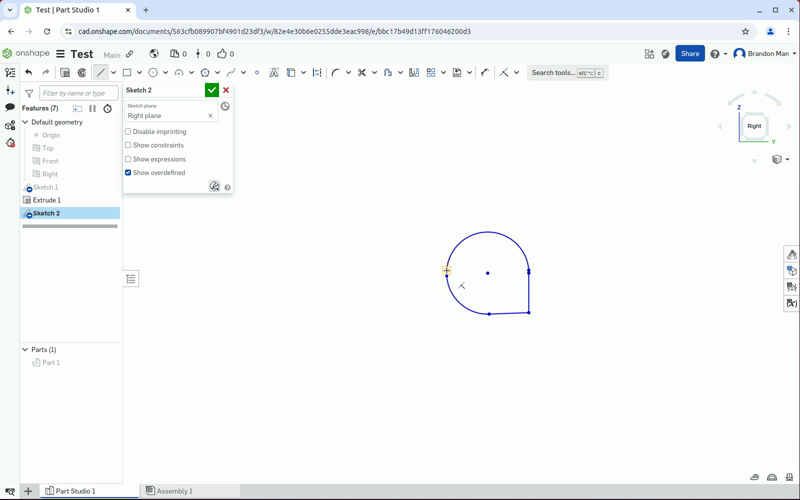
scroll(6)
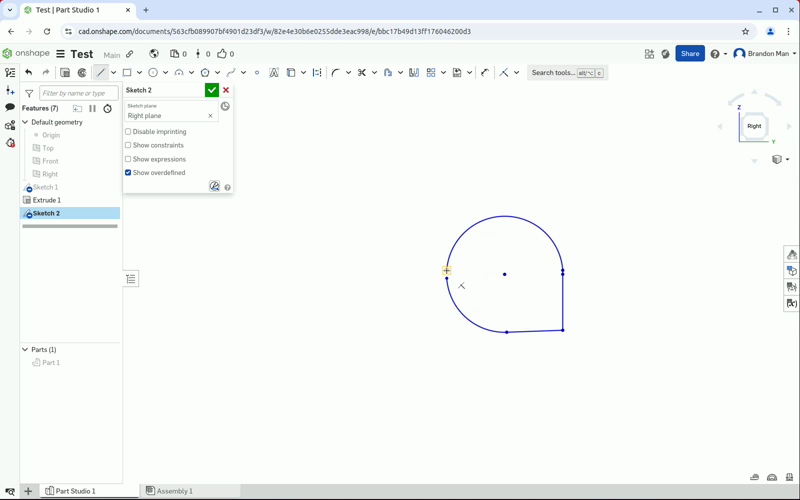
scroll(6)
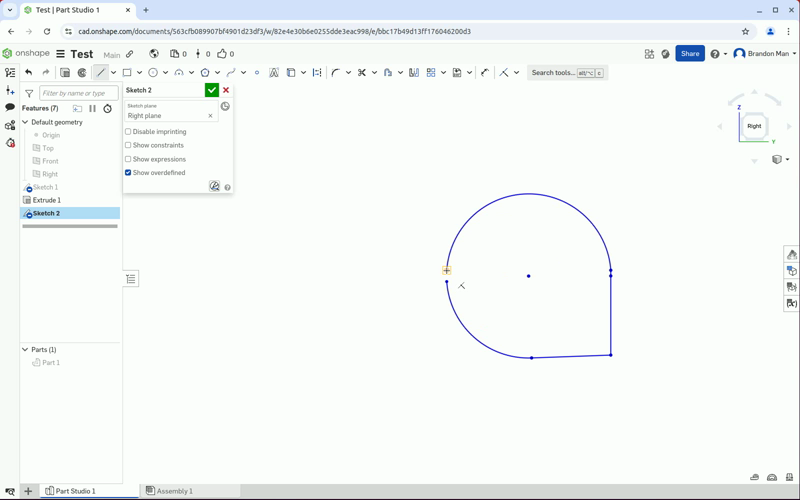
scroll(6)
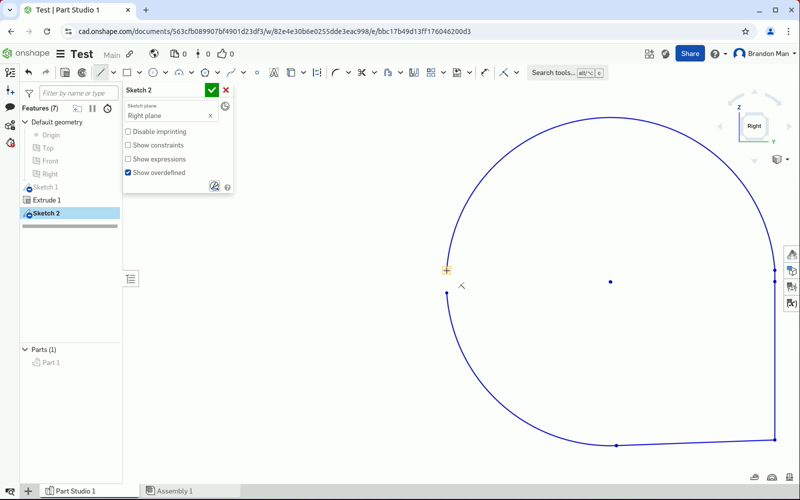
click(446, 270)
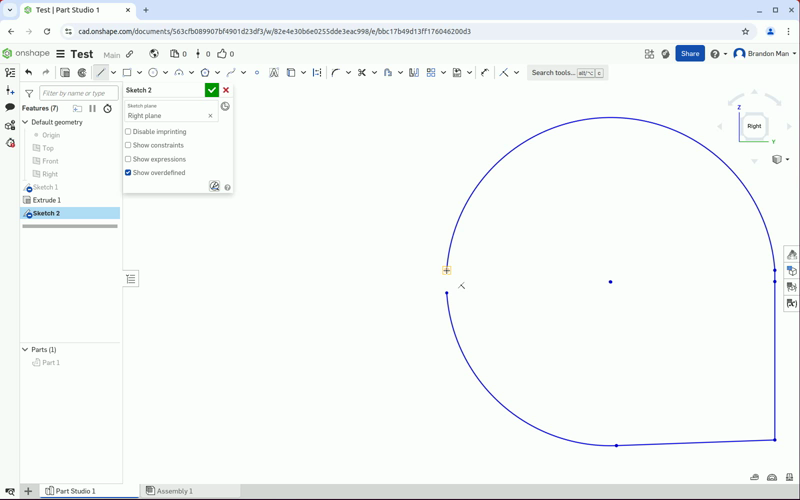
scroll(-6)
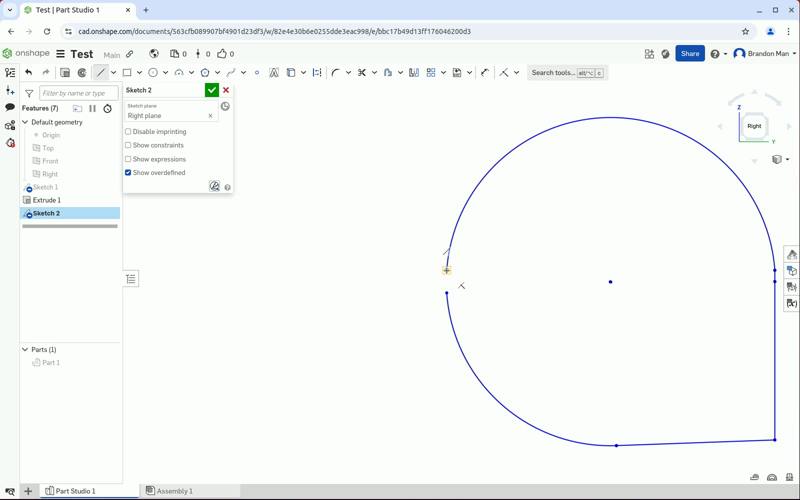
scroll(-6)
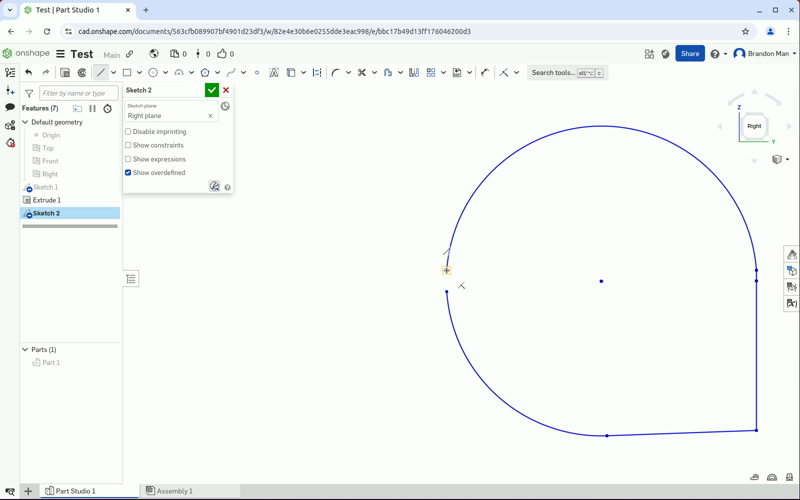
scroll(-6)
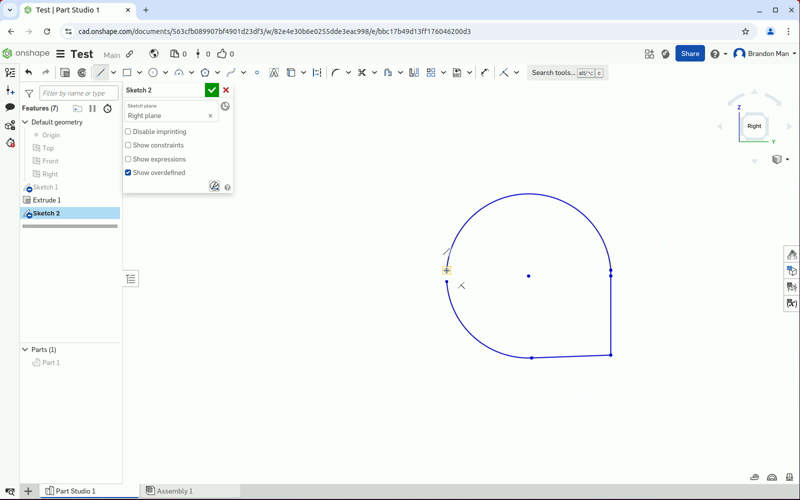
scroll(-6)
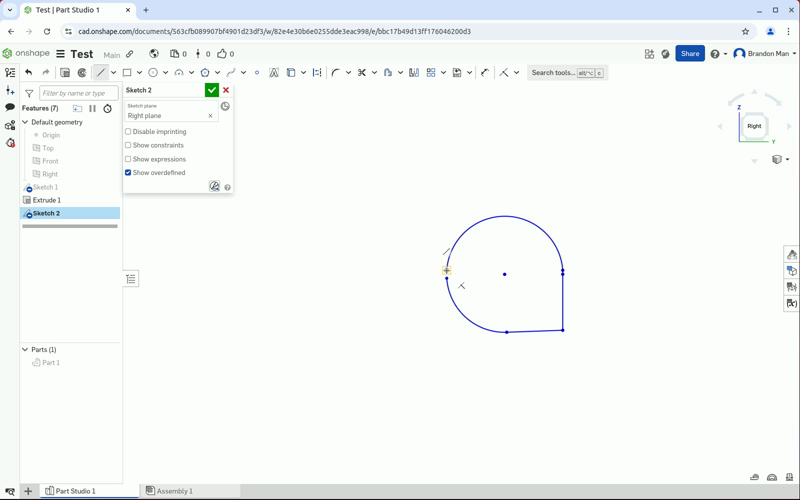
scroll(-6)
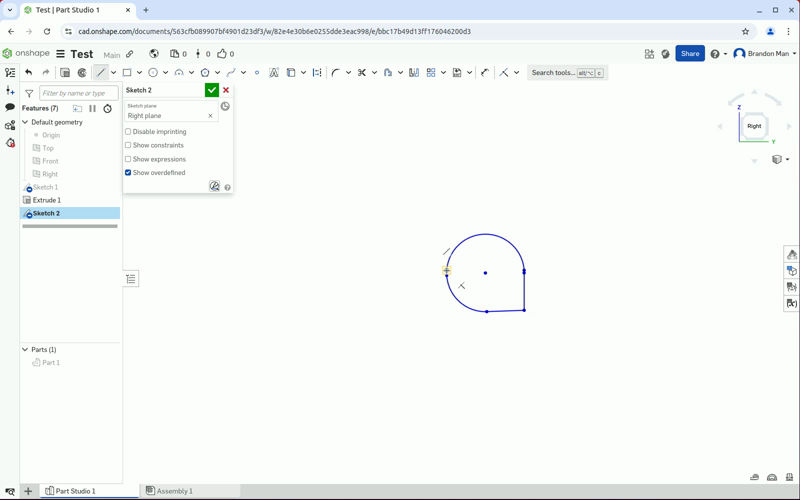
scroll(-6)
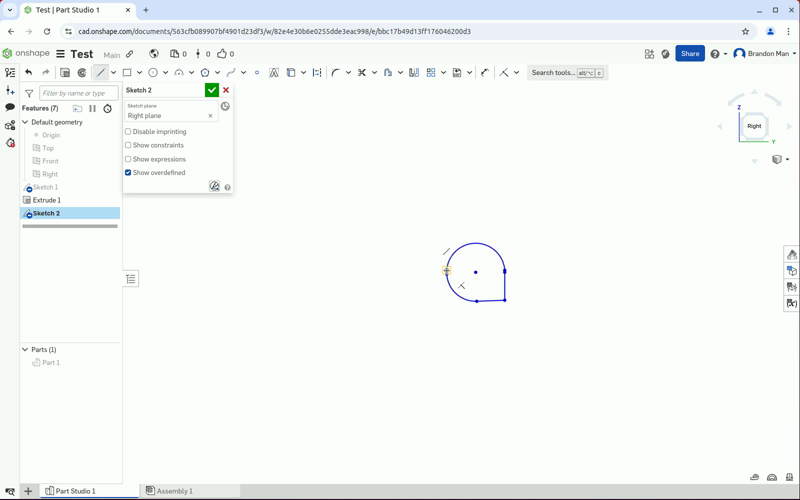
scroll(-6)
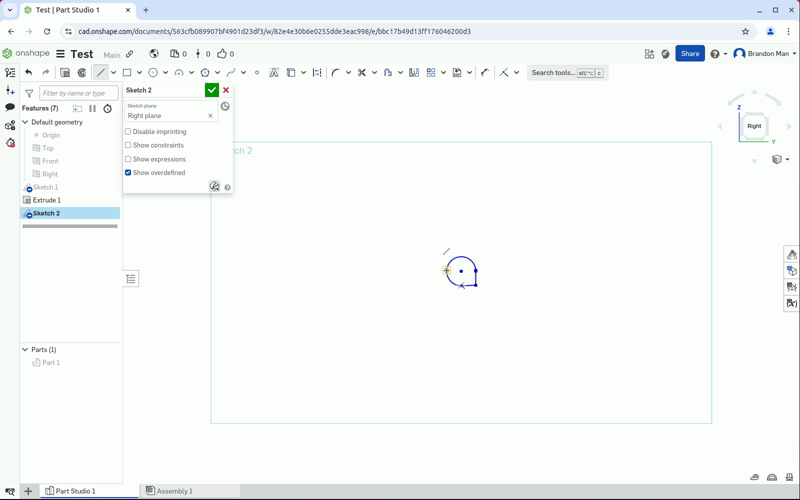
mouse_move(476, 270)
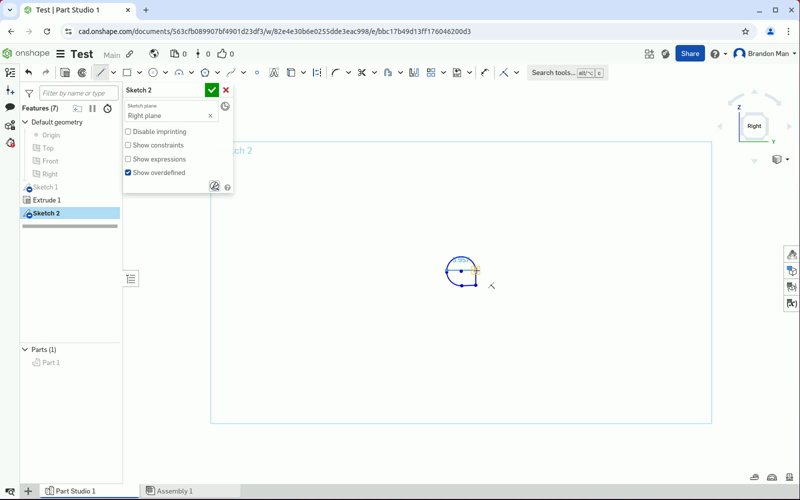
key_down(shift)
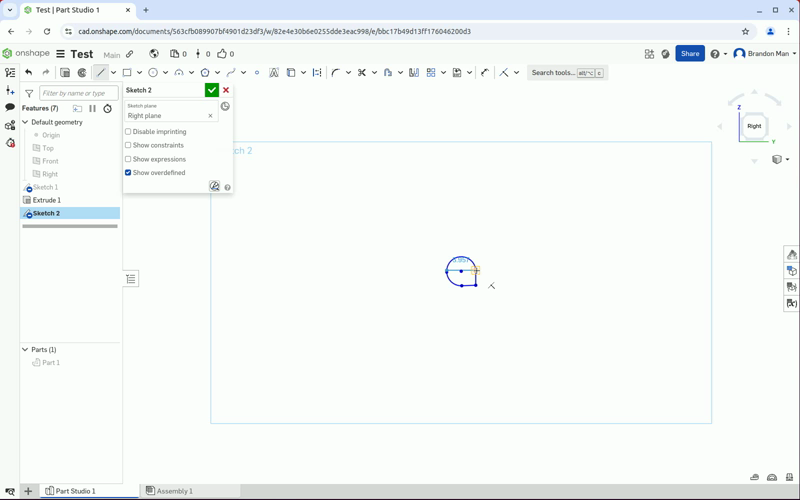
mouse_move(446, 272)
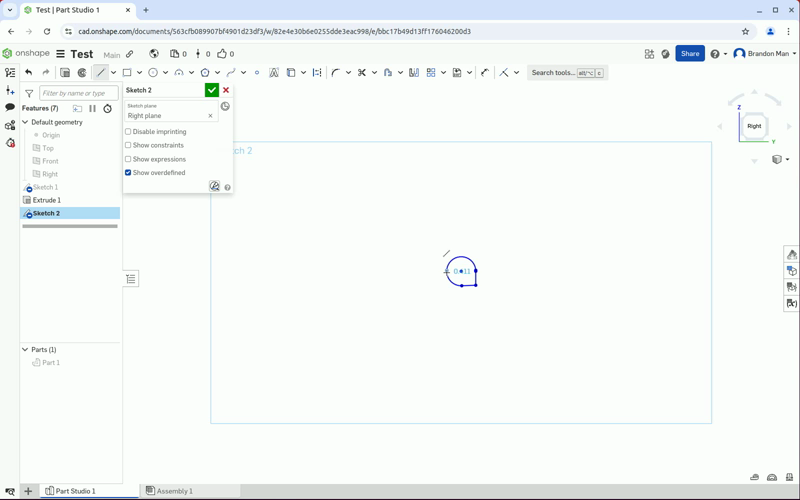
scroll(6)
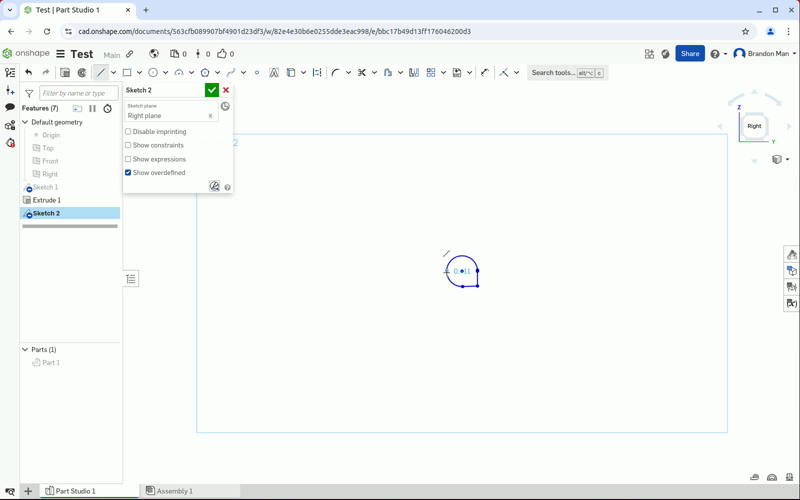
scroll(6)
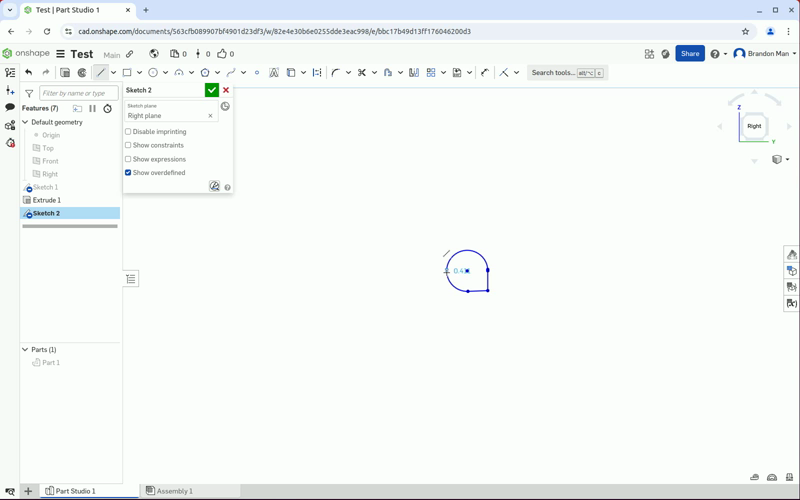
scroll(6)
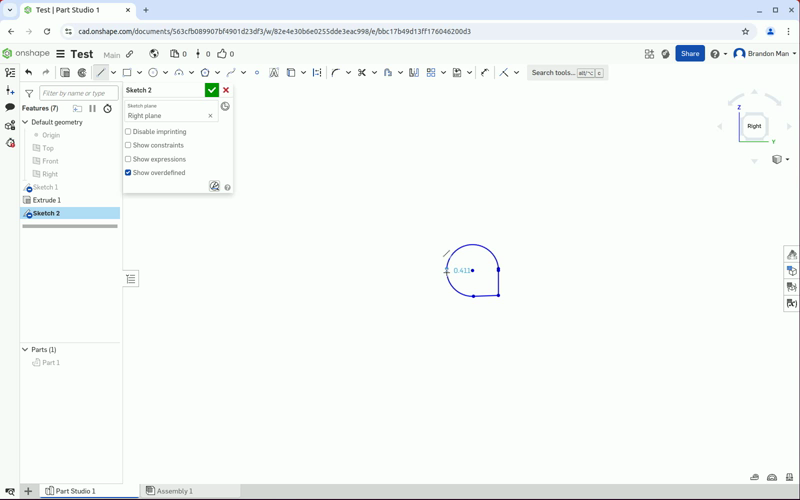
scroll(6)
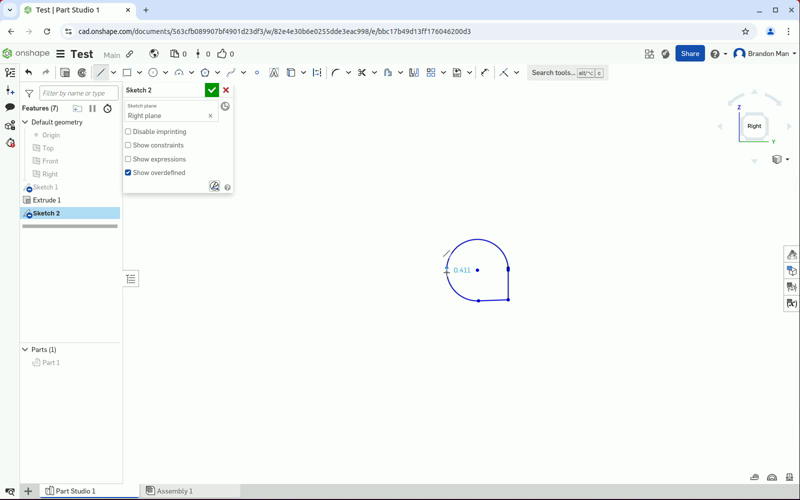
scroll(6)
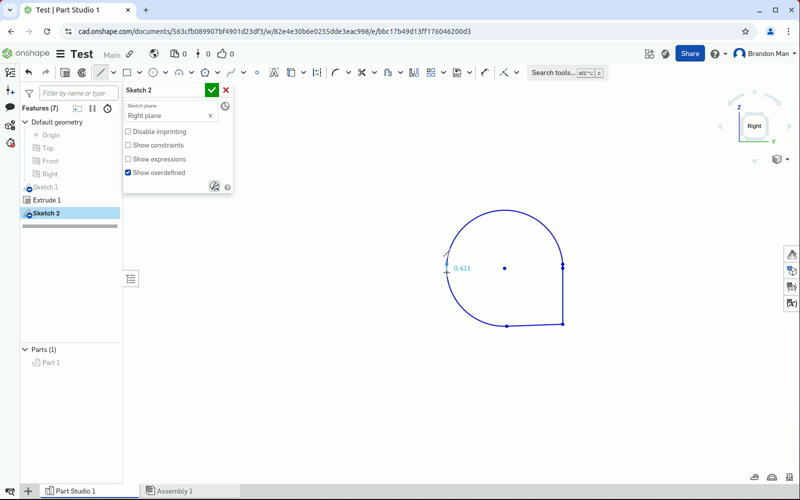
scroll(6)
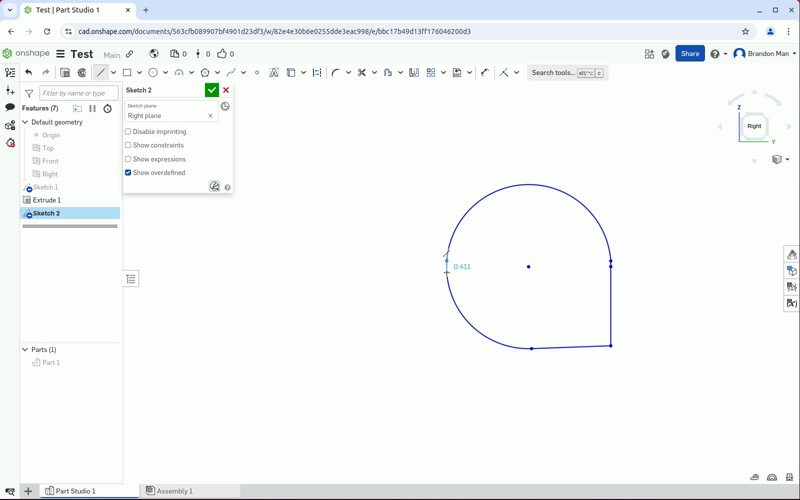
scroll(6)
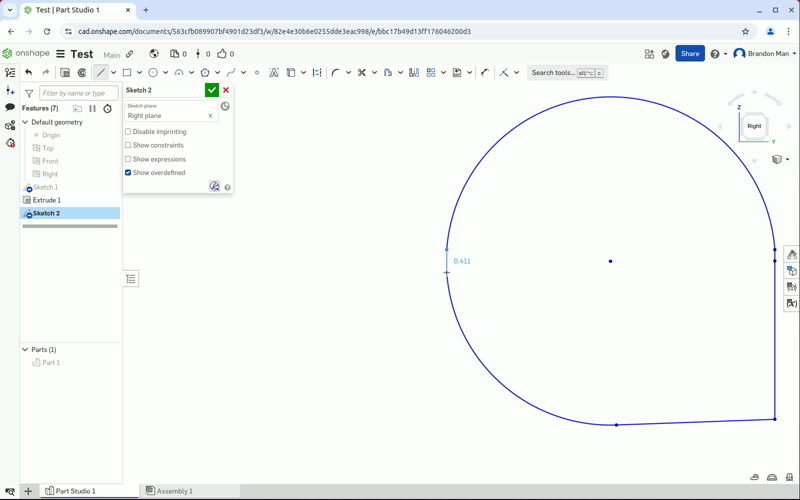
key_up(shift)
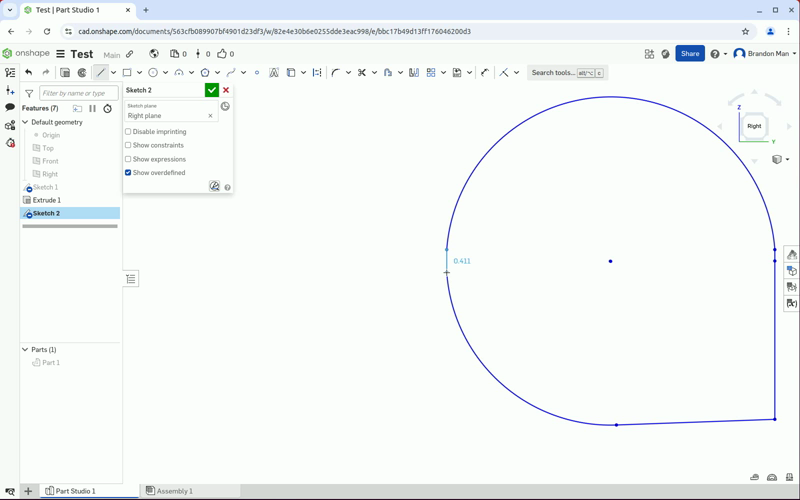
click(446, 272)
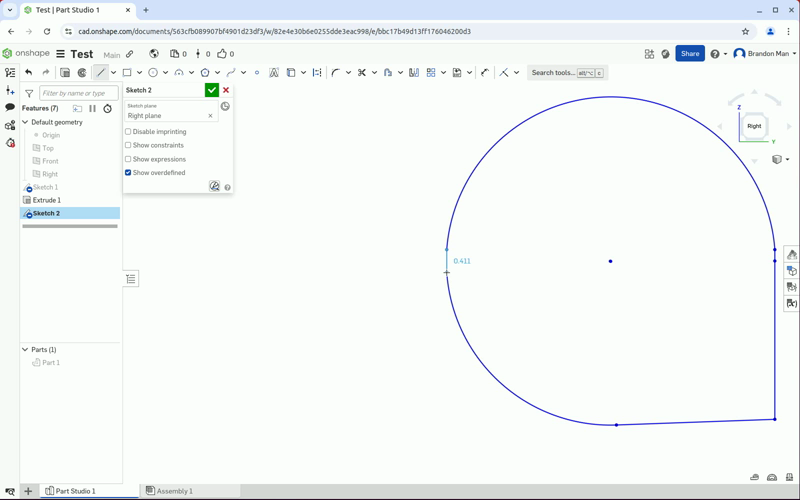
scroll(-6)
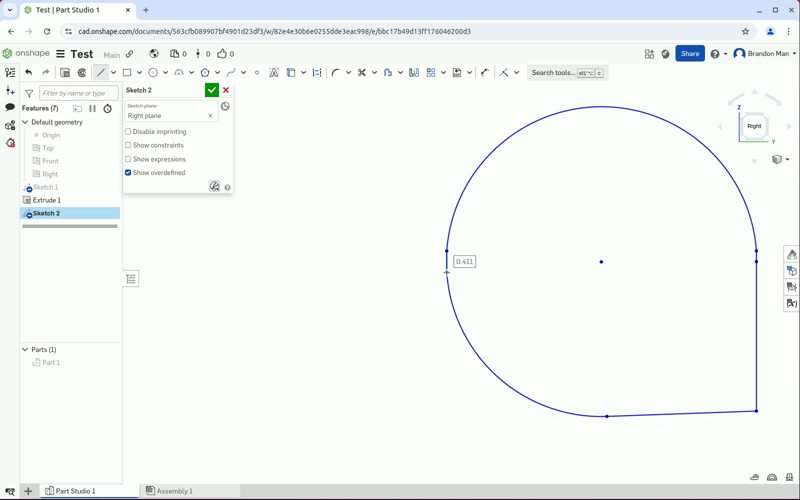
scroll(-6)
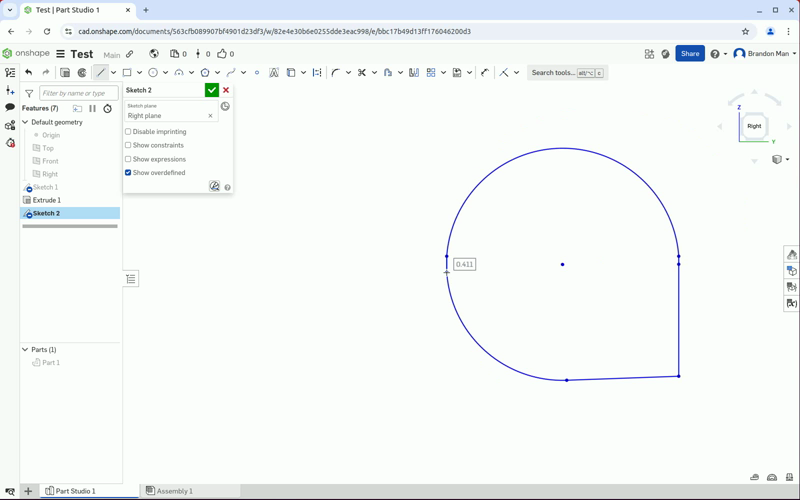
scroll(-6)
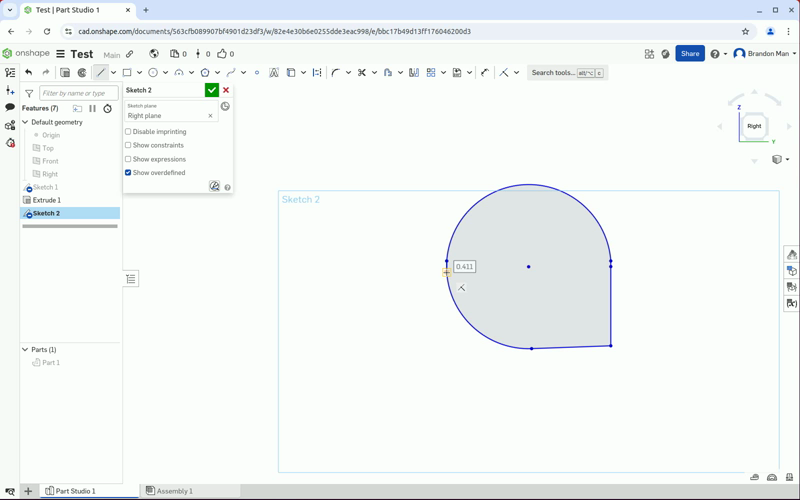
scroll(-6)
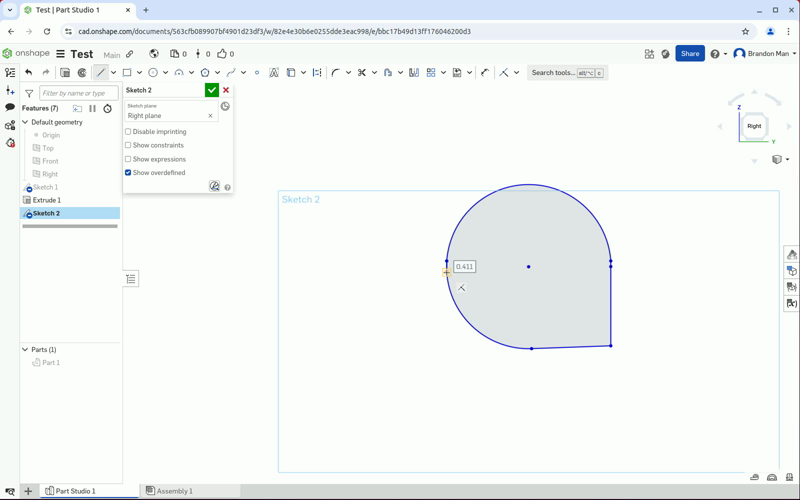
scroll(-6)
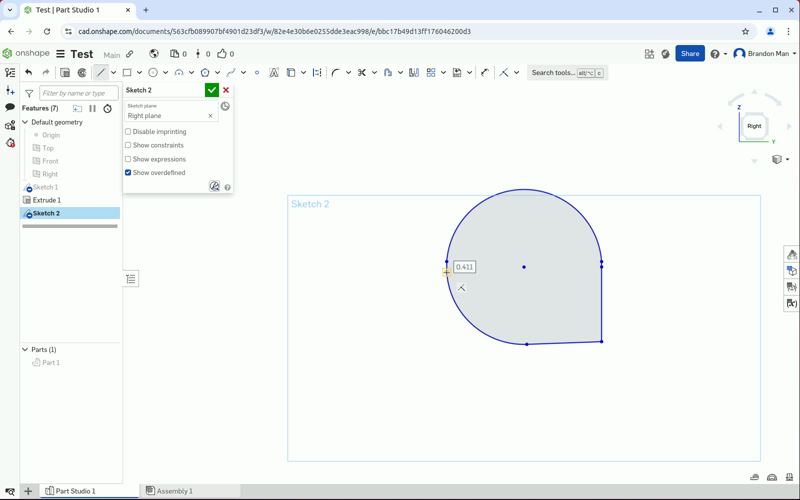
scroll(-6)
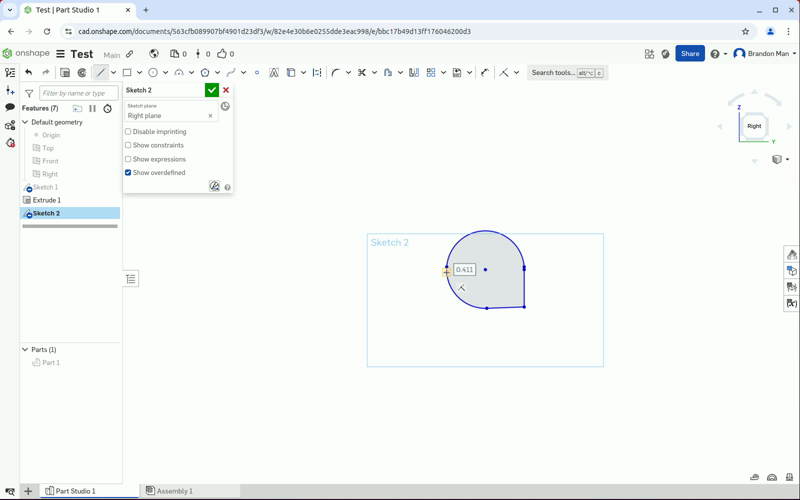
scroll(-6)
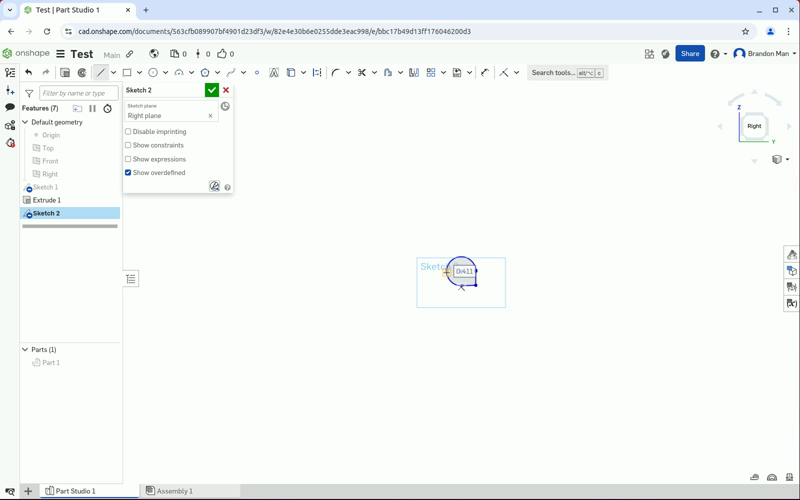
key(esc)
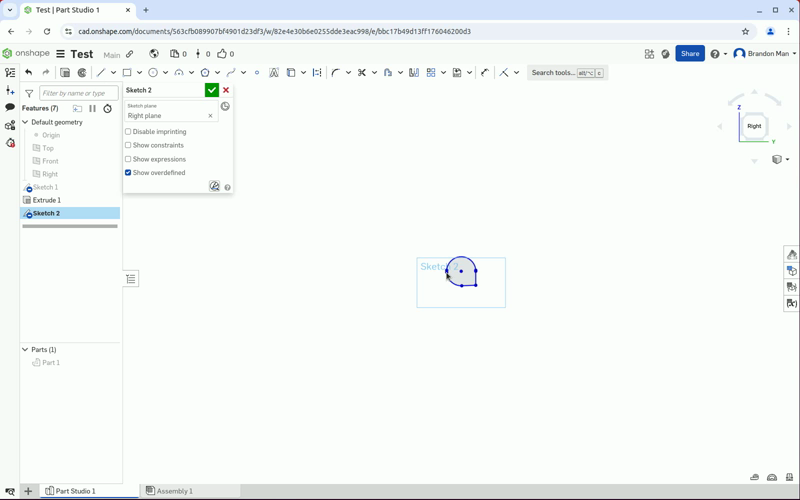
key(c)
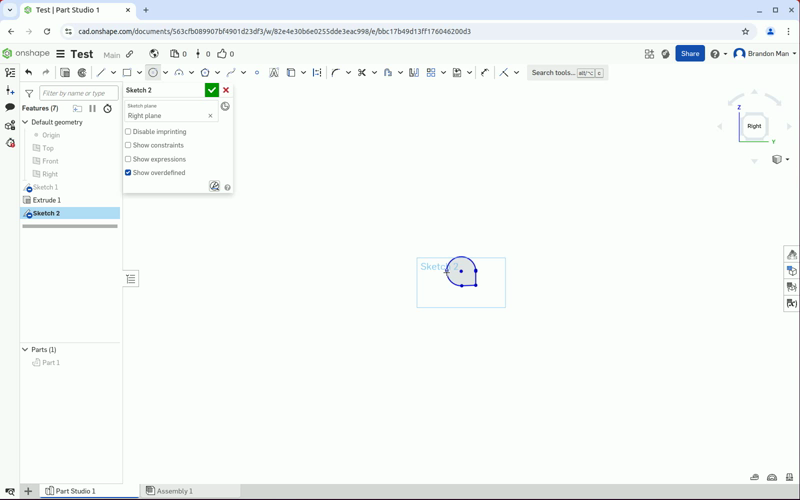
key_down(shift)
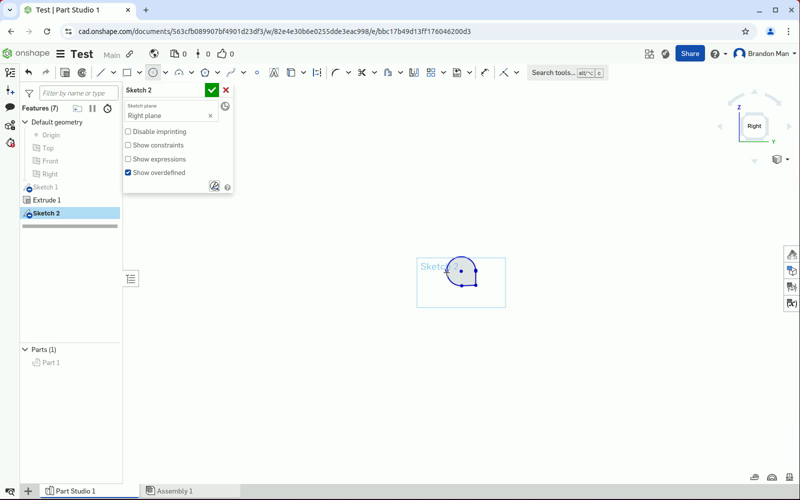
mouse_move(461, 271)
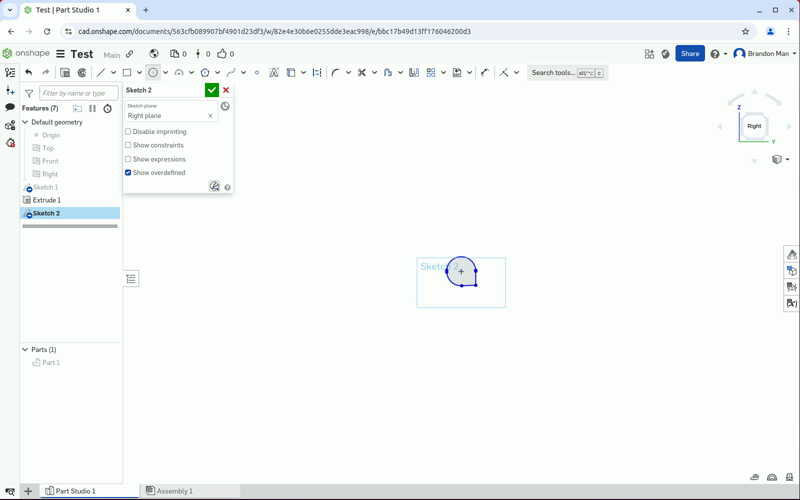
click(461, 271)
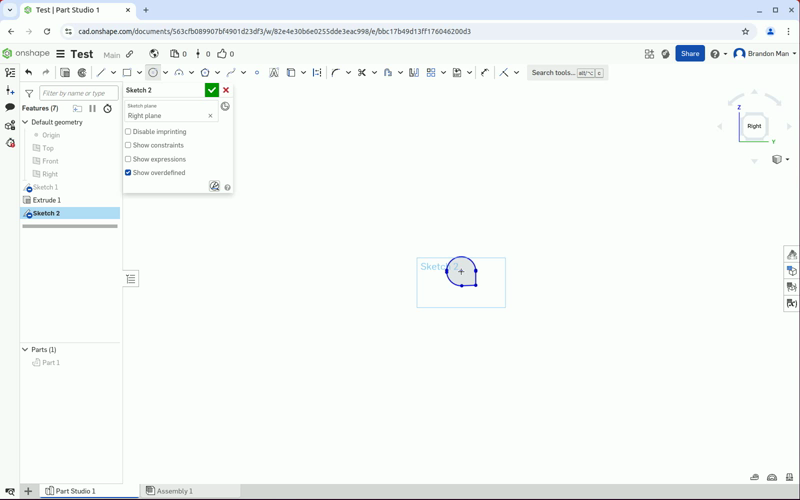
key_up(shift)
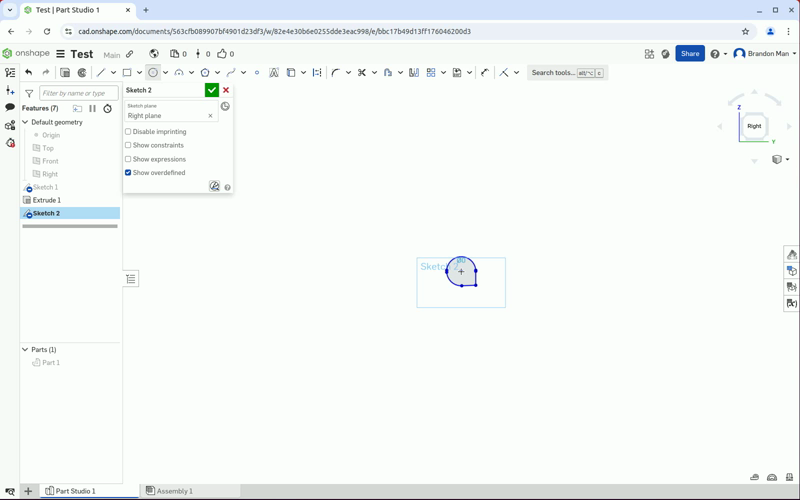
mouse_move(468, 271)
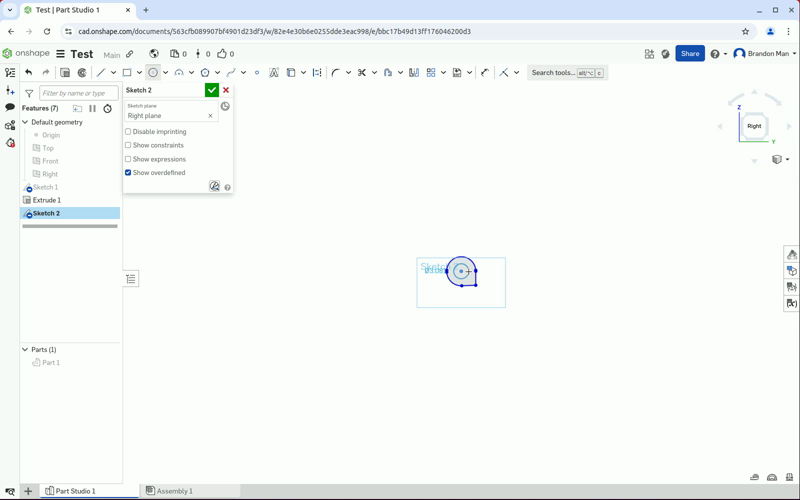
click(468, 271)
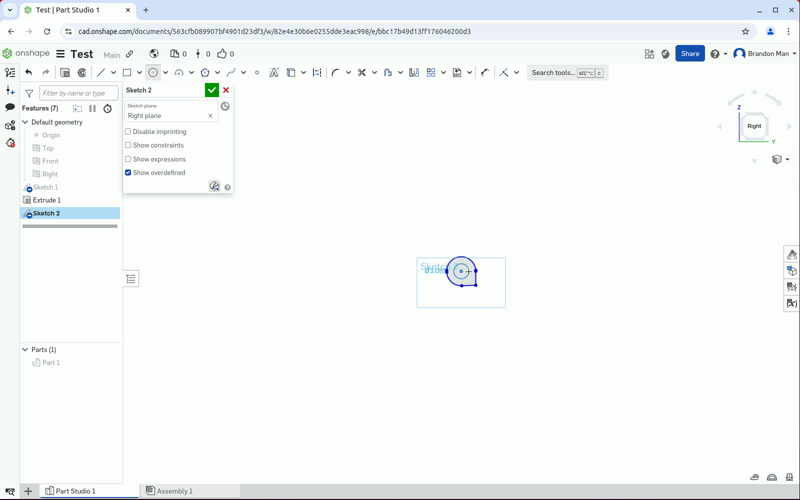
key(esc)
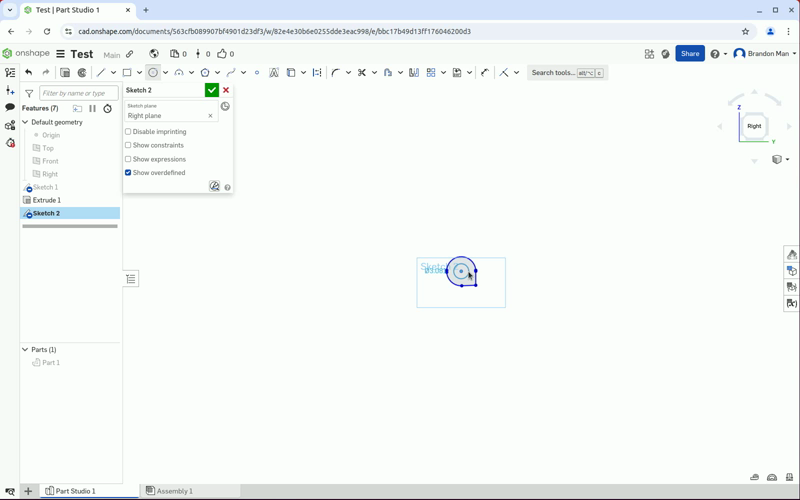
mouse_move(470, 275)
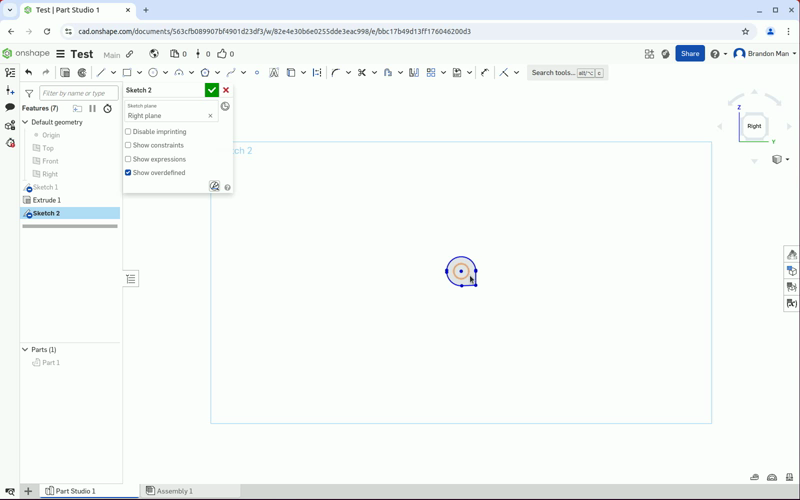
scroll(6)
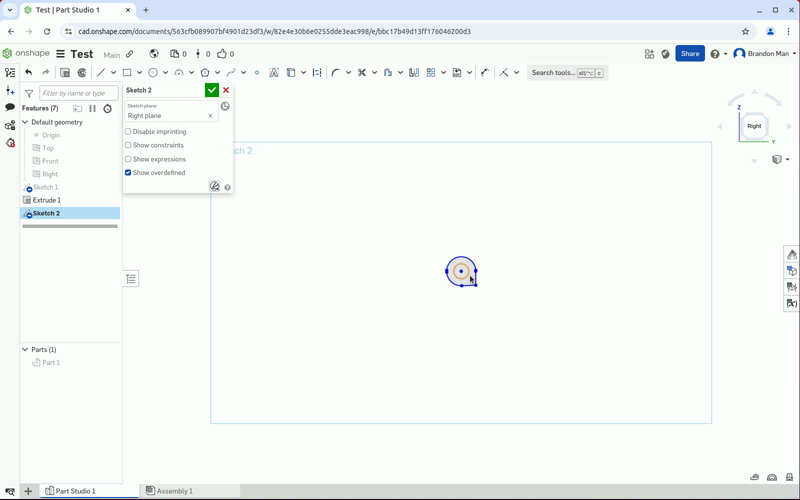
scroll(6)
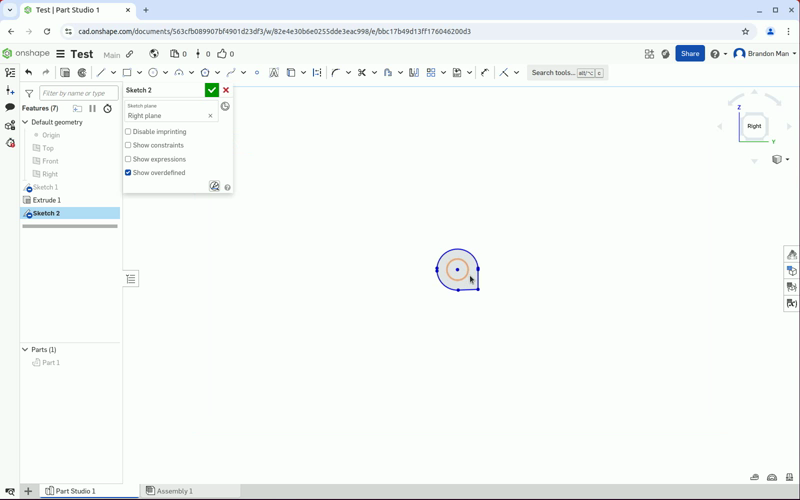
scroll(6)
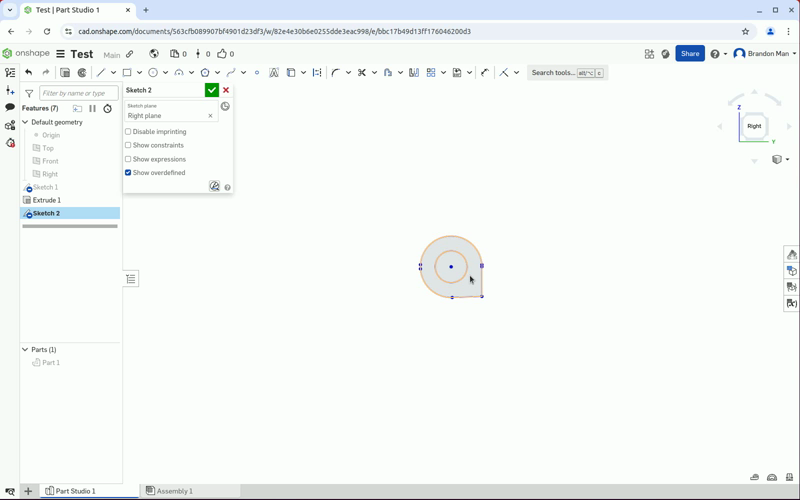
scroll(6)
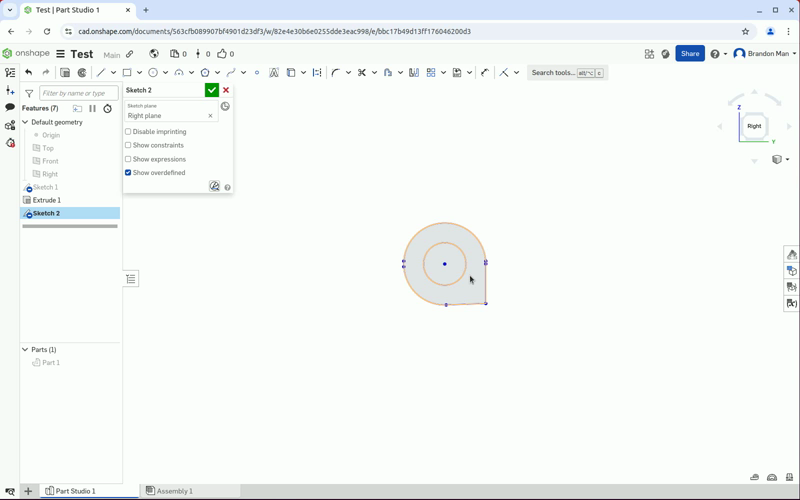
scroll(6)
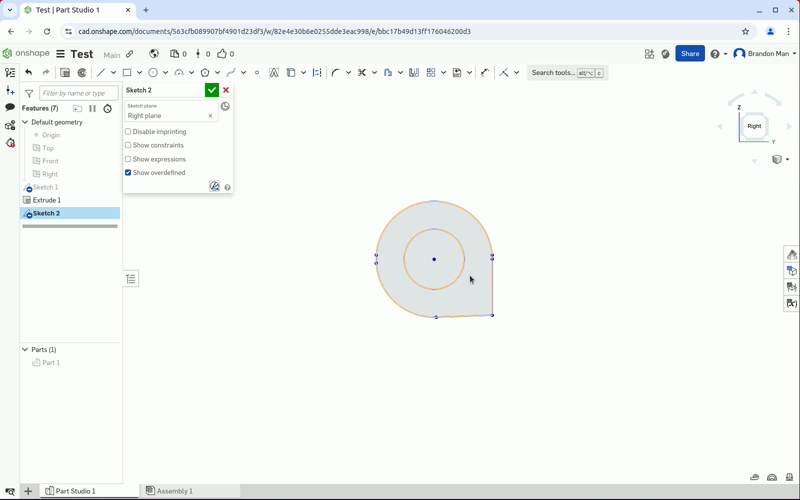
scroll(6)
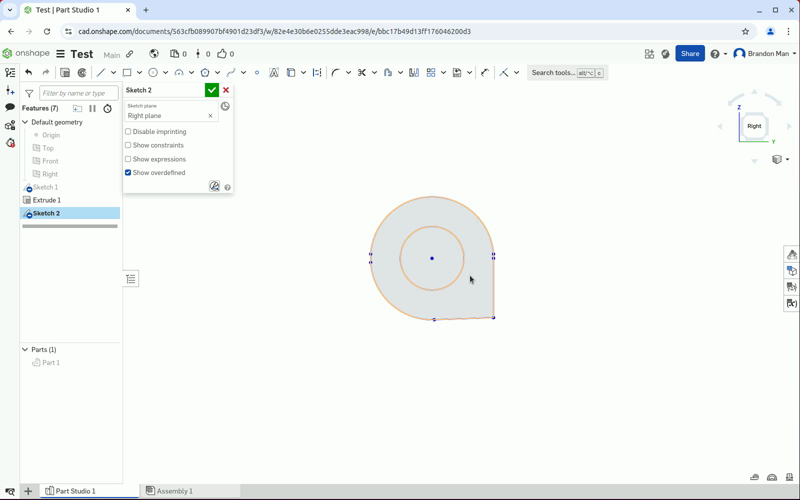
scroll(6)
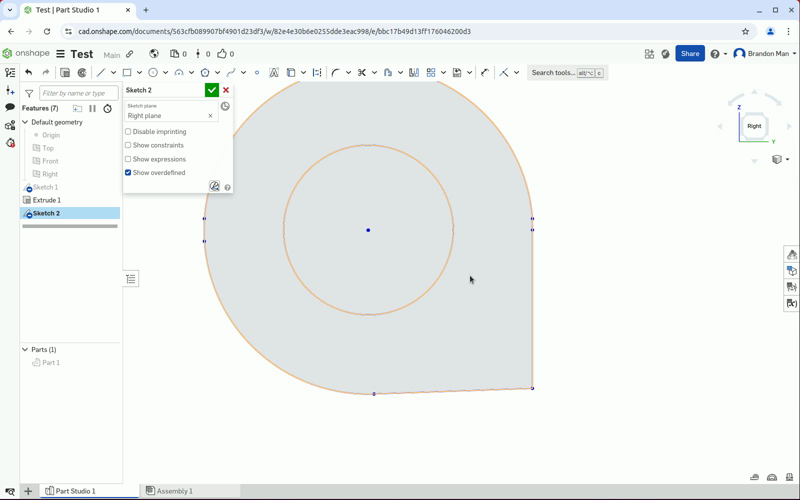
click(470, 275)
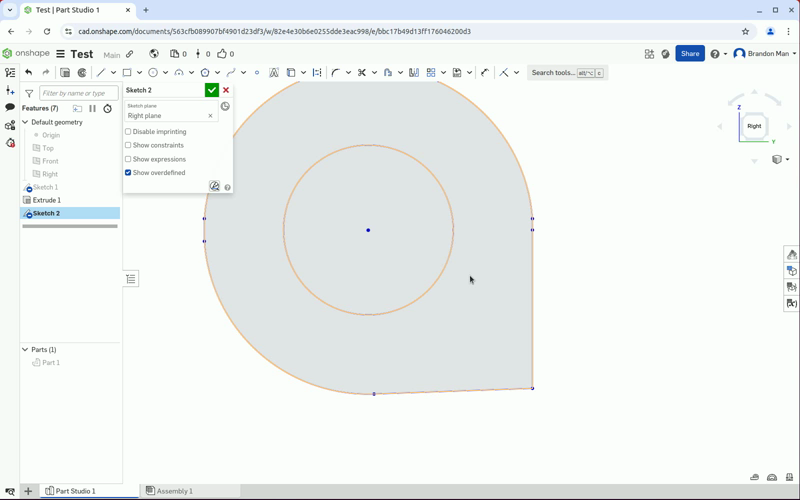
scroll(-6)
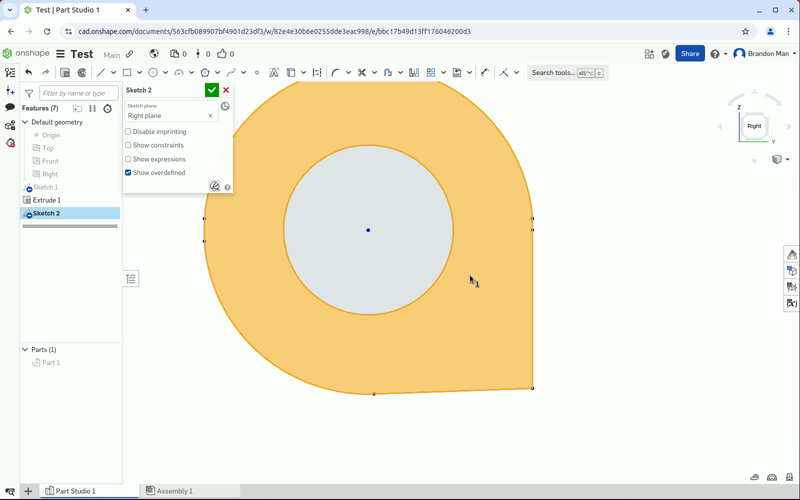
scroll(-6)
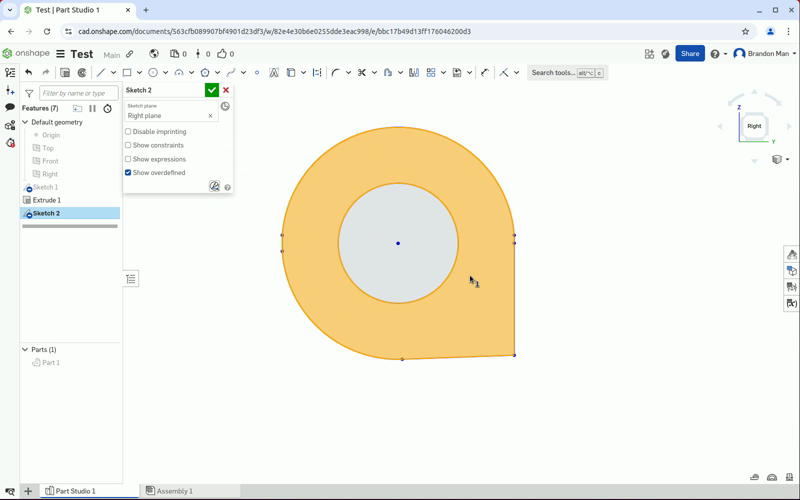
scroll(-6)
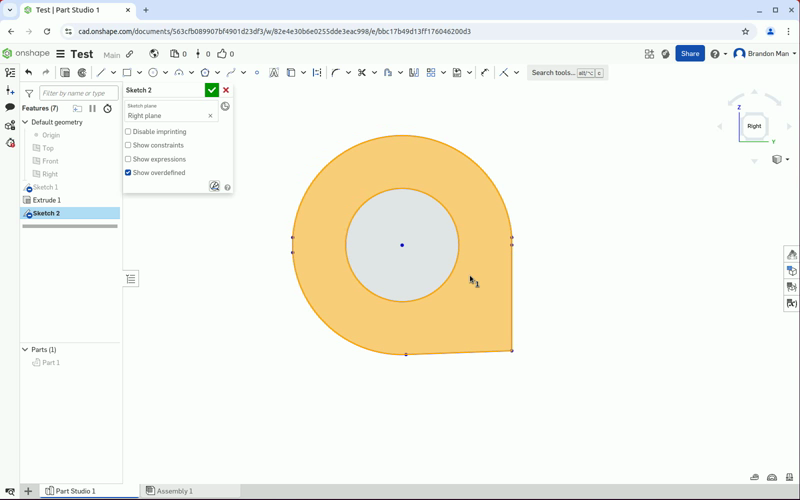
scroll(-6)
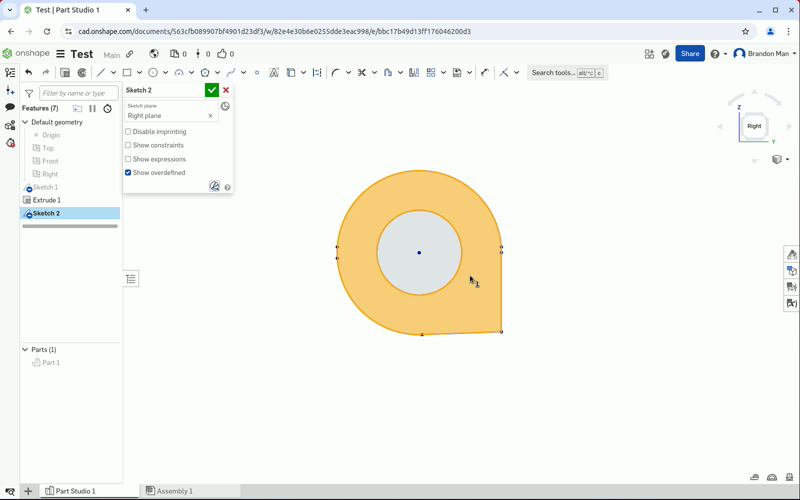
scroll(-6)
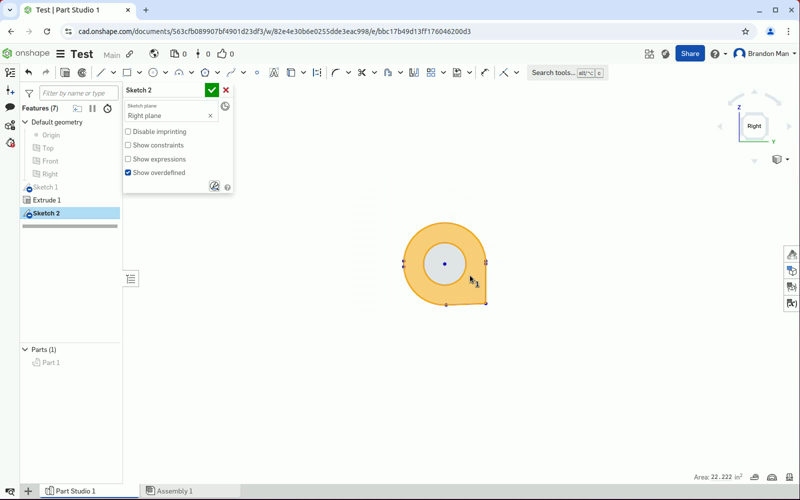
scroll(-6)
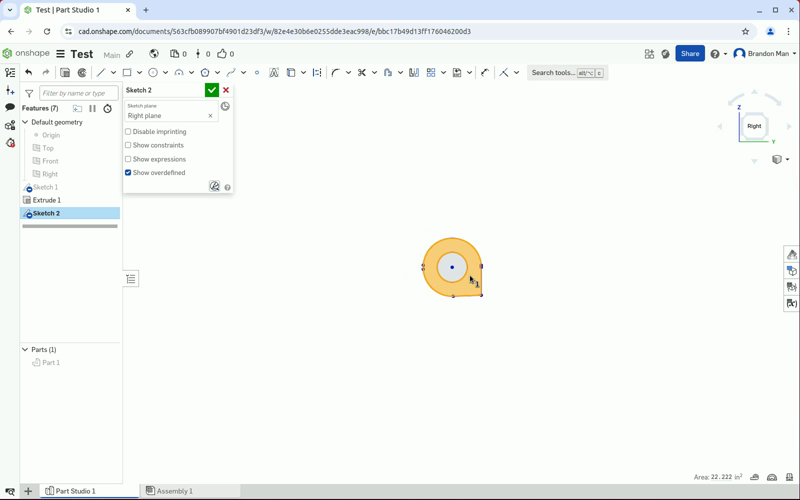
scroll(-6)
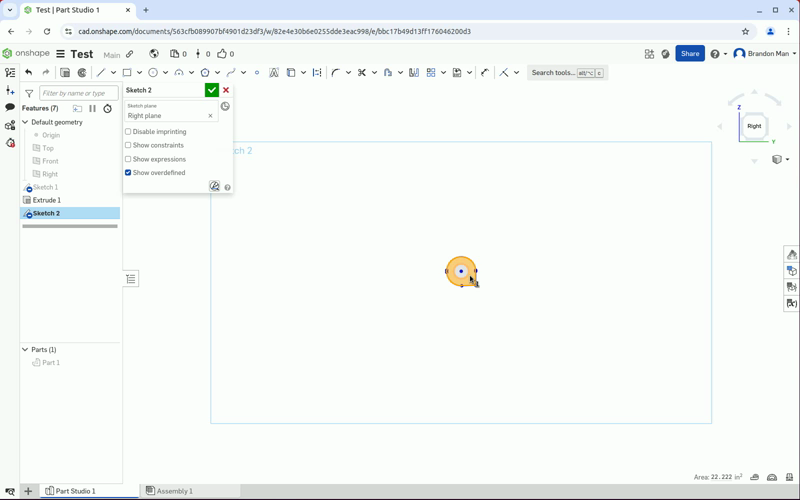
mouse_move(73, 352)
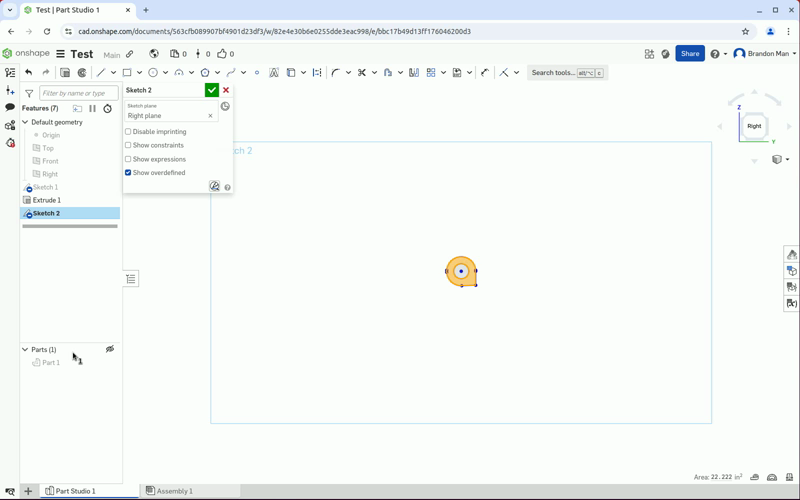
key(shift+y)
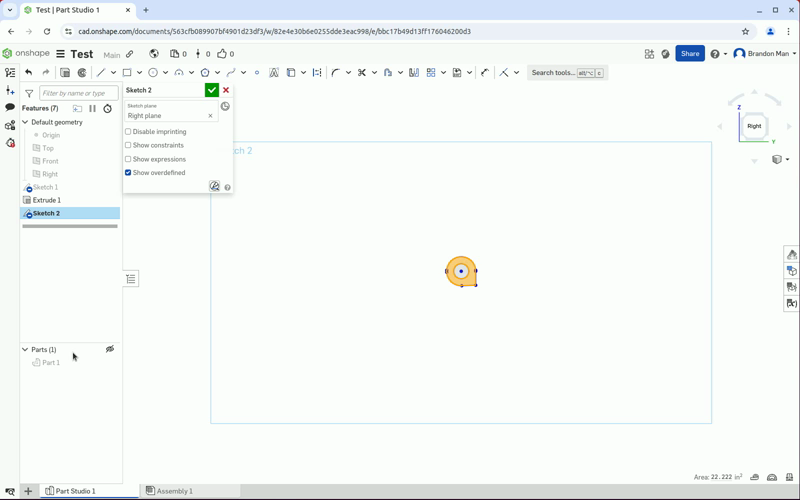
key(shift+e)
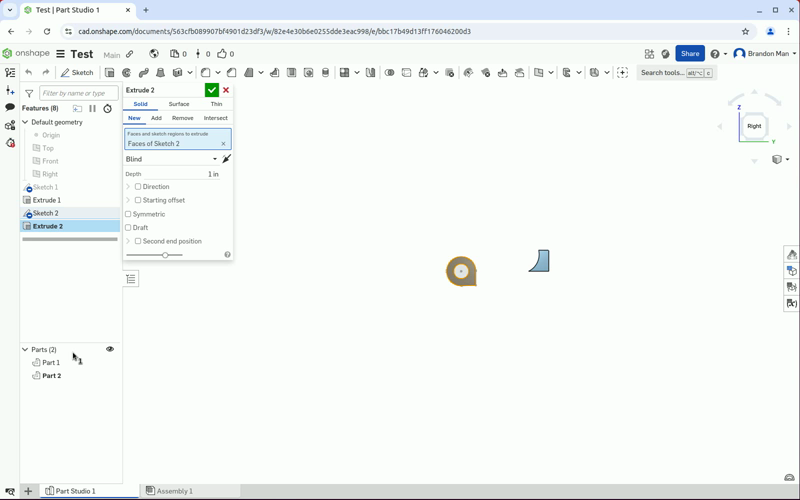
mouse_move(143, 106)
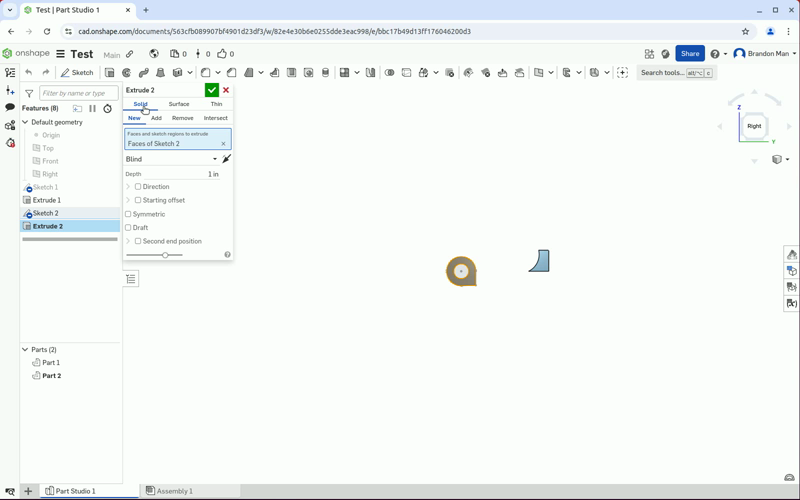
click(143, 106)
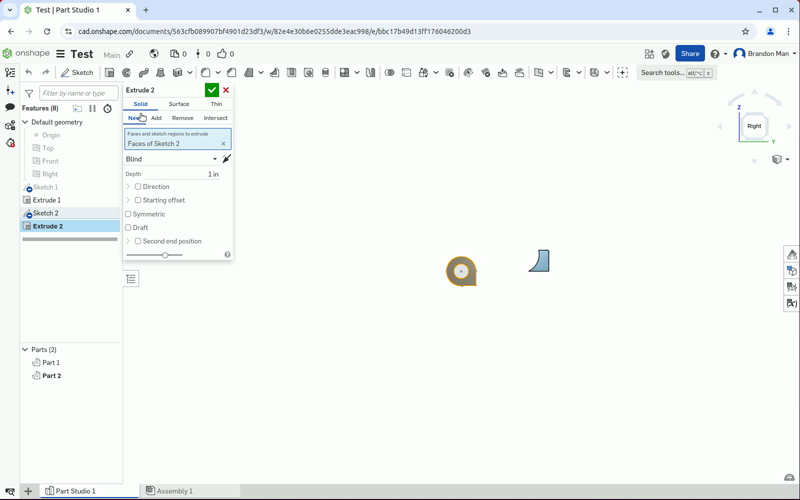
mouse_move(137, 120)
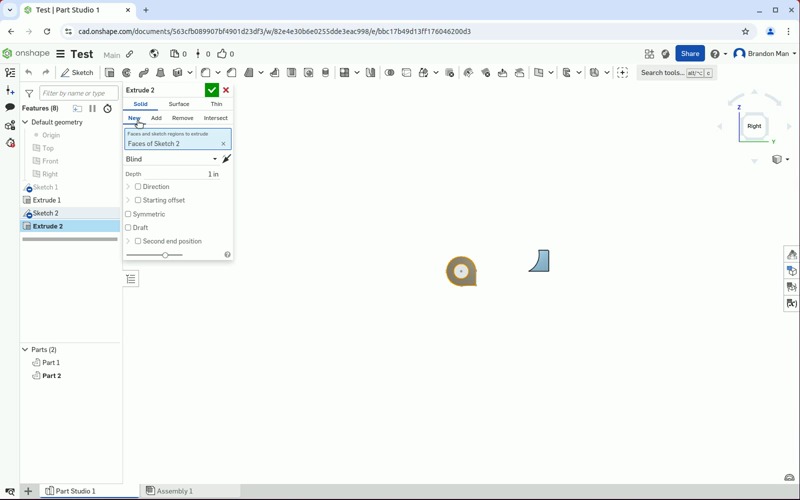
click(137, 120)
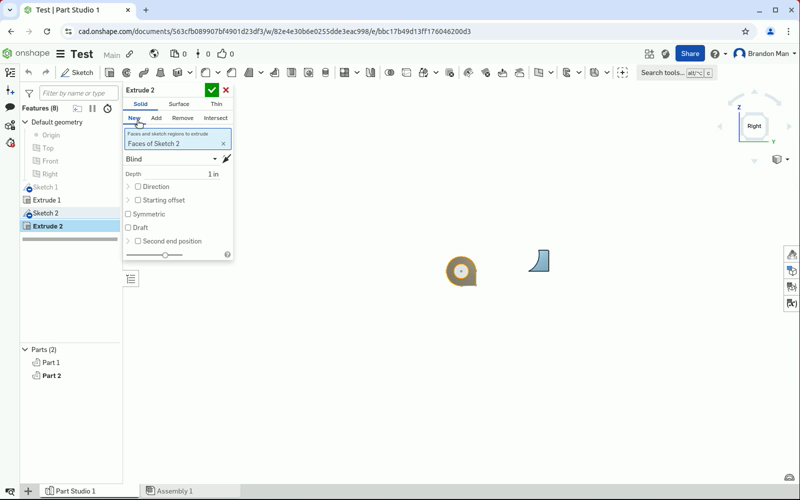
key(tab, 4)
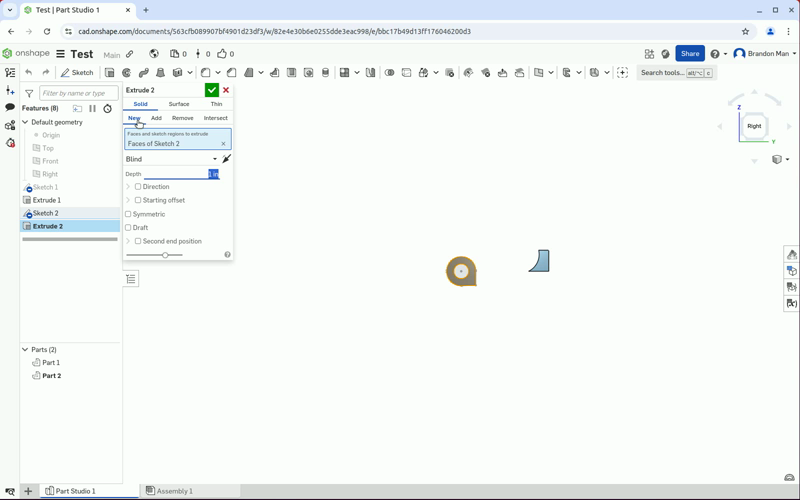
text(7.222)
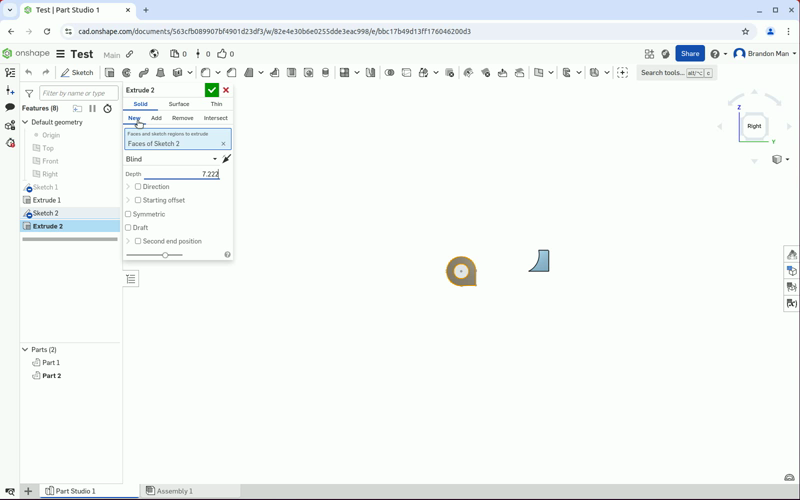
key(tab, 3)
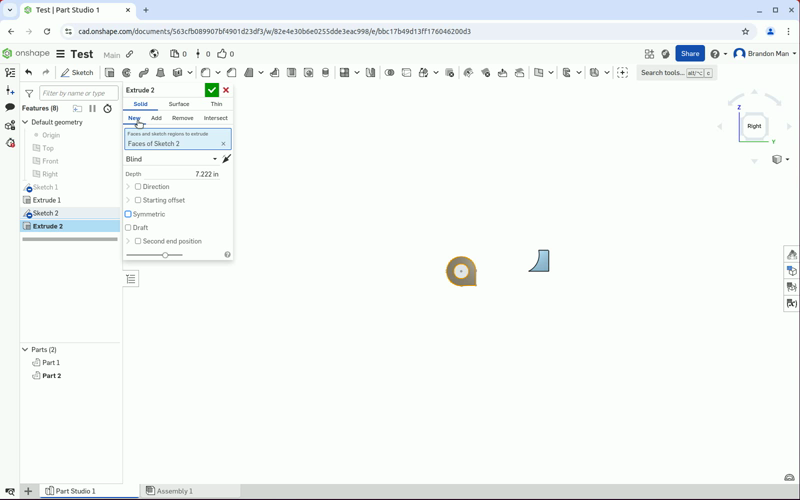
key(space)
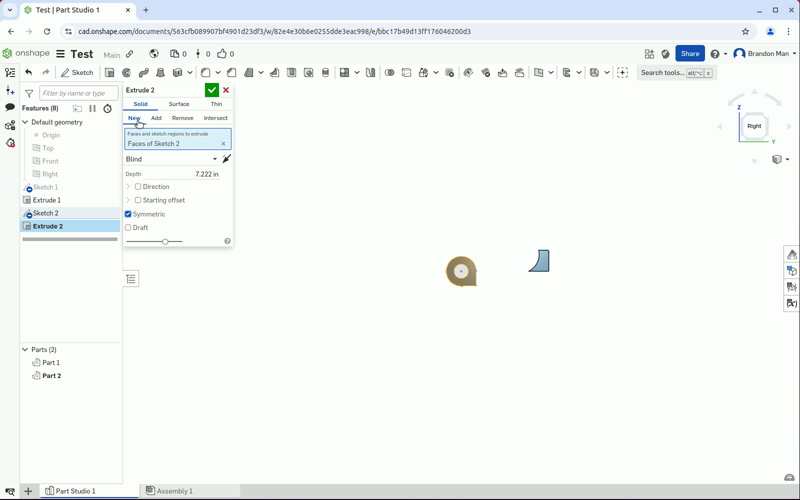
key(enter)
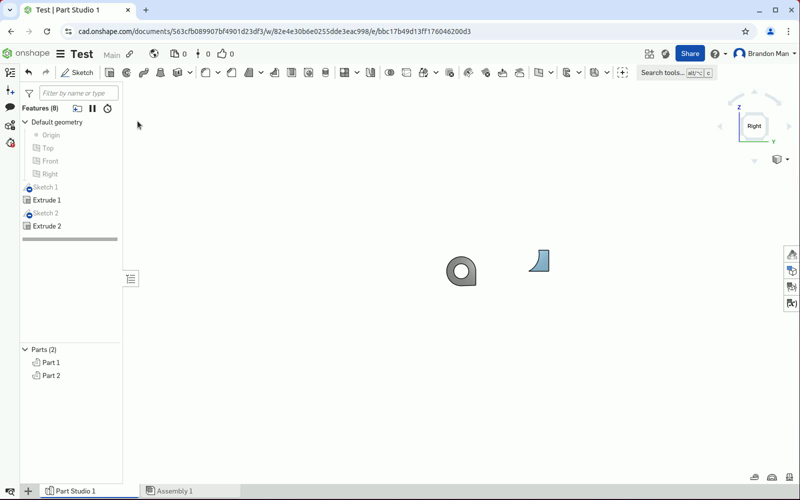
key(shift+h)
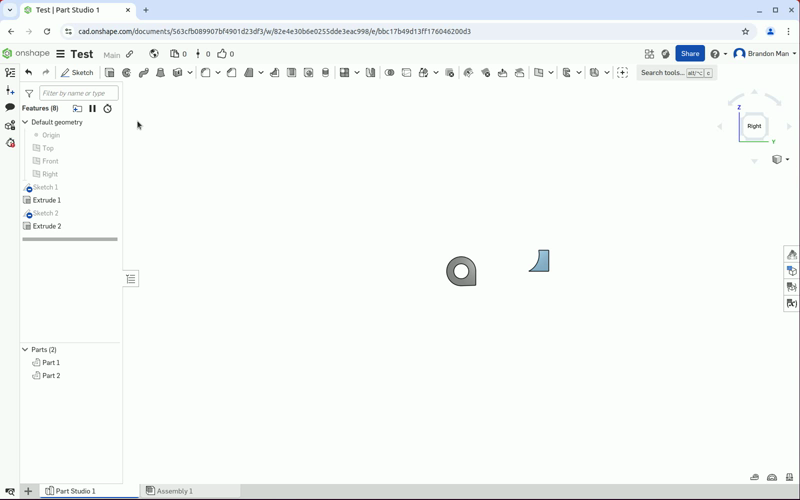
key(shift+h)
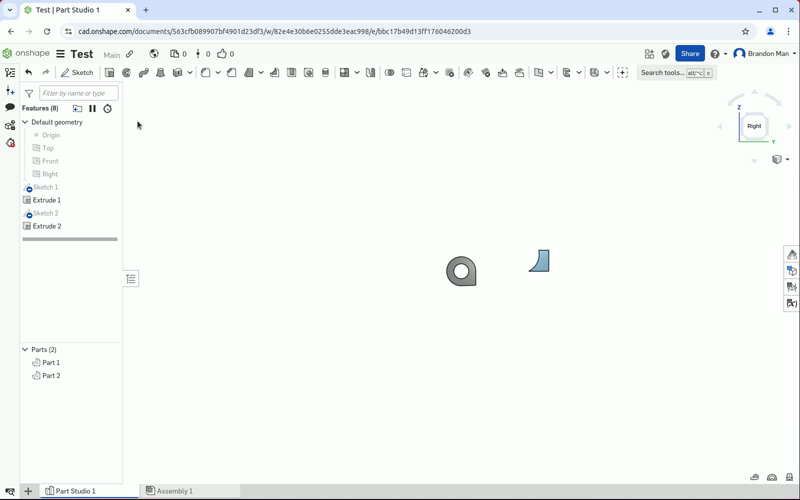
mouse_move(73, 189)
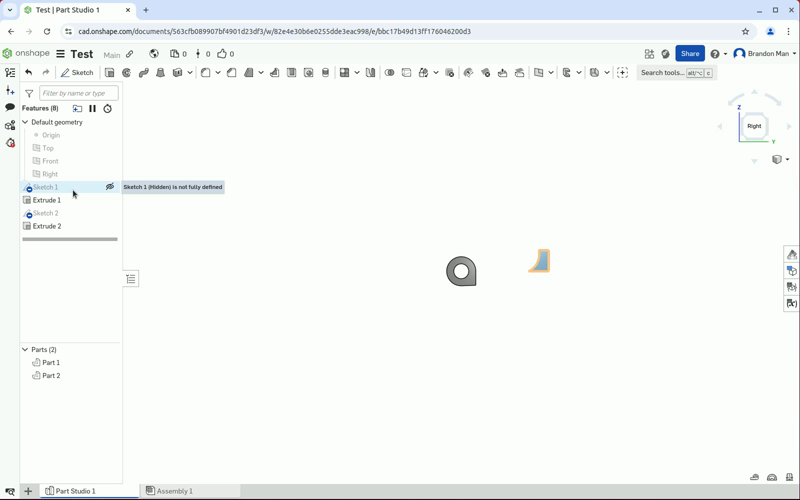
click(73, 189)
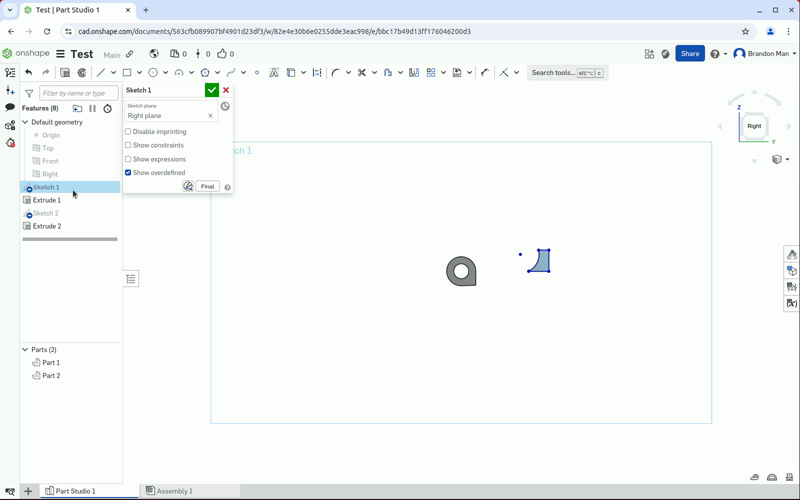
mouse_move(229, 92)
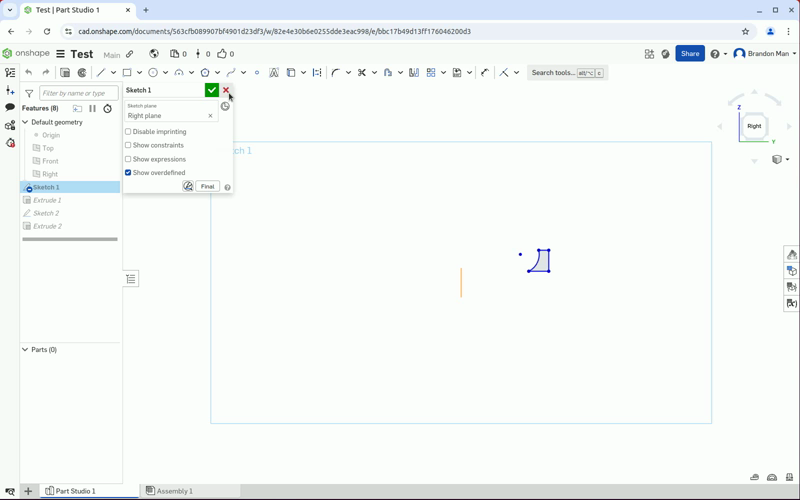
click(229, 92)
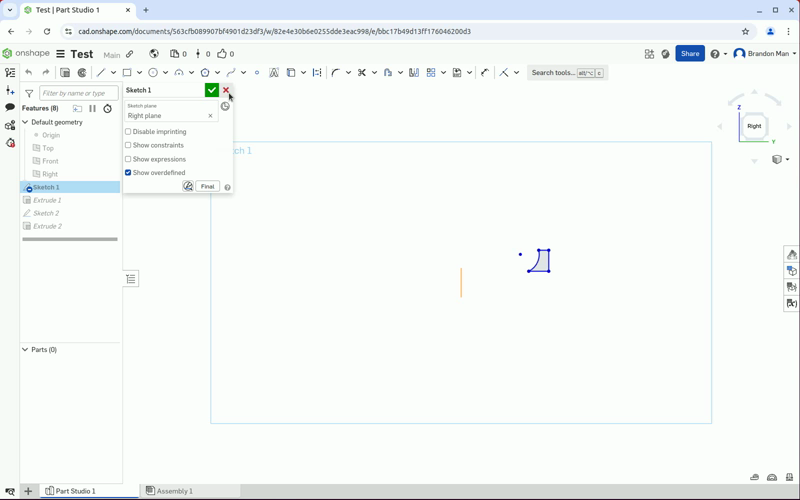
key(shift+s)
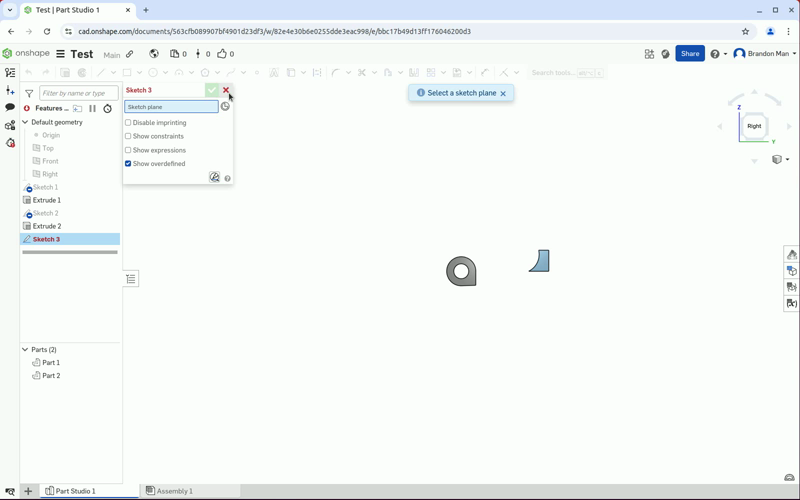
mouse_move(73, 176)
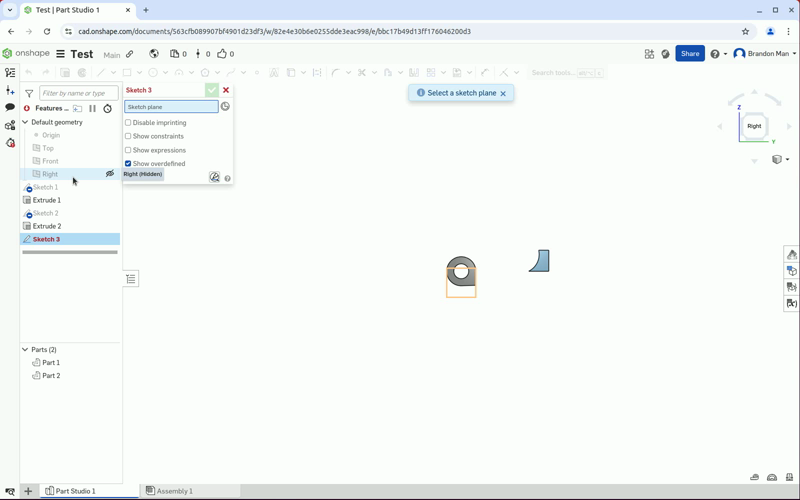
click(73, 176)
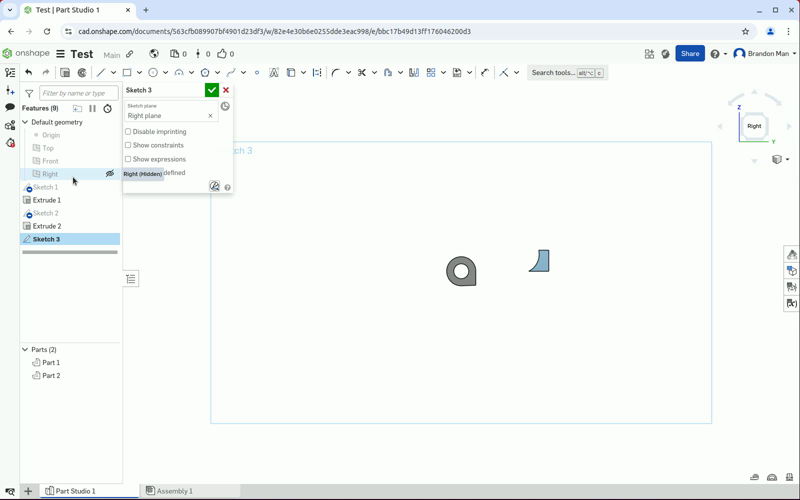
mouse_move(73, 352)
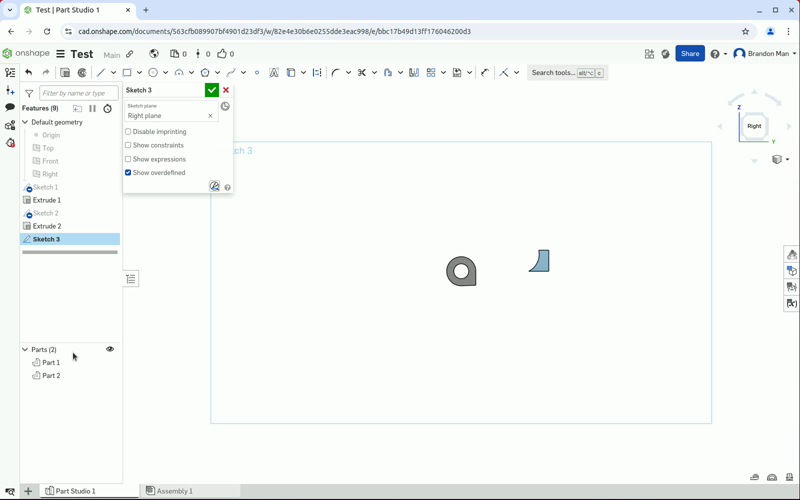
key(y)
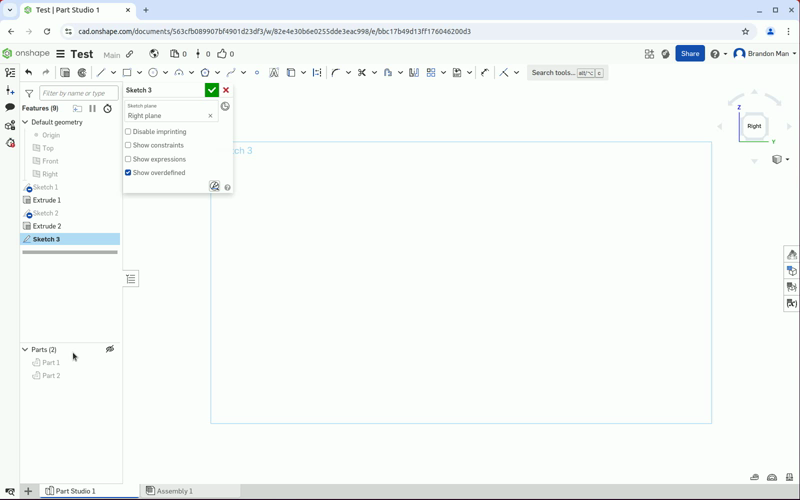
key(l)
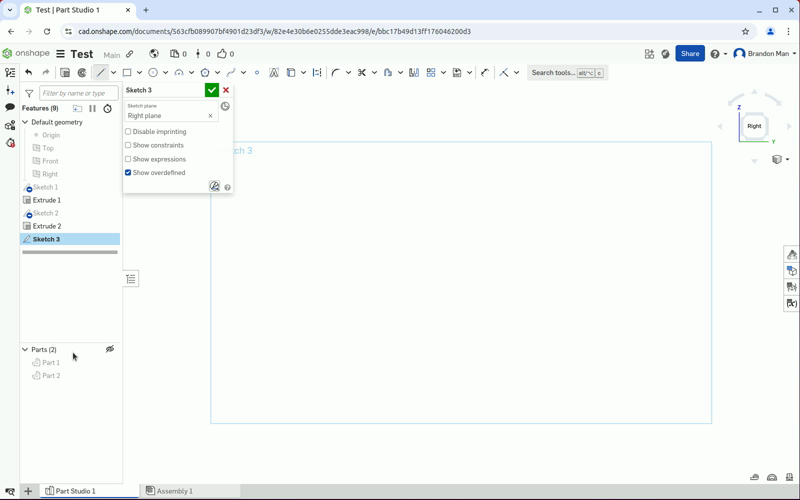
key_down(shift)
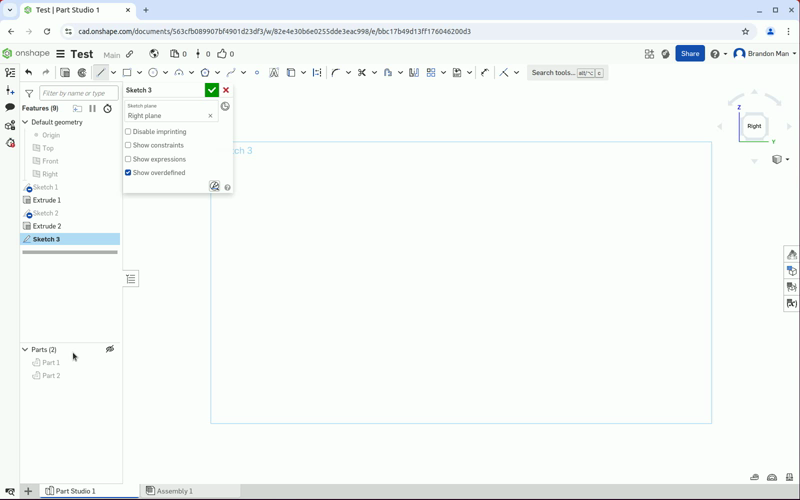
mouse_move(474, 284)
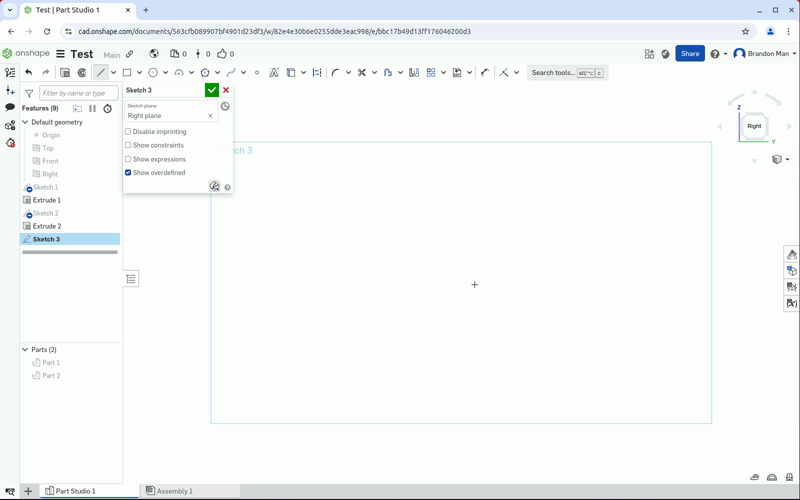
click(474, 284)
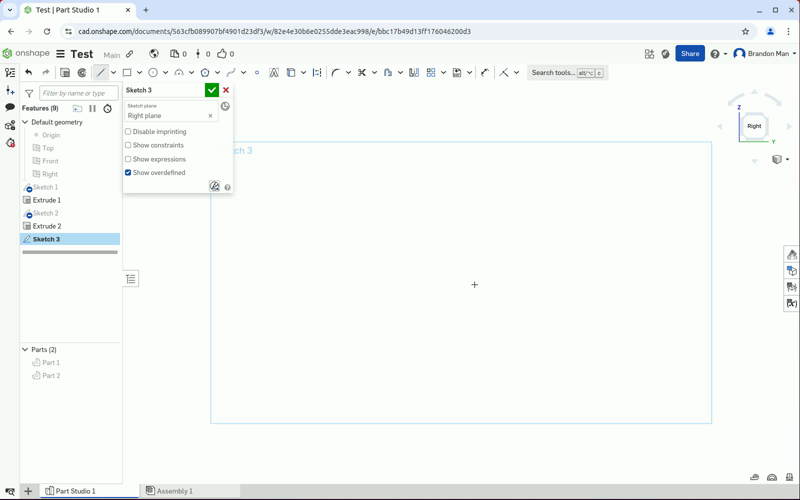
key_up(shift)
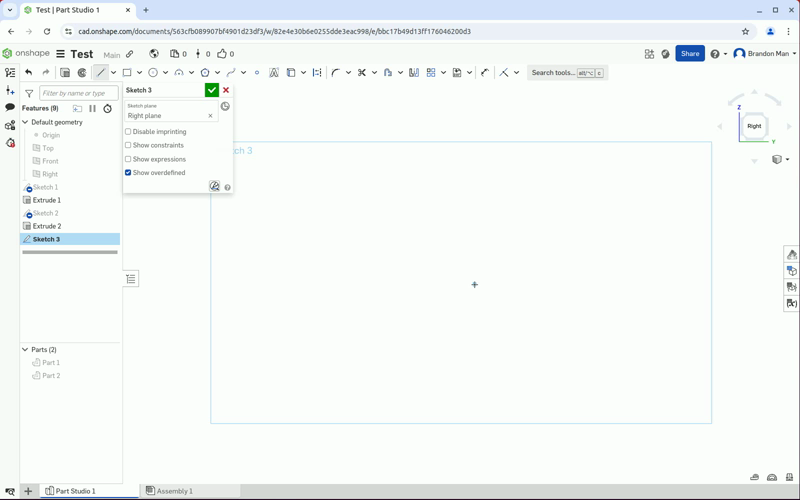
key_down(shift)
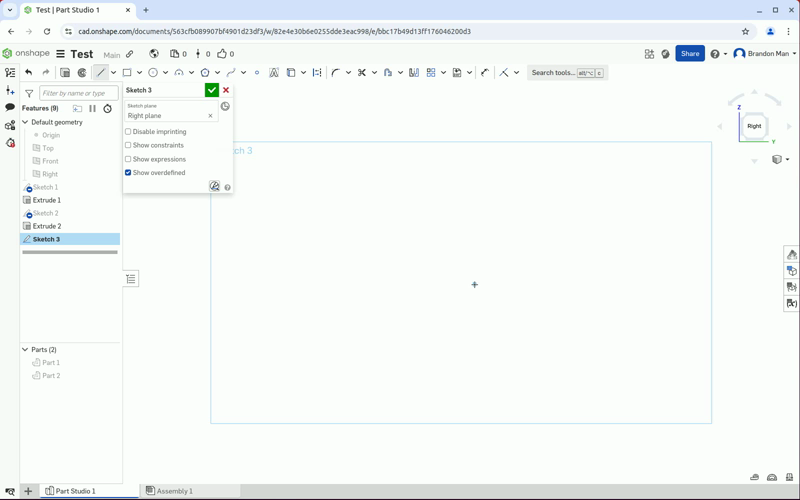
mouse_move(504, 284)
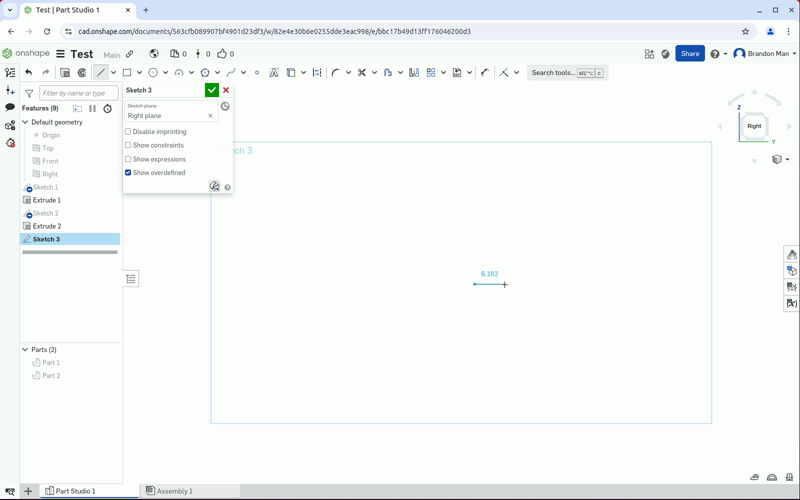
mouse_move(497, 283)
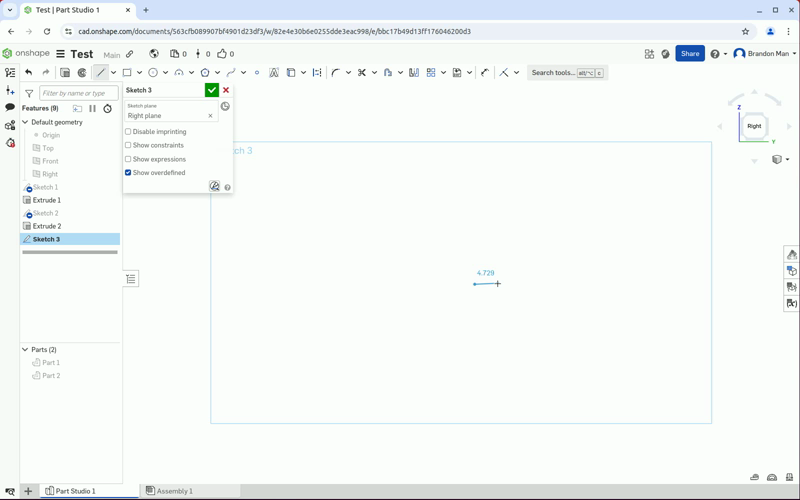
click(497, 283)
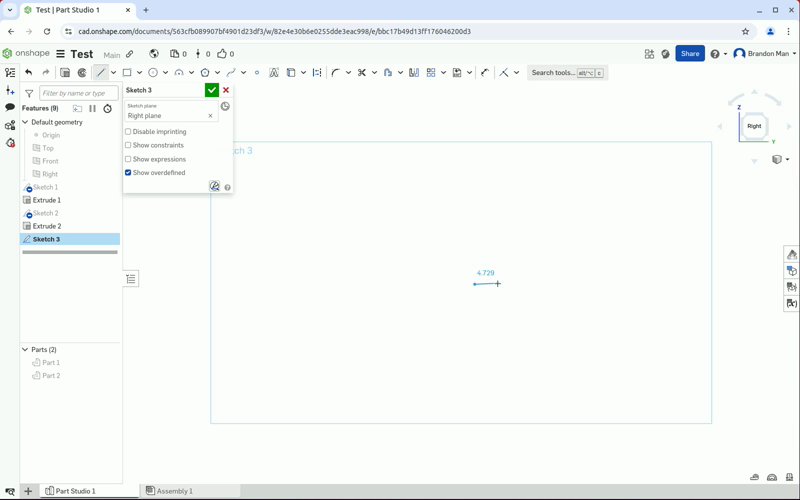
key_up(shift)
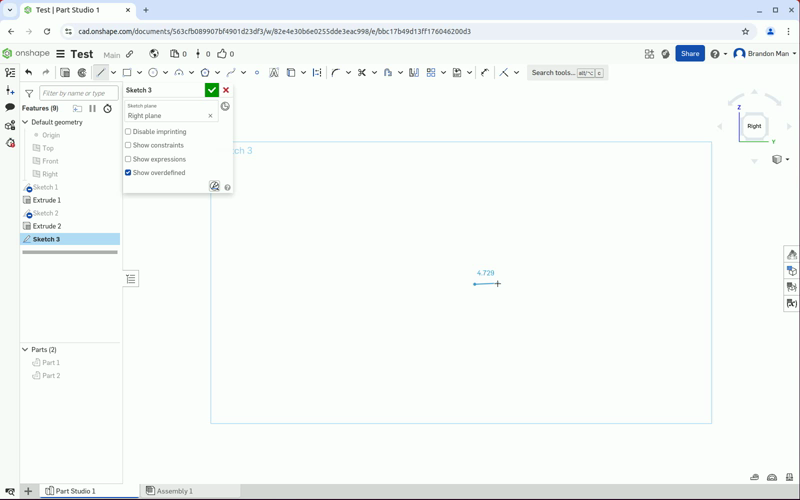
key_down(shift)
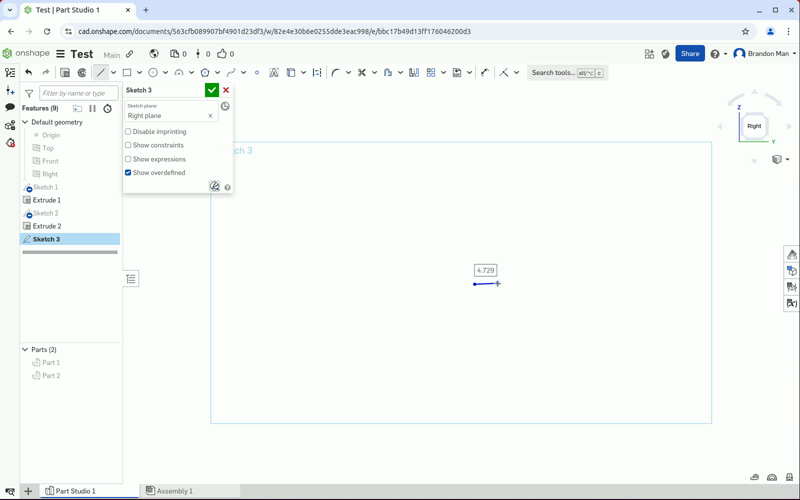
mouse_move(573, 283)
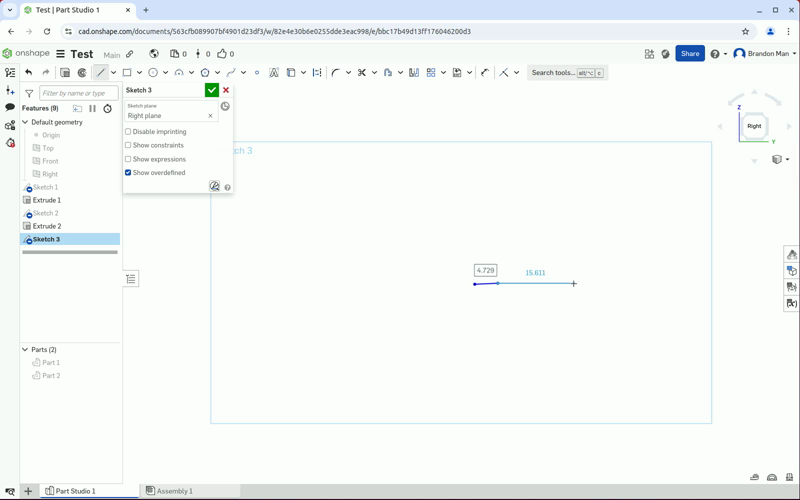
click(573, 283)
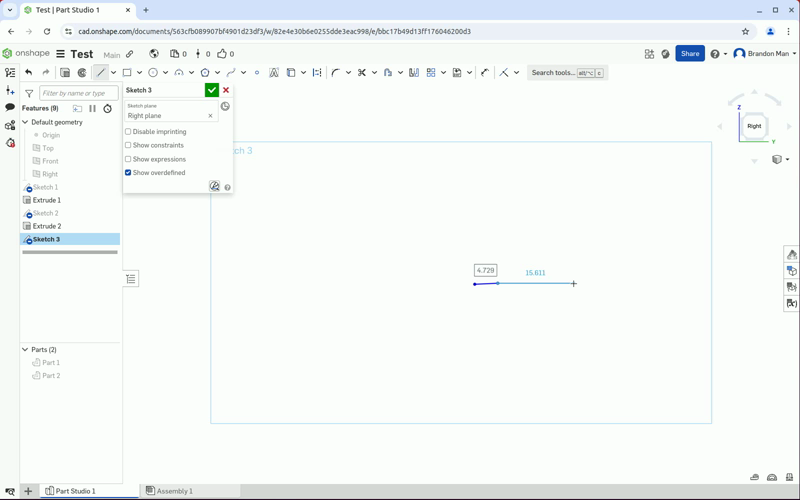
key_up(shift)
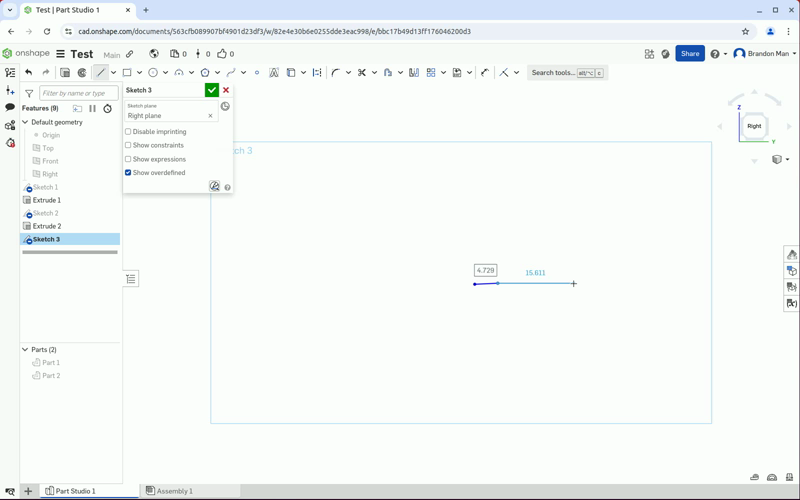
key_down(shift)
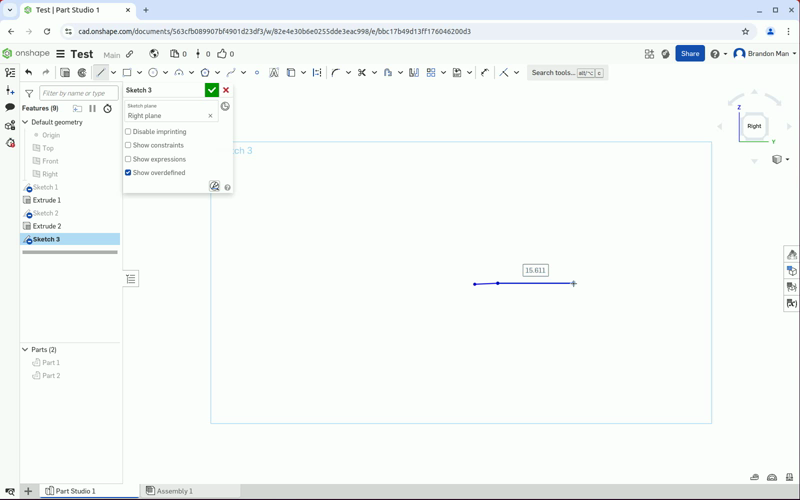
mouse_move(589, 283)
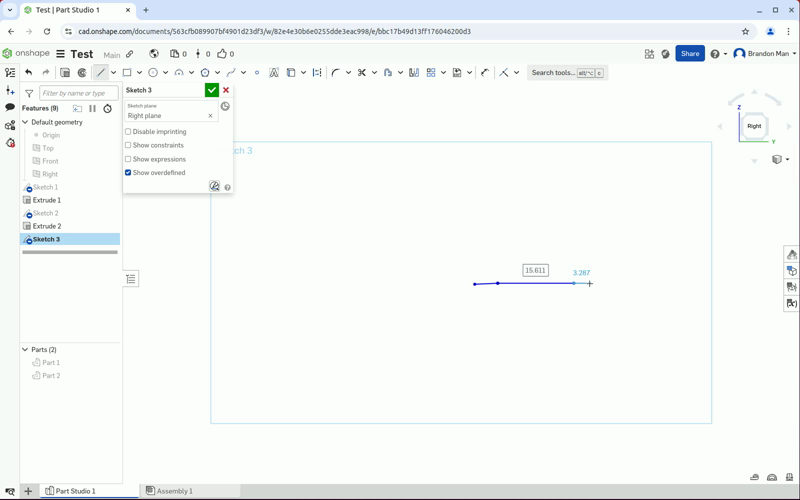
mouse_move(573, 270)
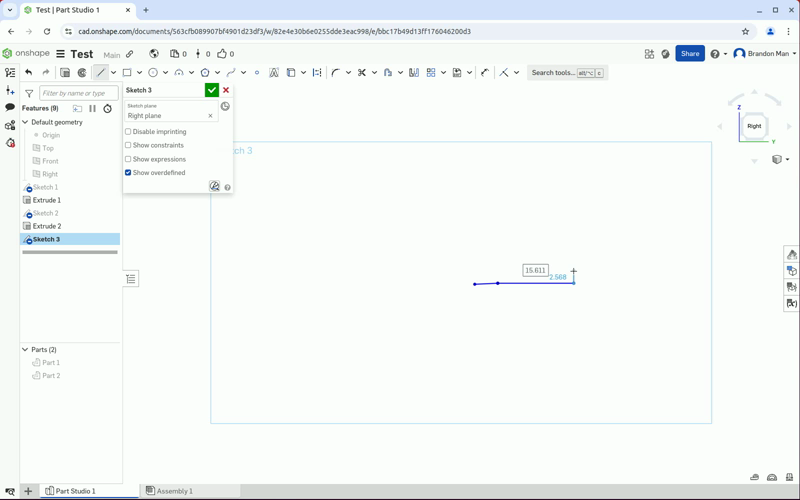
click(573, 270)
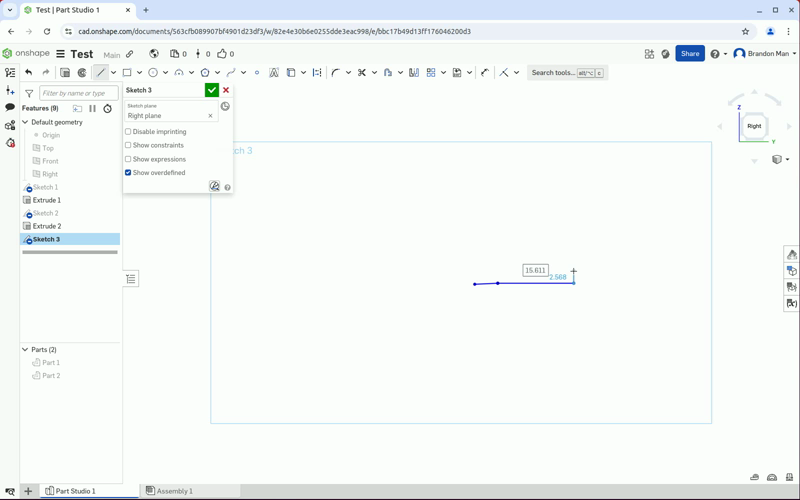
key_up(shift)
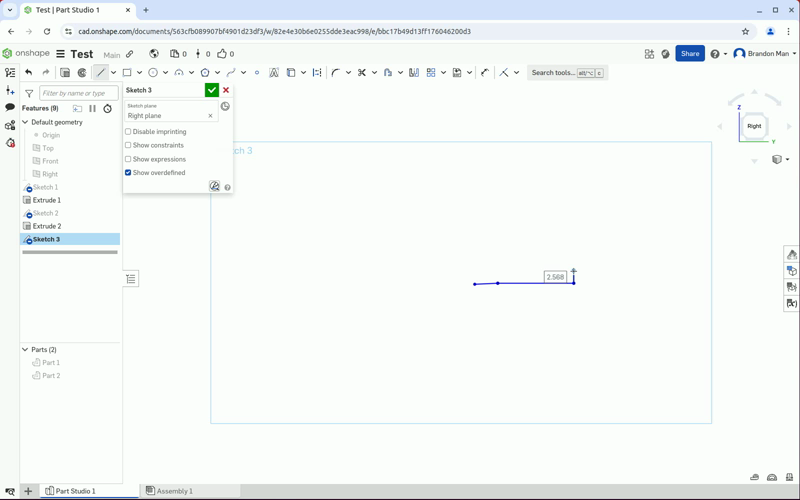
key_down(shift)
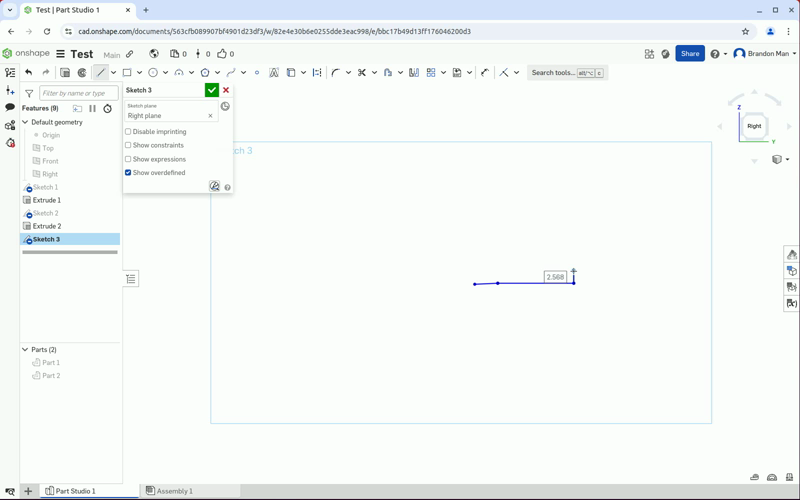
mouse_move(589, 270)
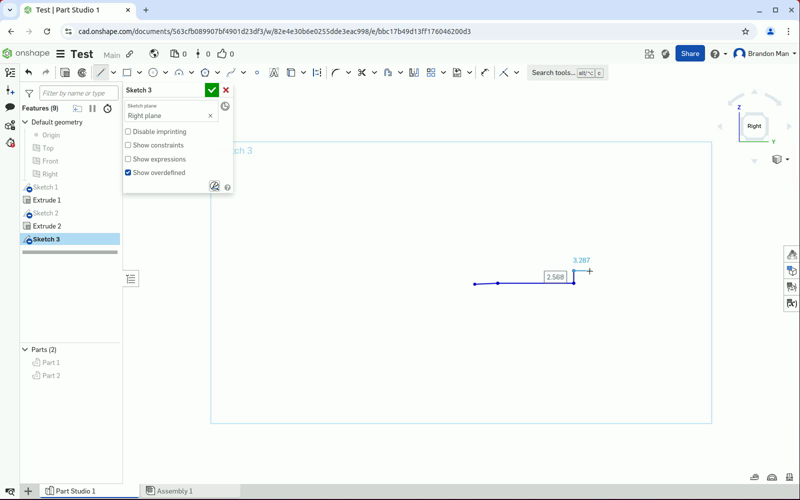
mouse_move(547, 270)
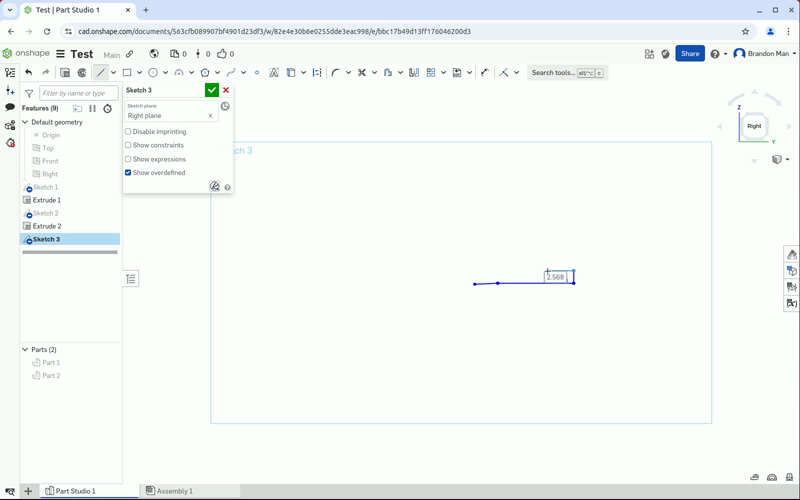
click(547, 270)
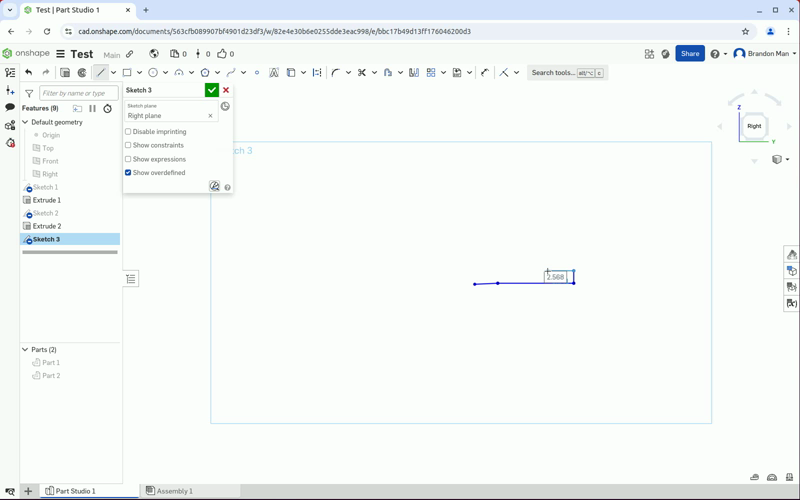
key_up(shift)
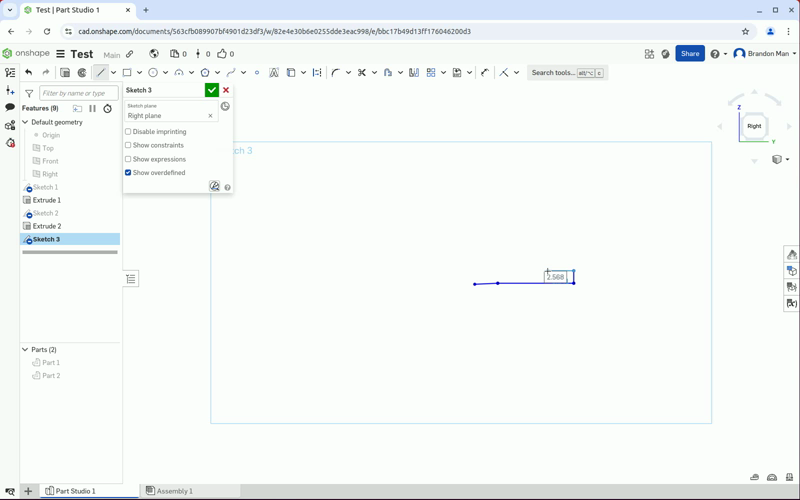
key_down(shift)
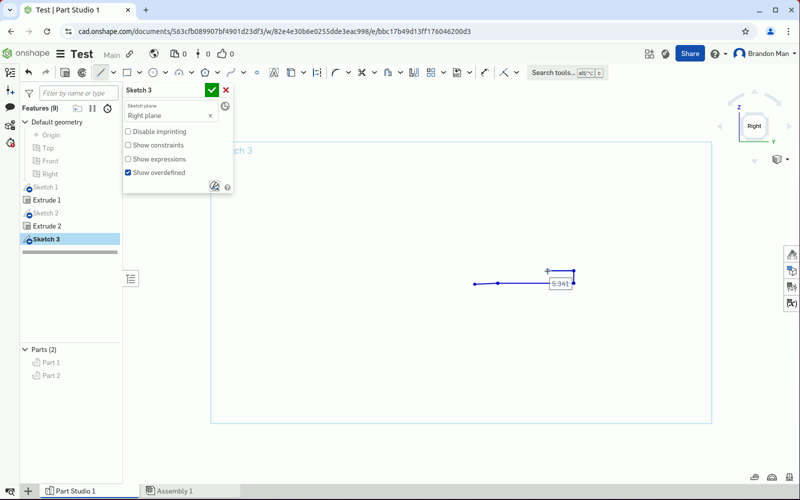
mouse_move(577, 270)
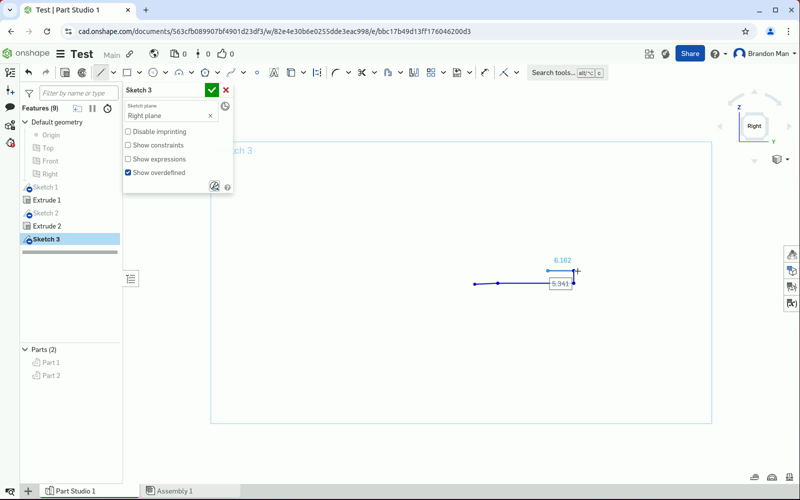
mouse_move(528, 270)
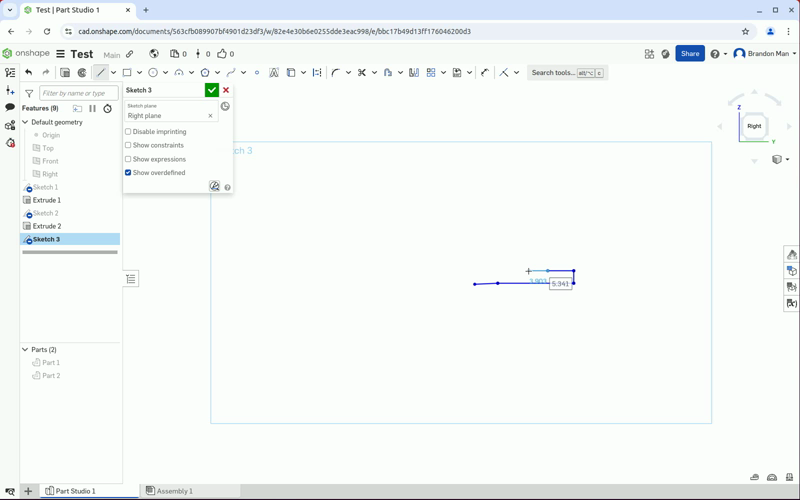
click(528, 270)
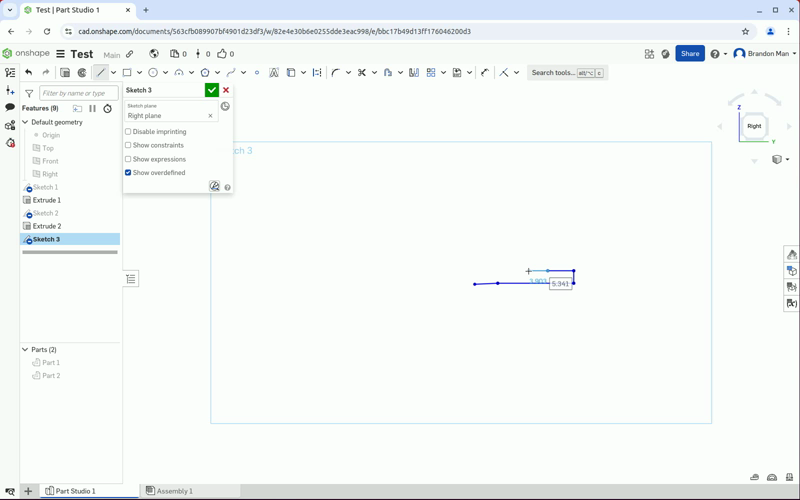
key_up(shift)
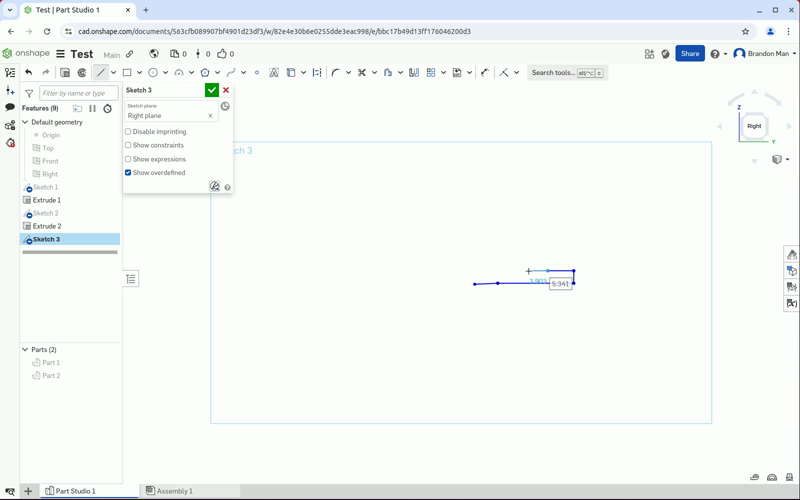
key_down(shift)
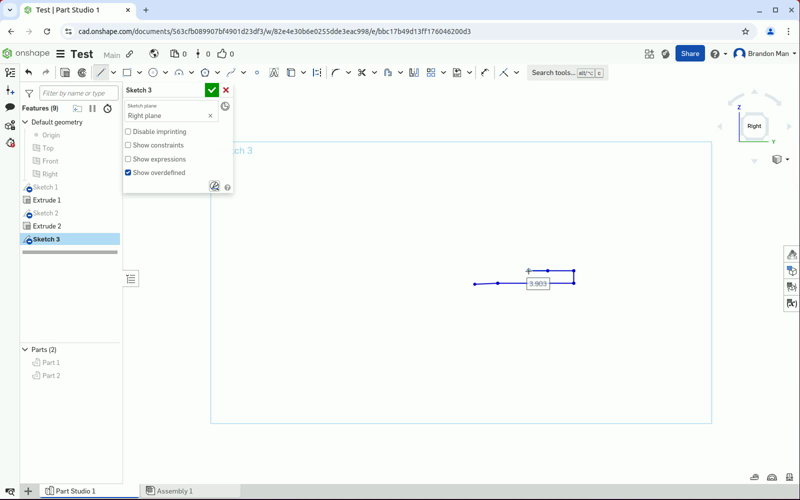
mouse_move(558, 270)
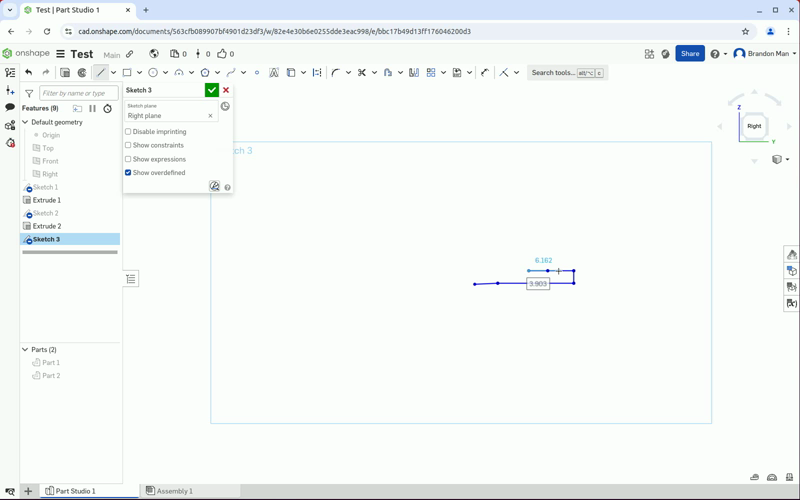
mouse_move(511, 270)
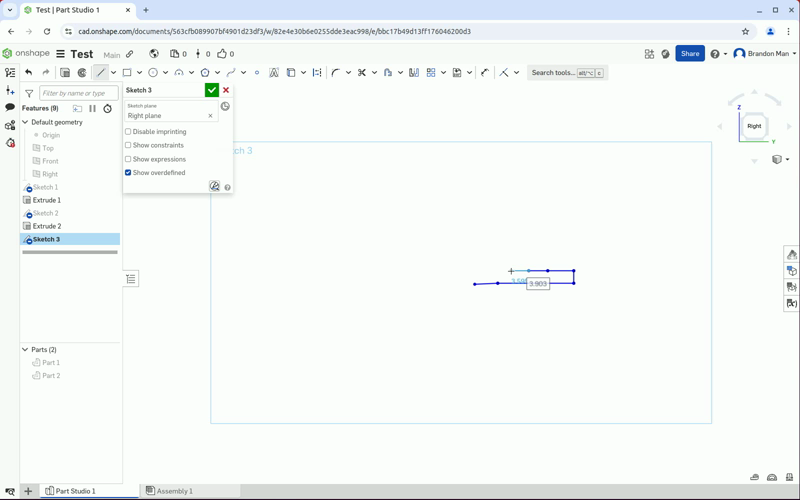
click(511, 270)
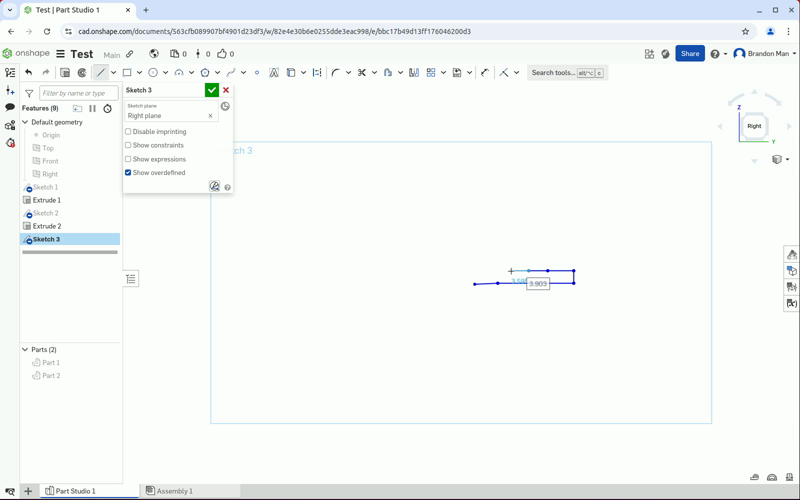
key_up(shift)
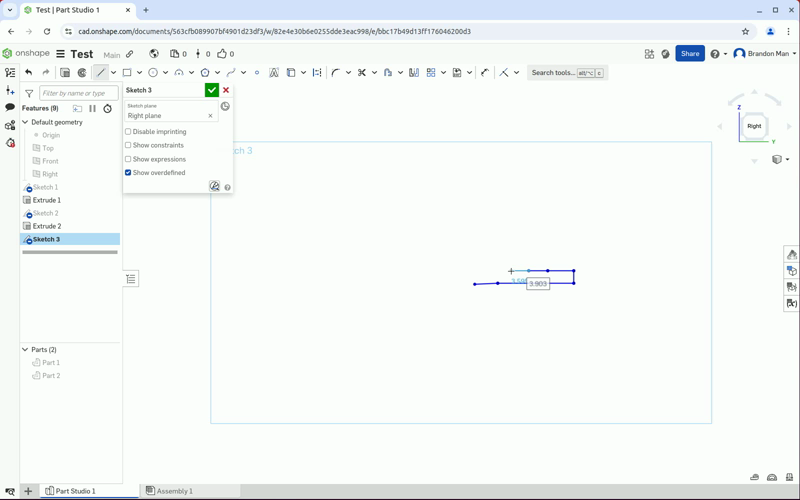
key_down(shift)
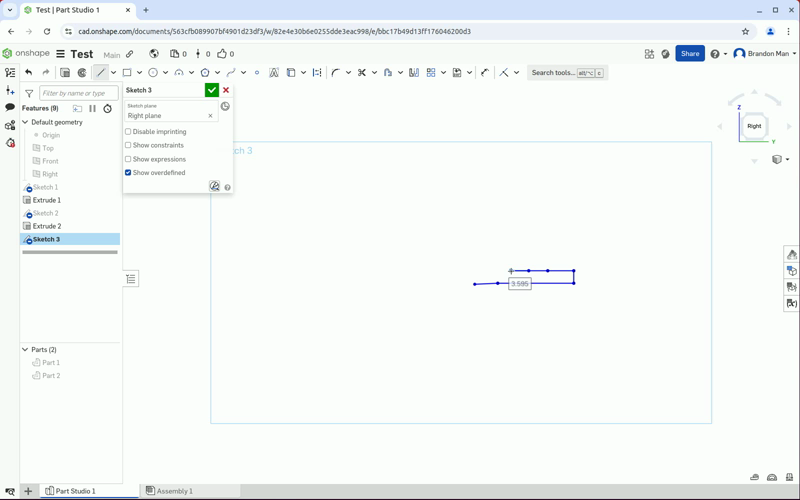
mouse_move(541, 270)
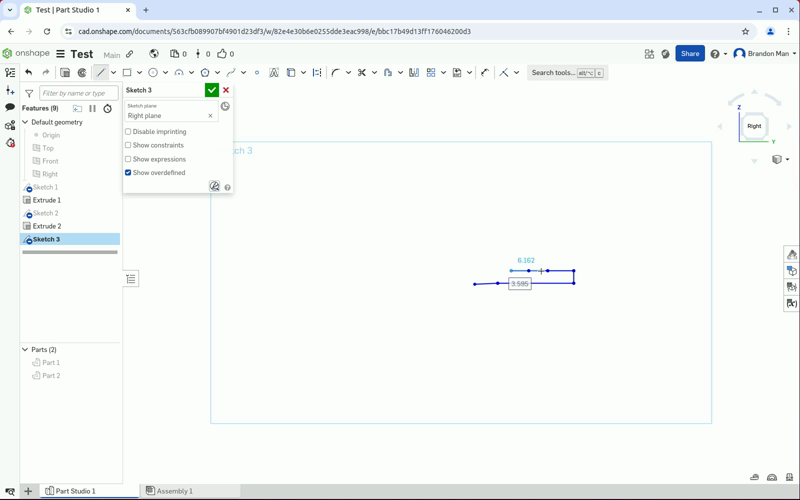
mouse_move(474, 270)
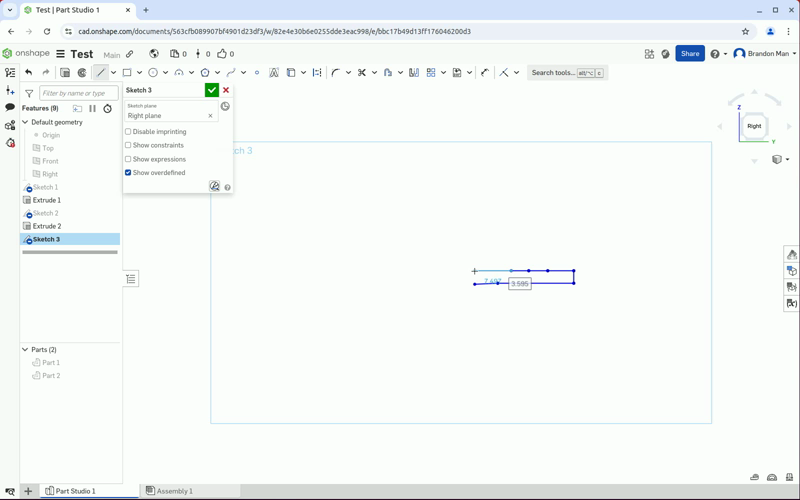
click(474, 270)
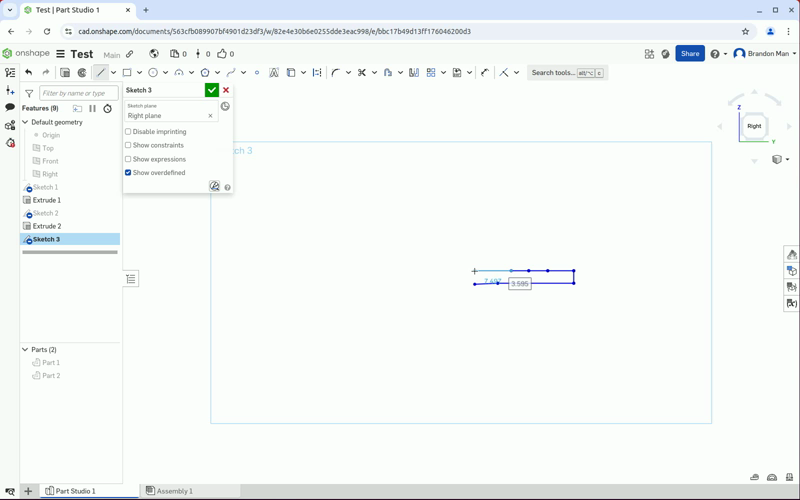
key_up(shift)
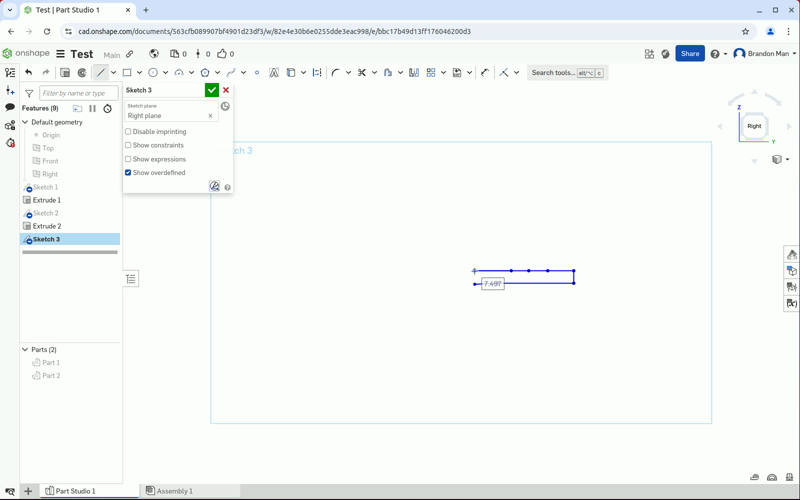
mouse_move(504, 270)
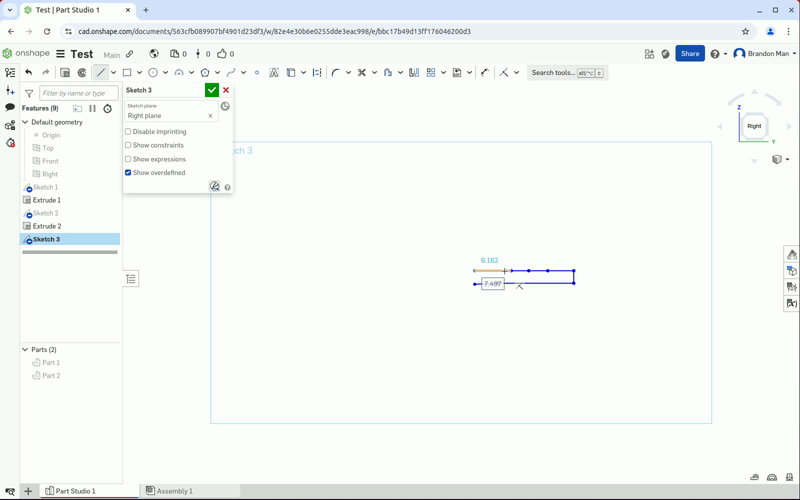
key_down(shift)
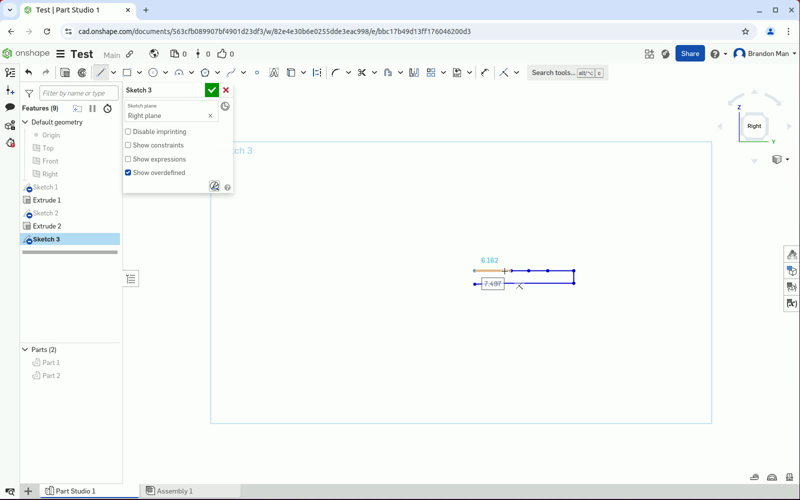
mouse_move(474, 284)
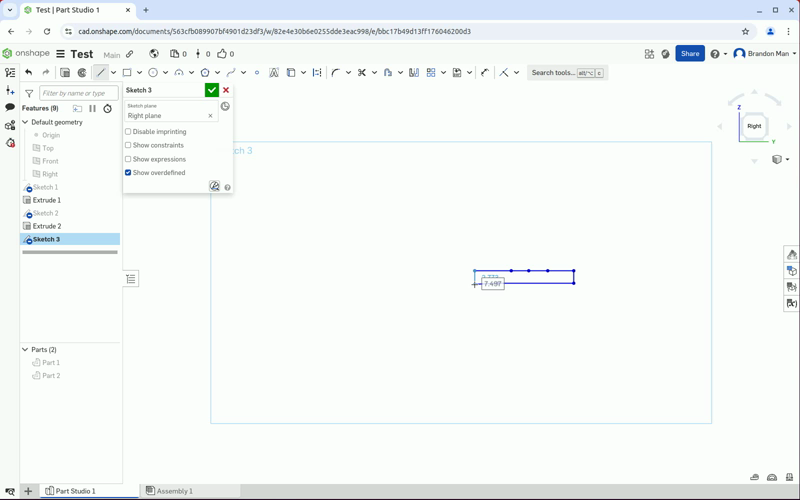
key_up(shift)
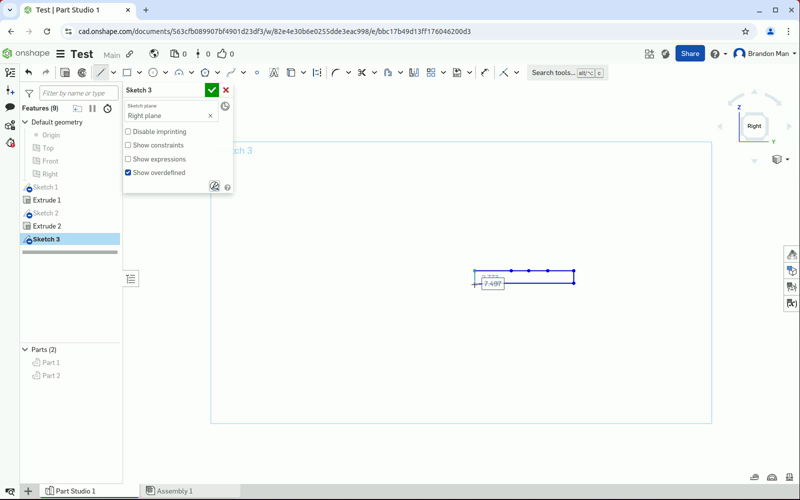
click(474, 284)
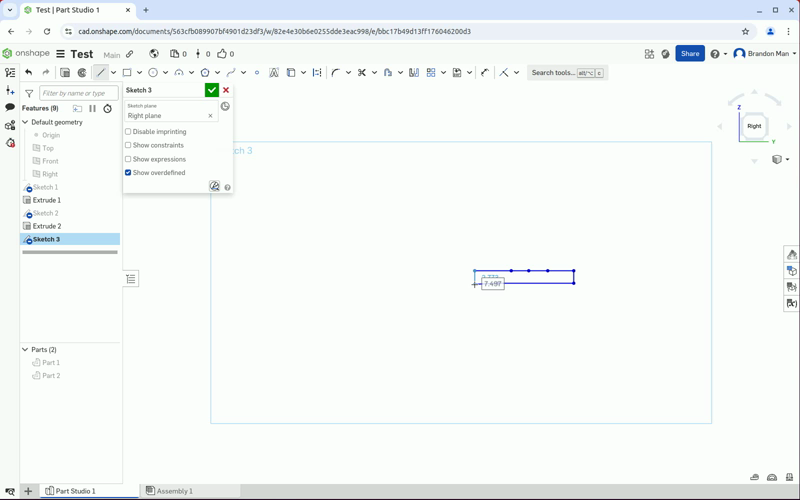
key(esc)
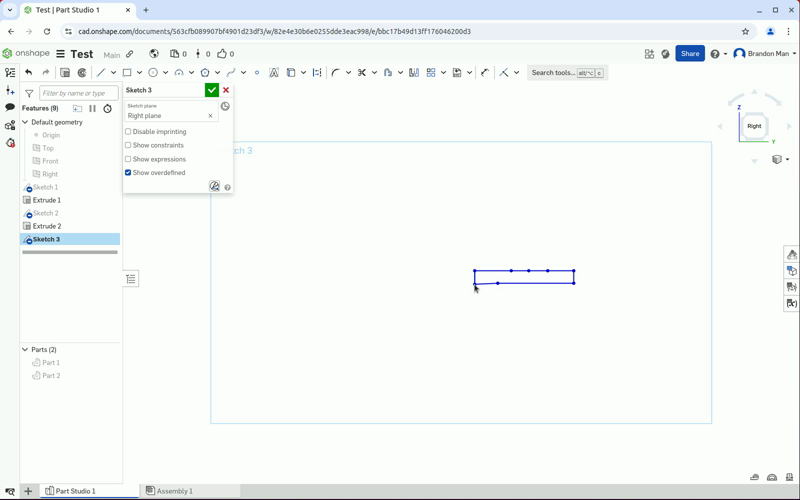
mouse_move(504, 273)
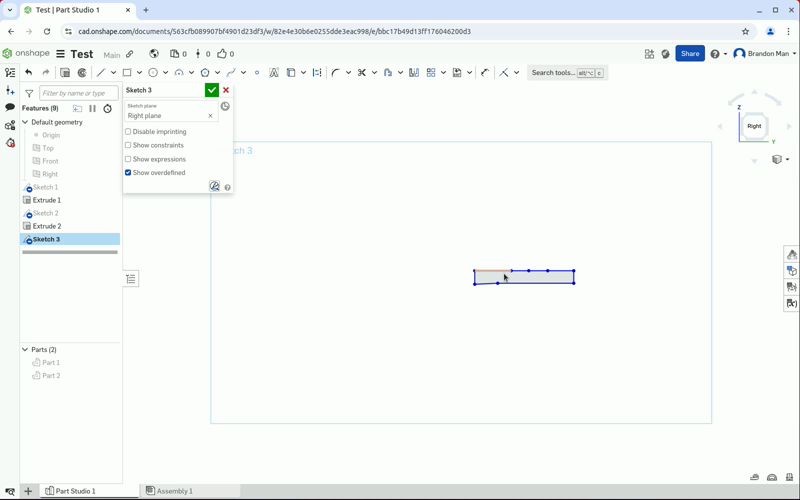
scroll(6)
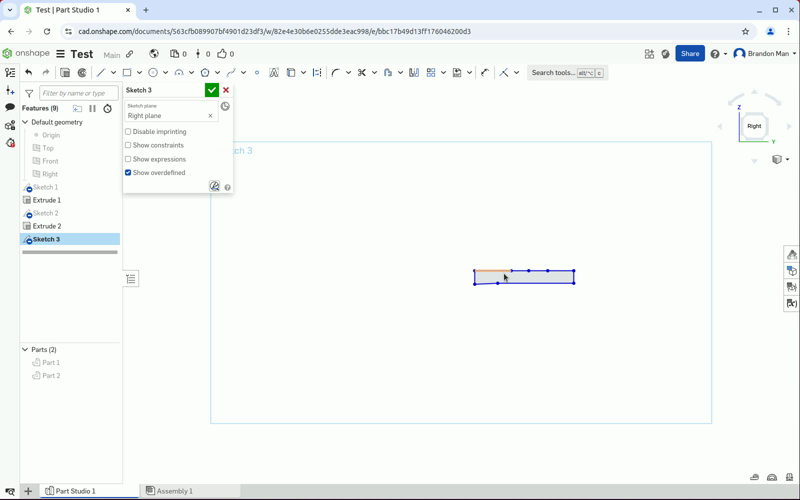
scroll(6)
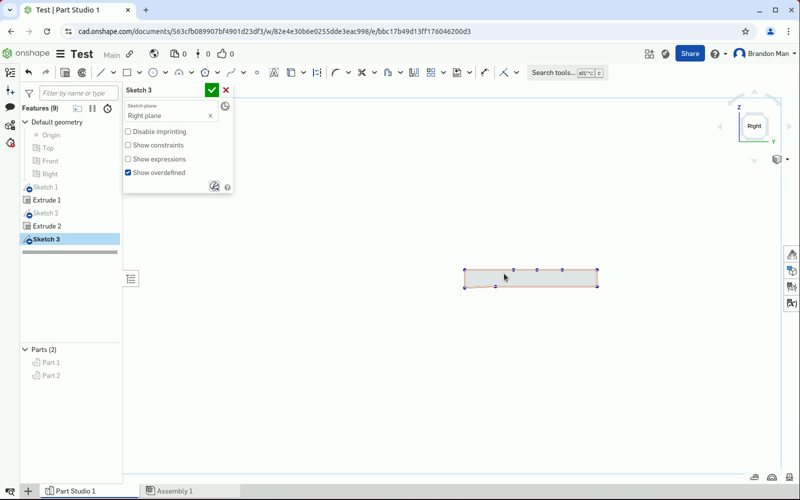
scroll(6)
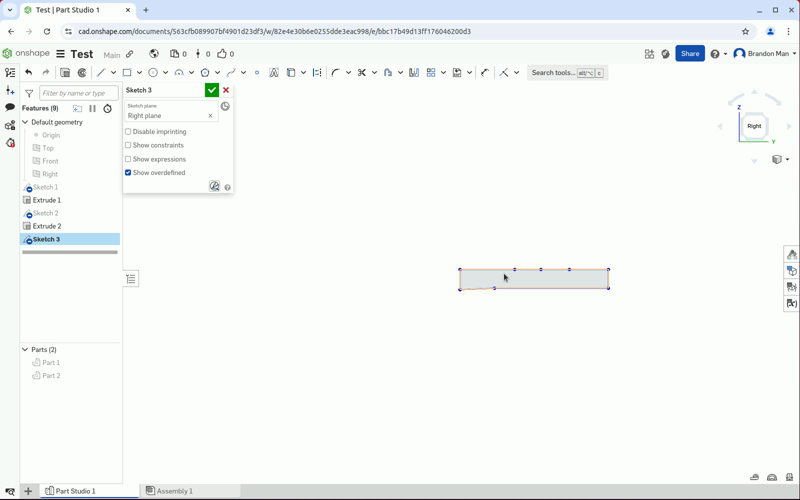
scroll(6)
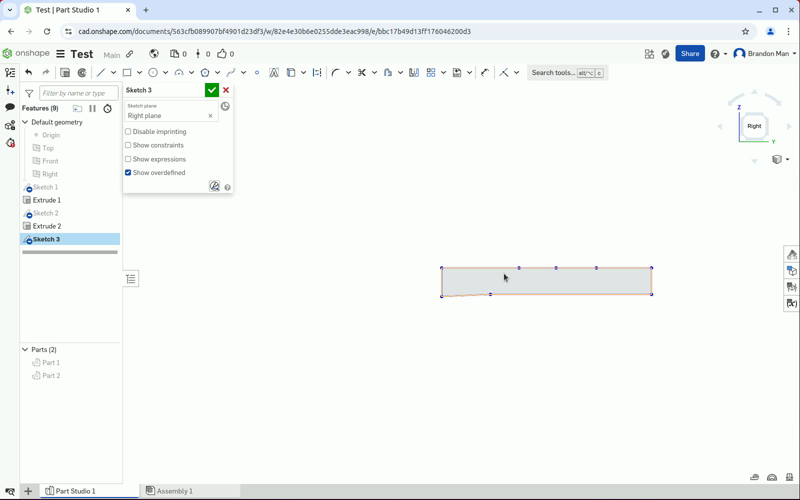
scroll(6)
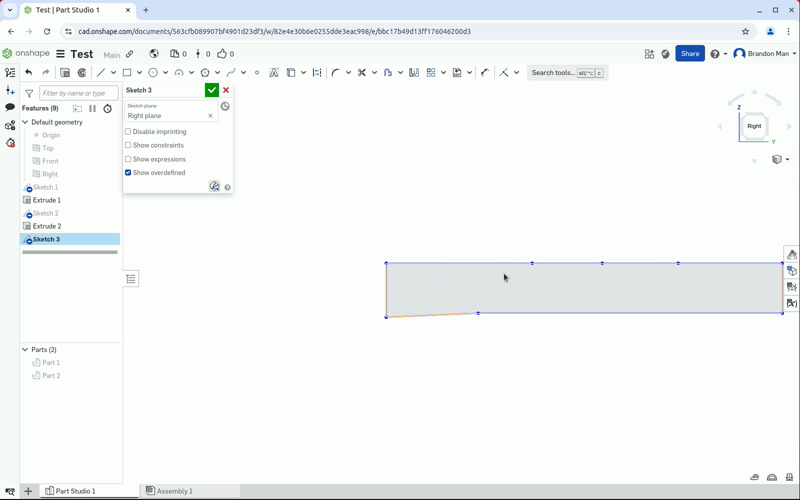
scroll(6)
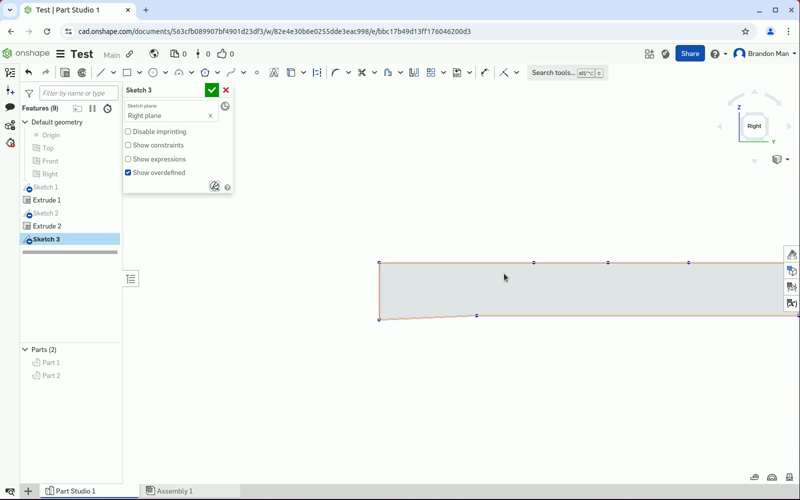
scroll(6)
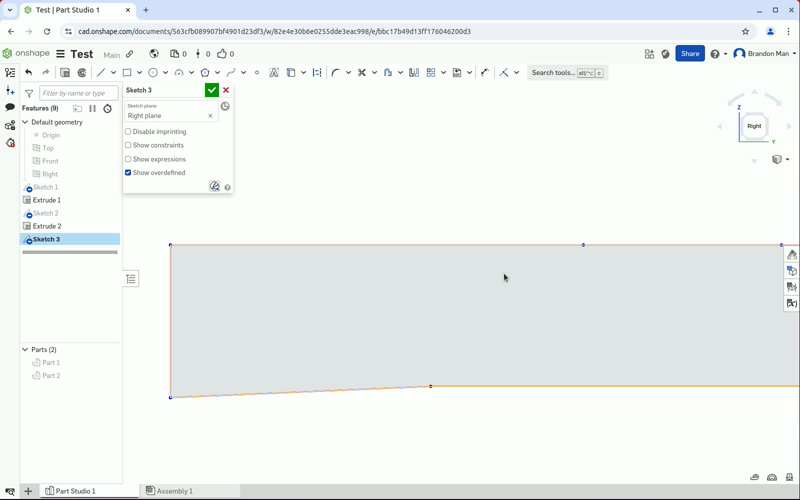
click(504, 273)
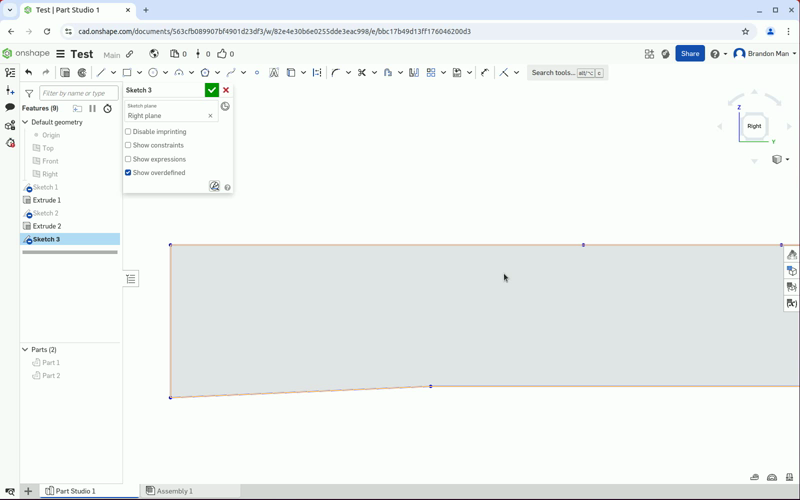
scroll(-6)
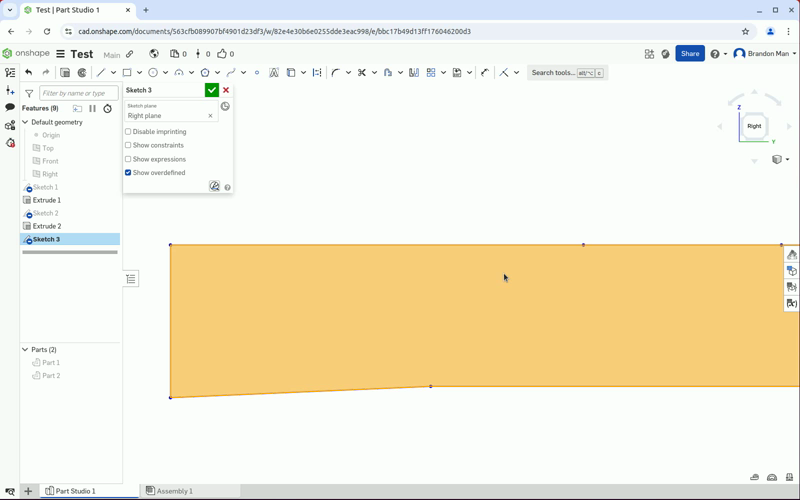
scroll(-6)
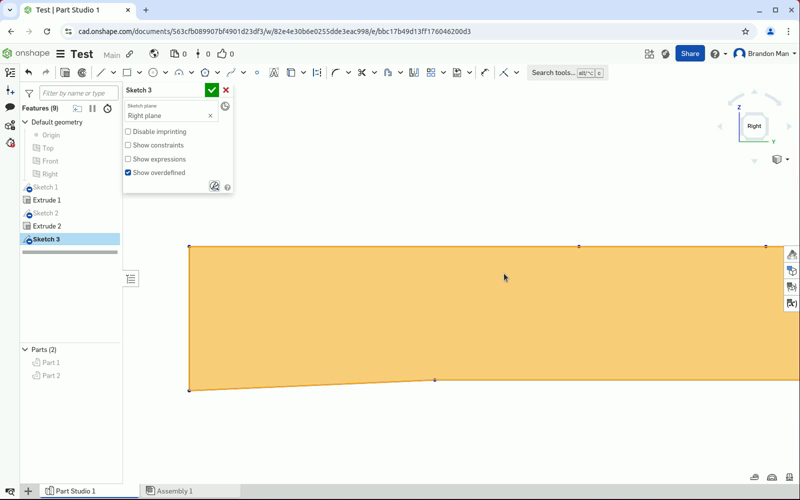
scroll(-6)
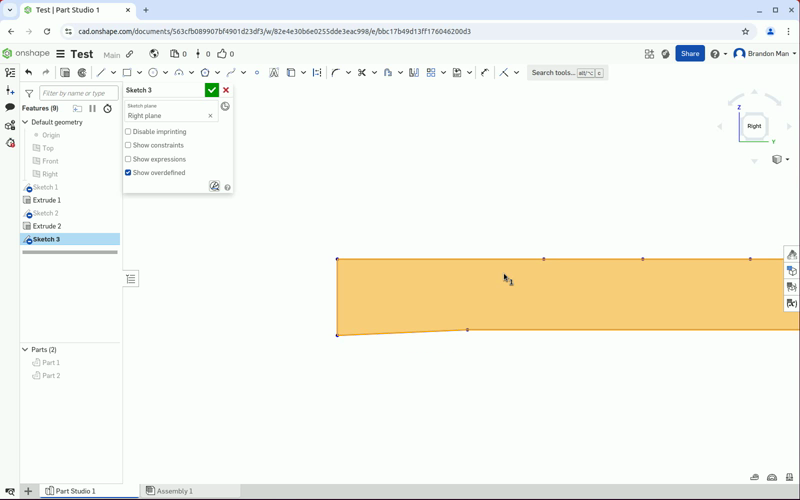
scroll(-6)
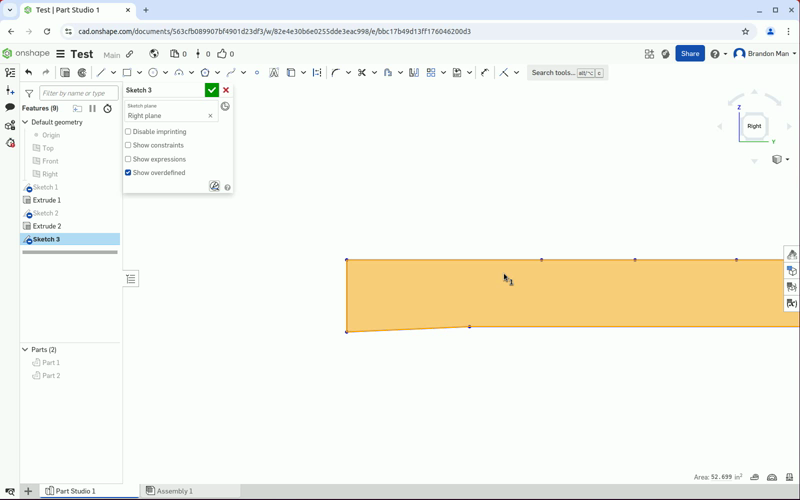
scroll(-6)
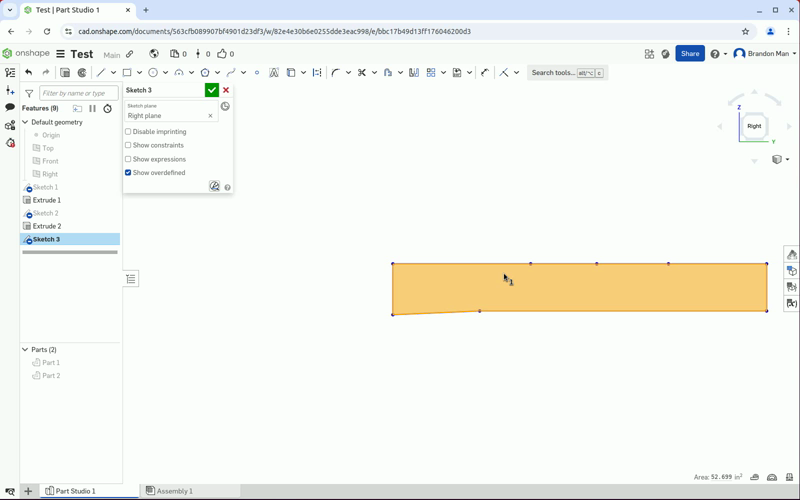
scroll(-6)
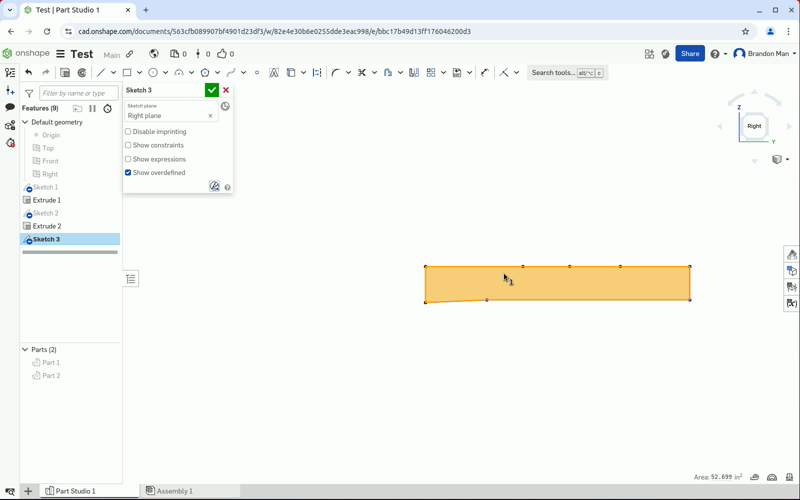
scroll(-6)
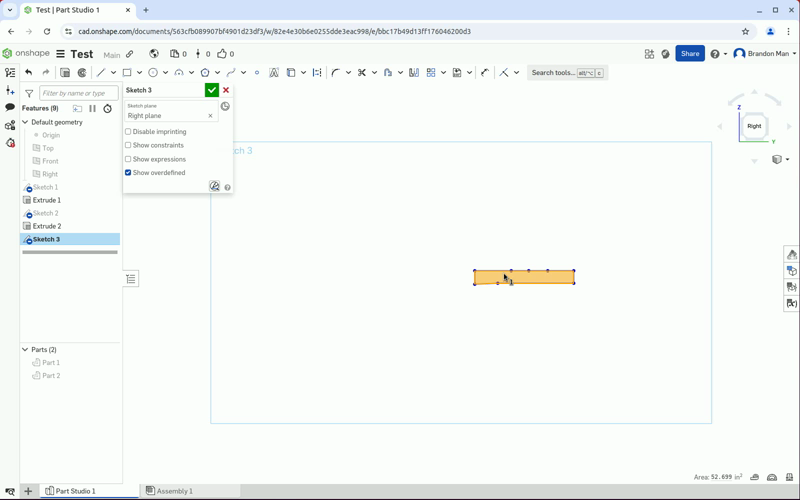
mouse_move(73, 352)
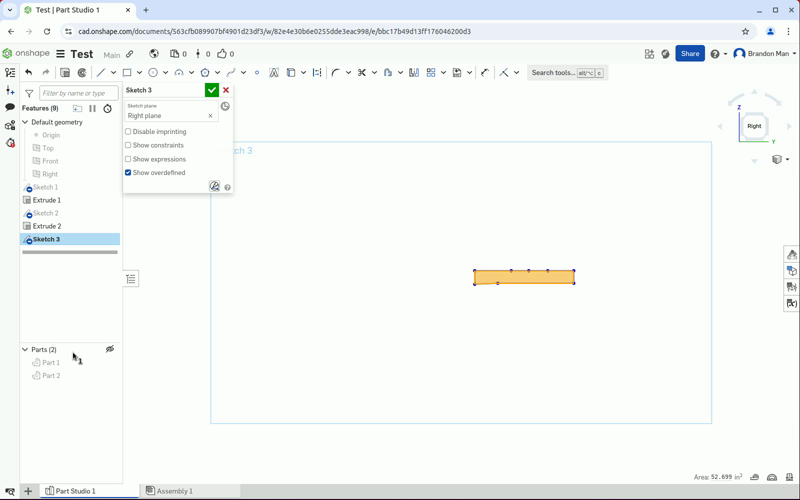
key(shift+y)
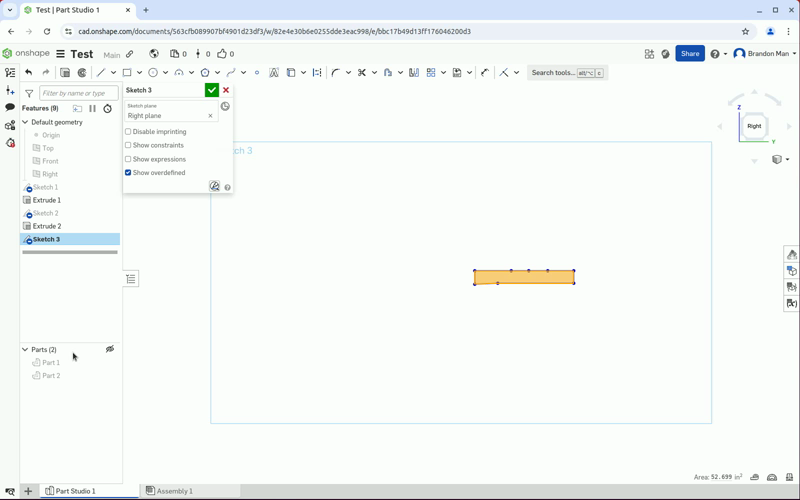
key(shift+e)
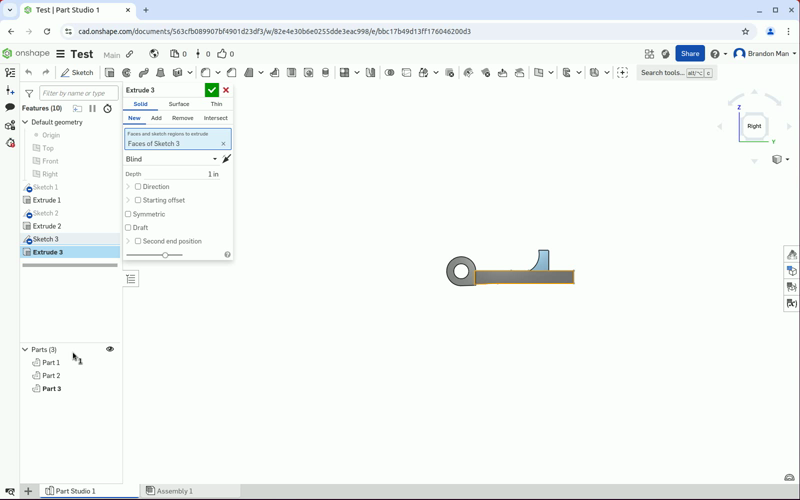
mouse_move(143, 106)
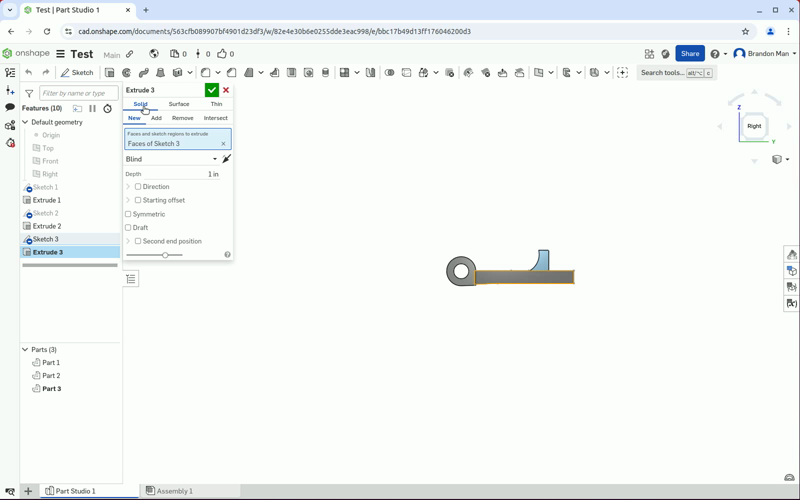
click(143, 106)
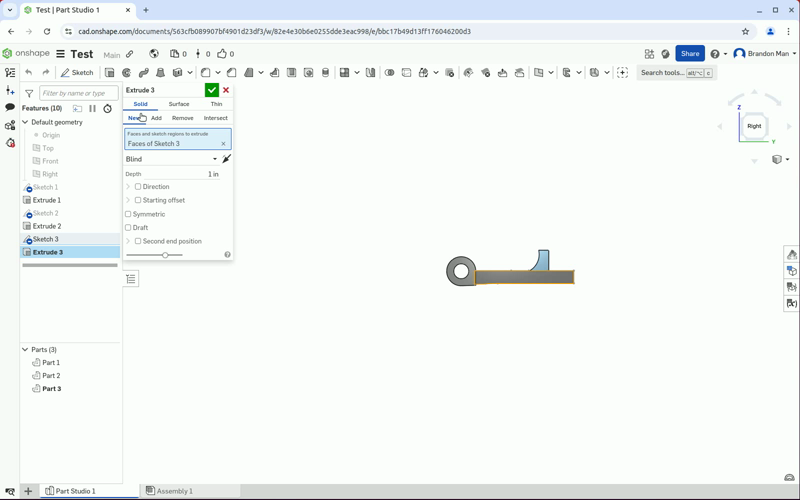
mouse_move(137, 120)
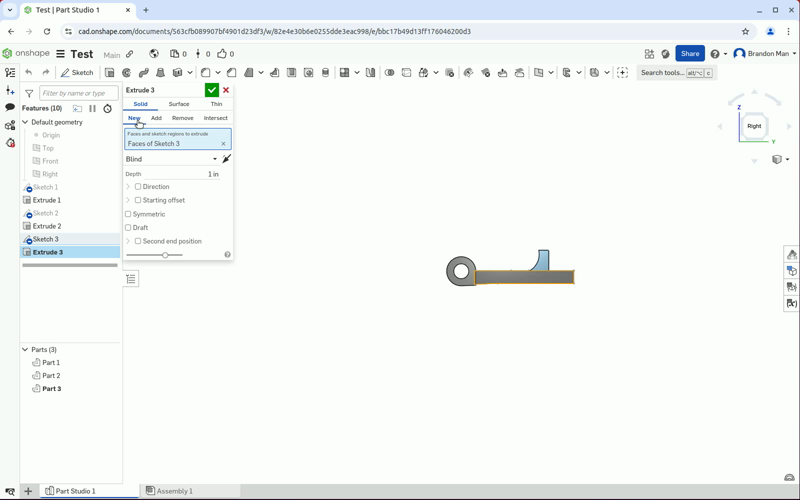
click(137, 120)
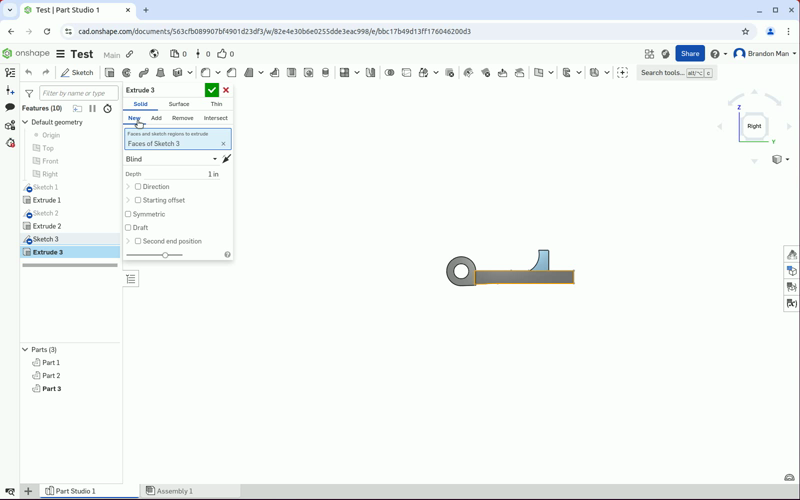
key(tab, 4)
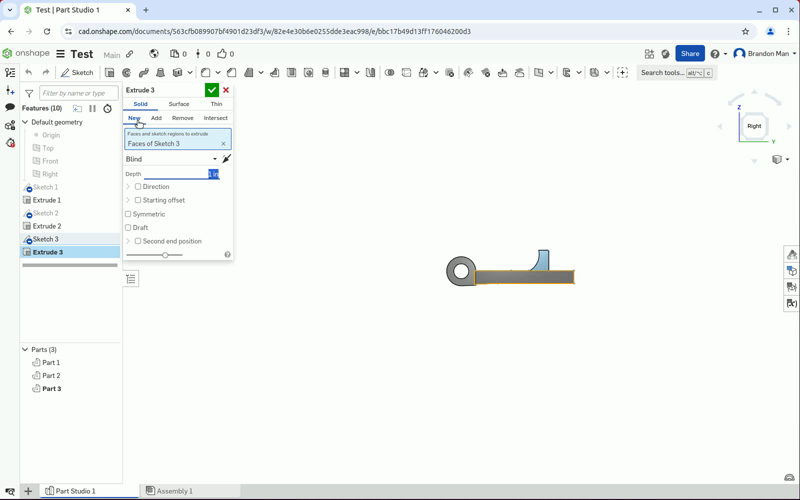
text(7.222)
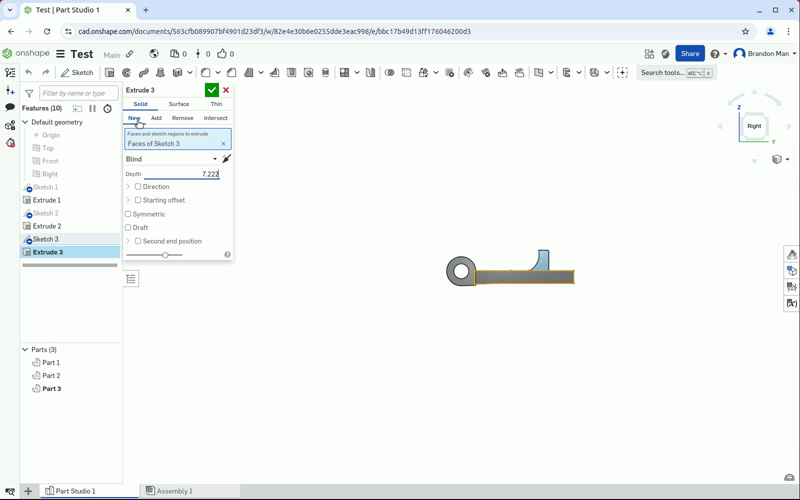
key(tab, 3)
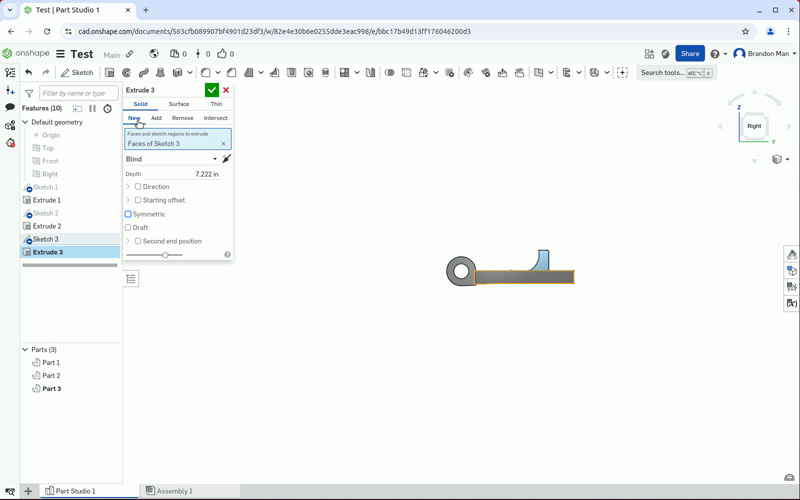
key(space)
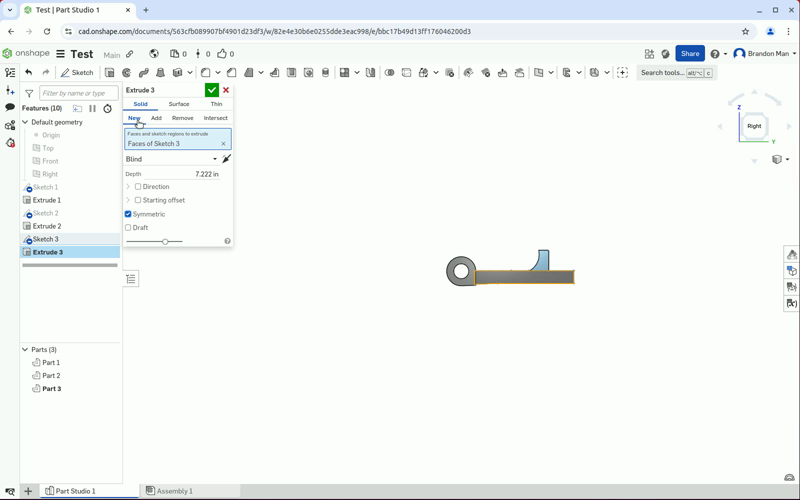
key(enter)
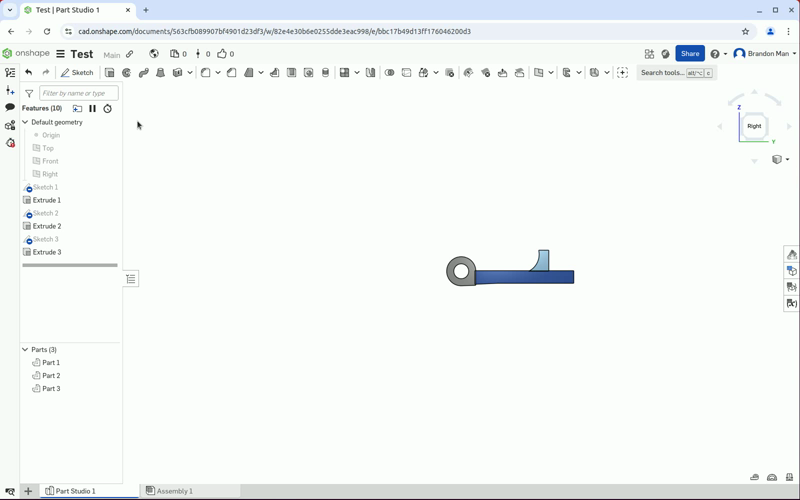
key(shift+h)
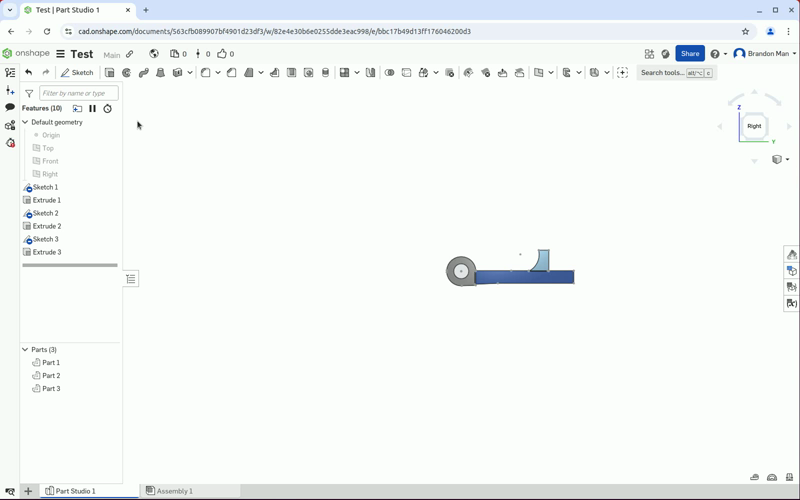
key(shift+h)
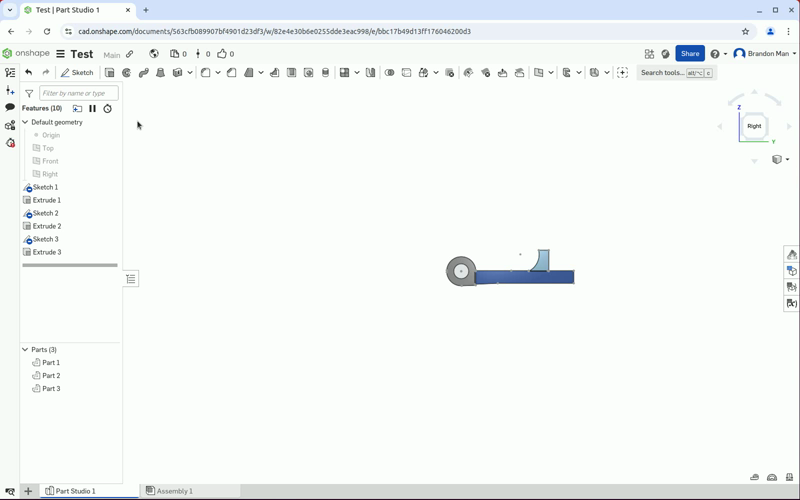
key(shift+7)
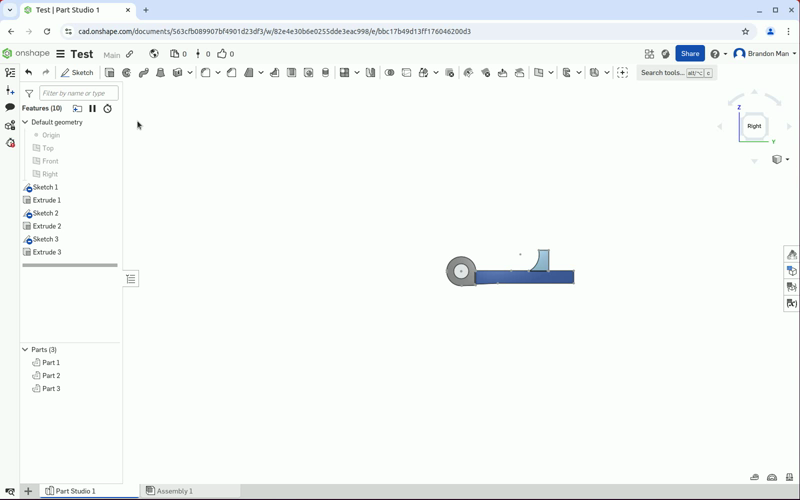
key(right, 2)
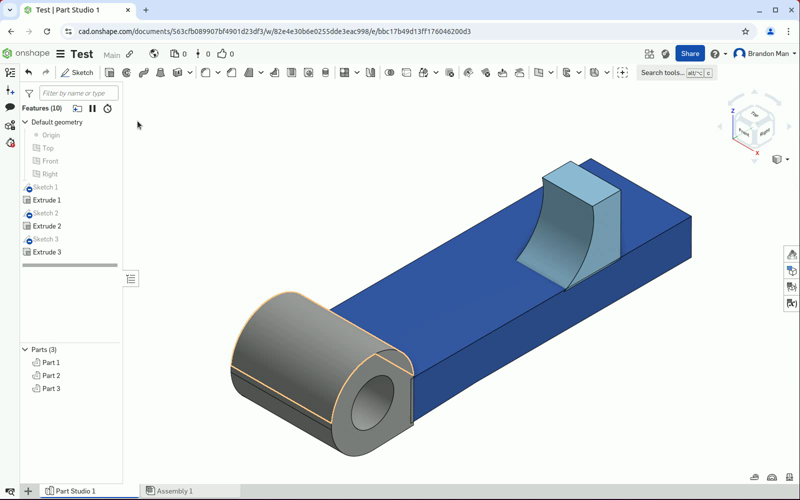
key(down, 2)
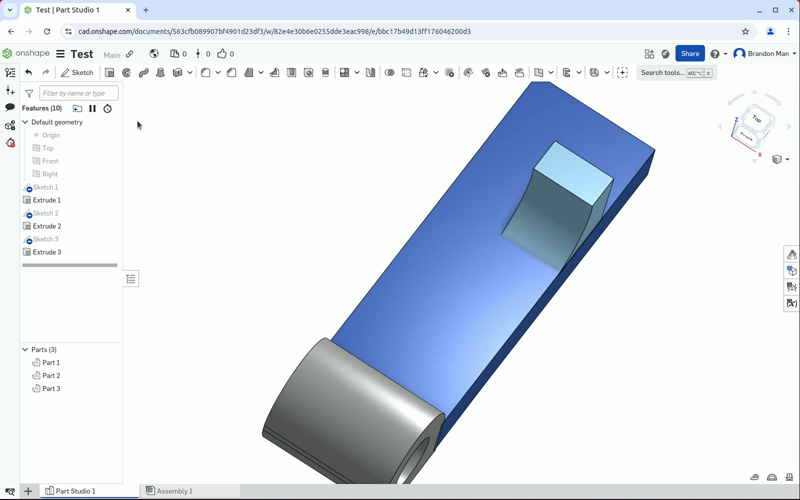
key(up, 2)
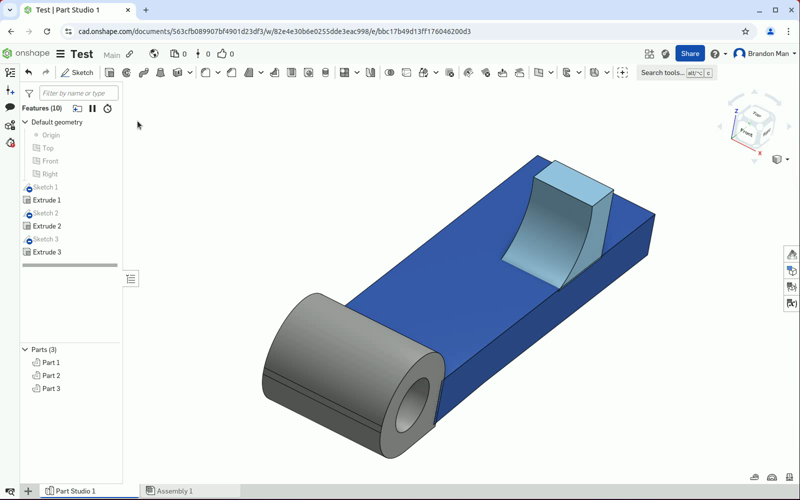
key(left, 2)
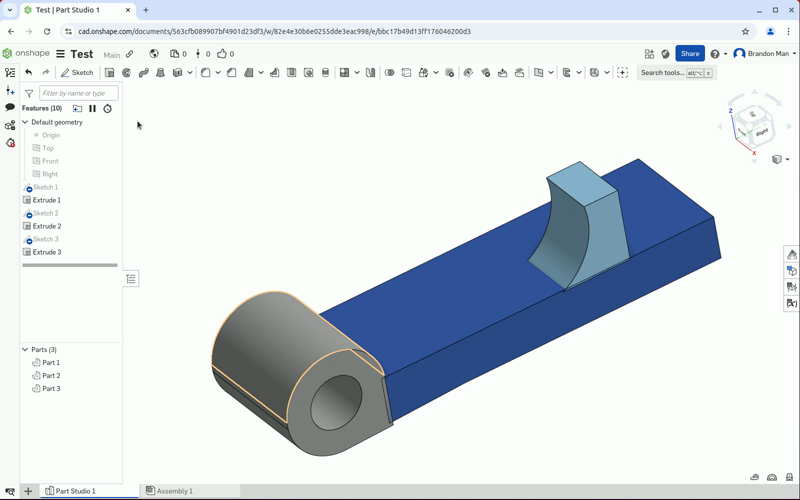
mouse_move(73, 189)
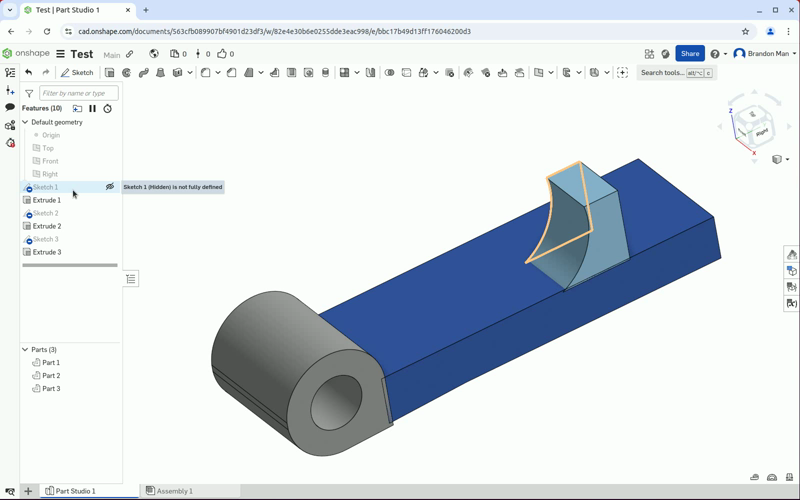
click(73, 189)